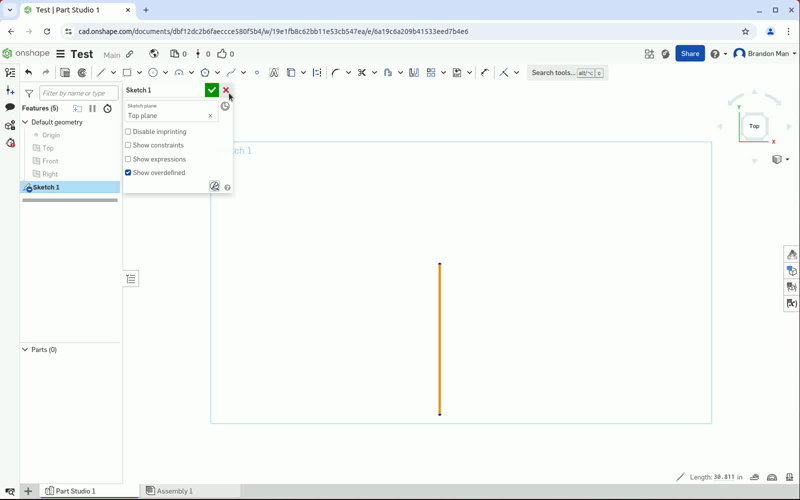
key(shift+h)
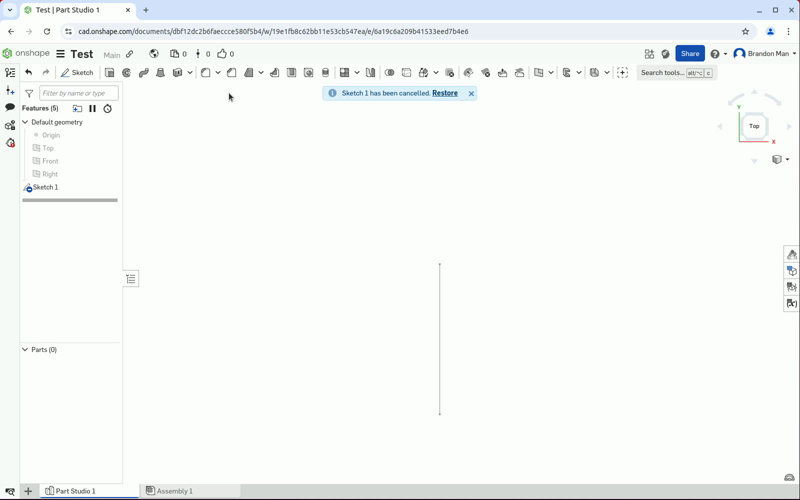
mouse_move(73, 352)
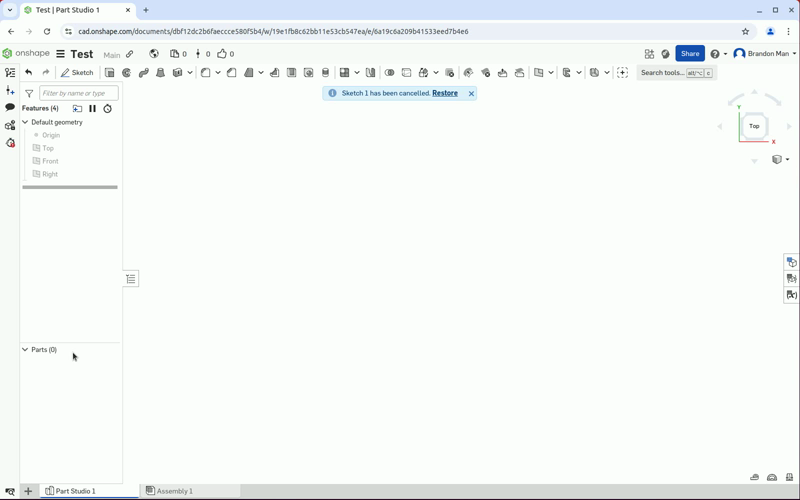
key(y)
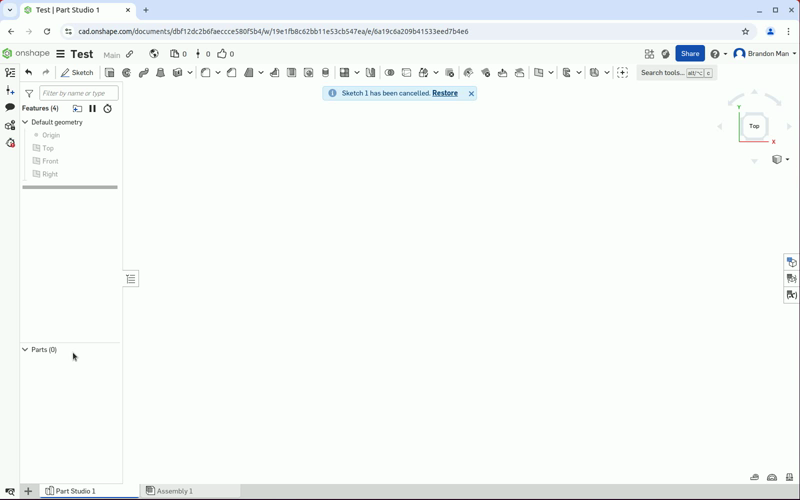
key(shift+p)
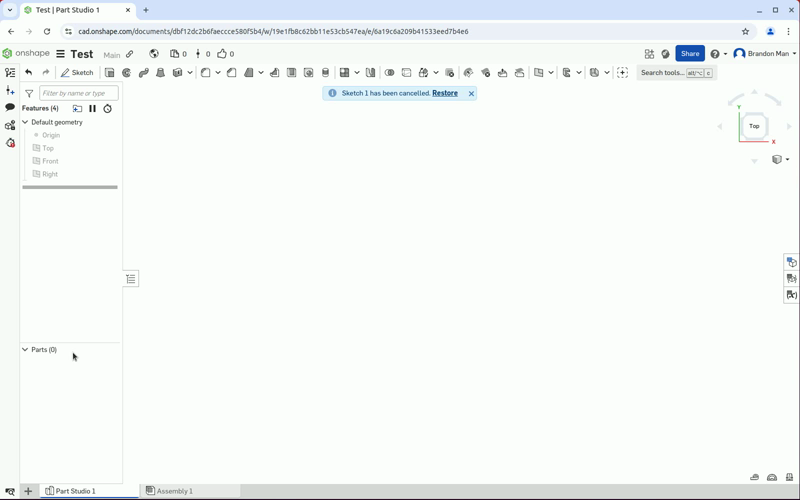
key(space)
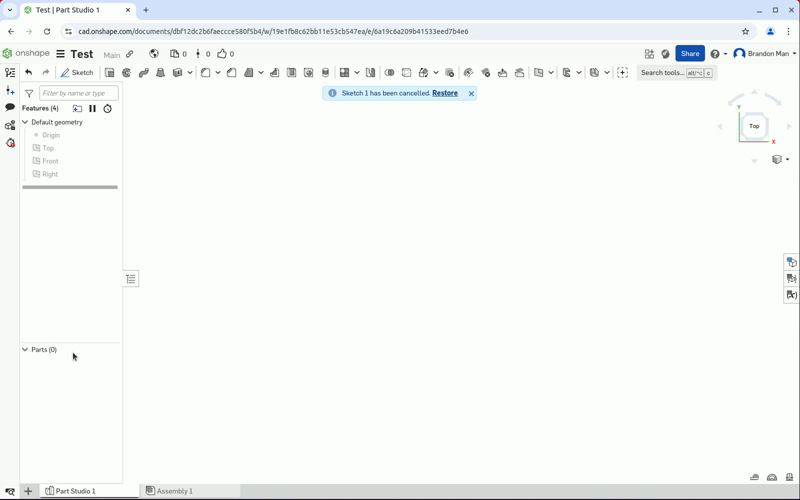
key_down(shift)
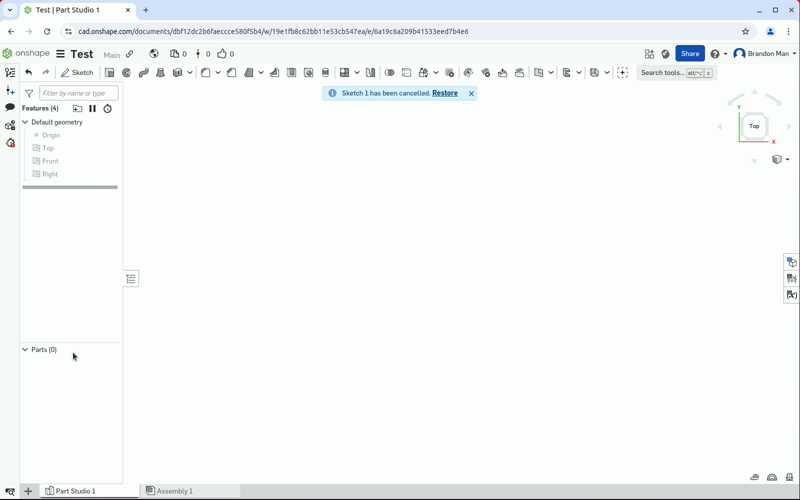
key(up)
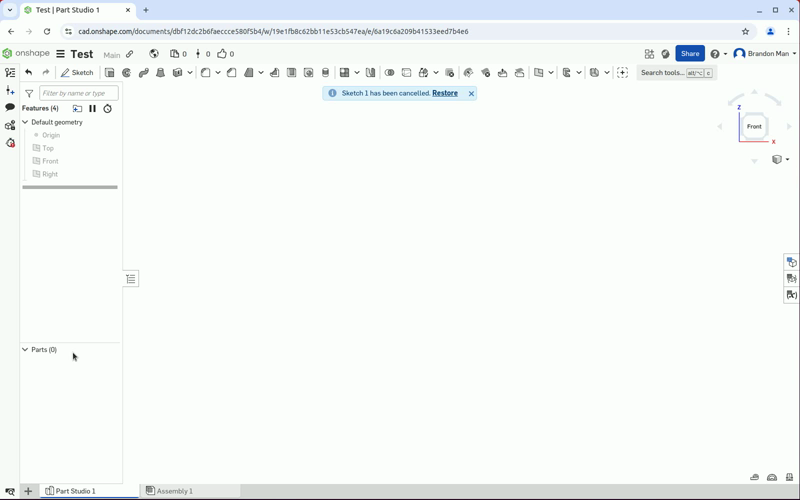
key_up(shift)
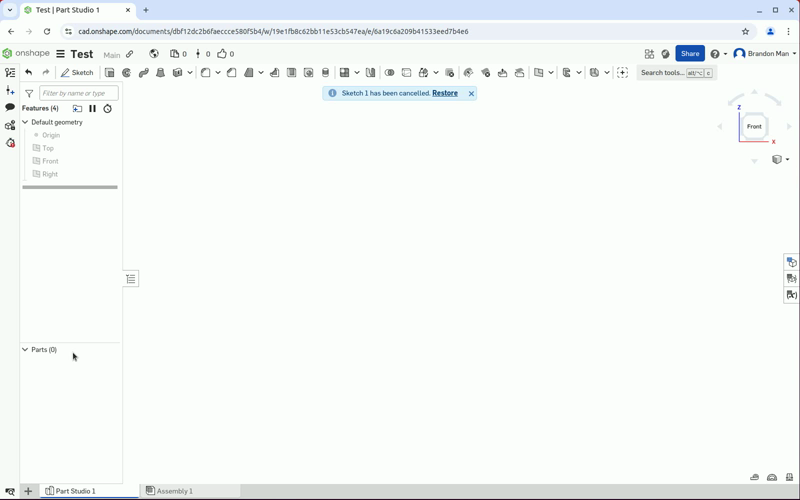
mouse_move(73, 352)
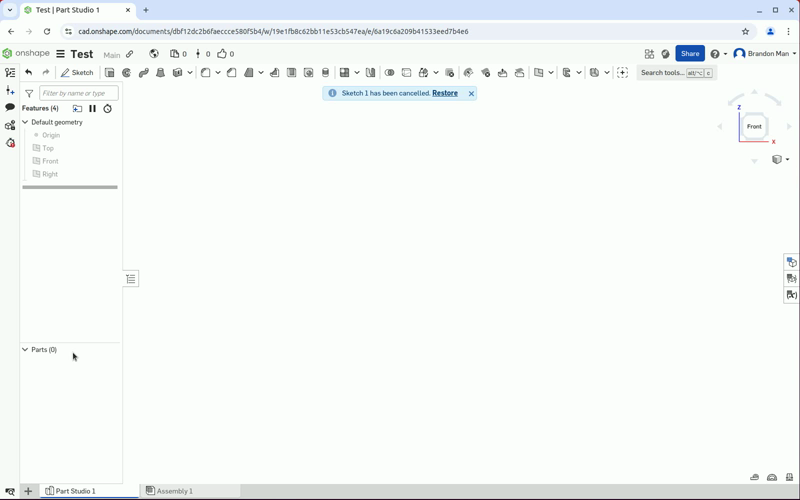
key(shift+y)
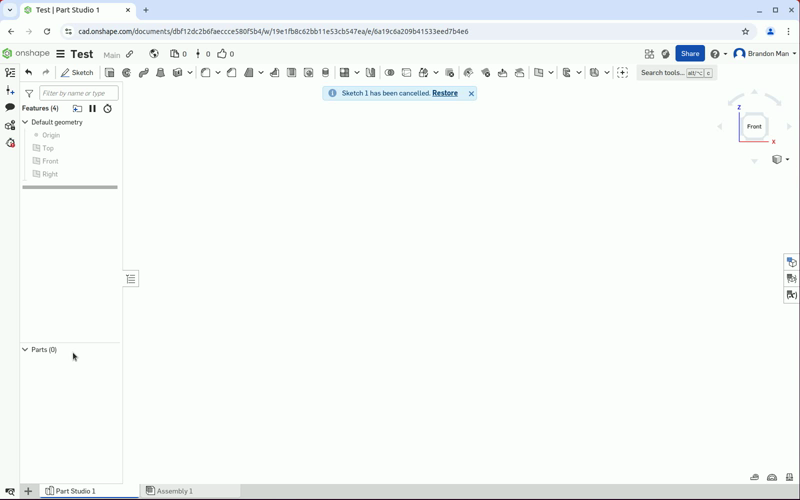
key(shift+s)
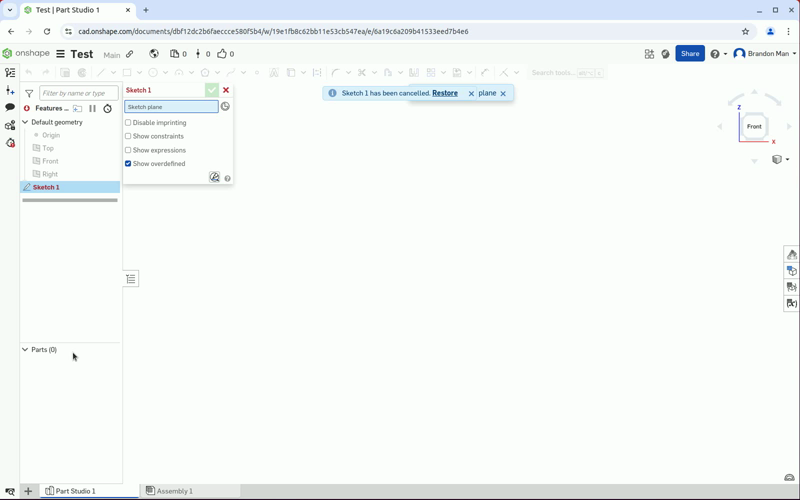
mouse_move(73, 163)
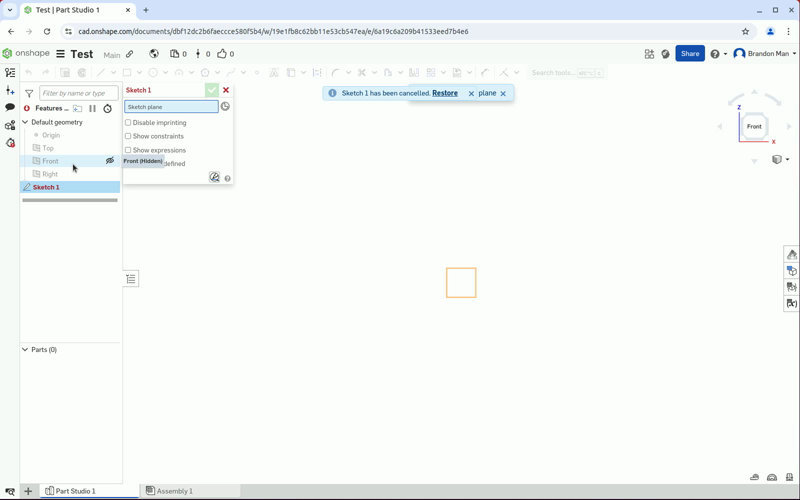
click(73, 163)
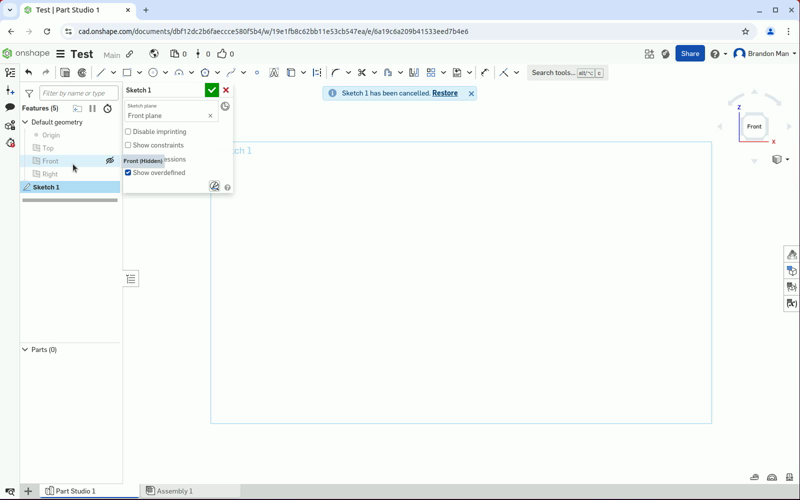
mouse_move(73, 352)
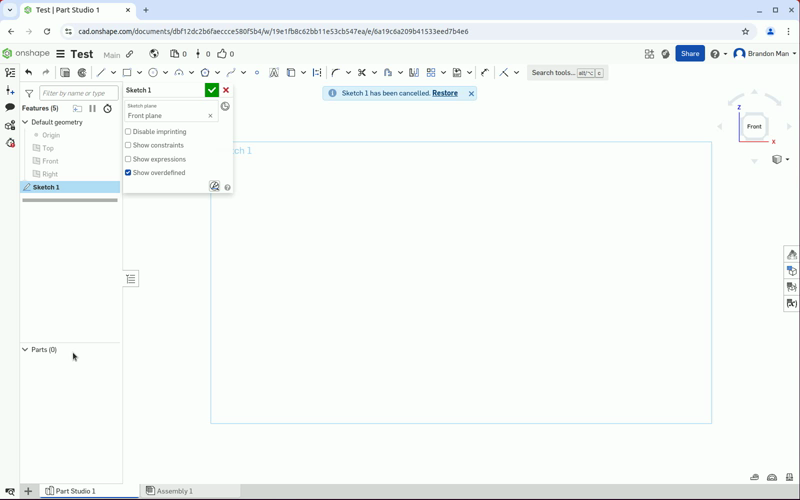
key(y)
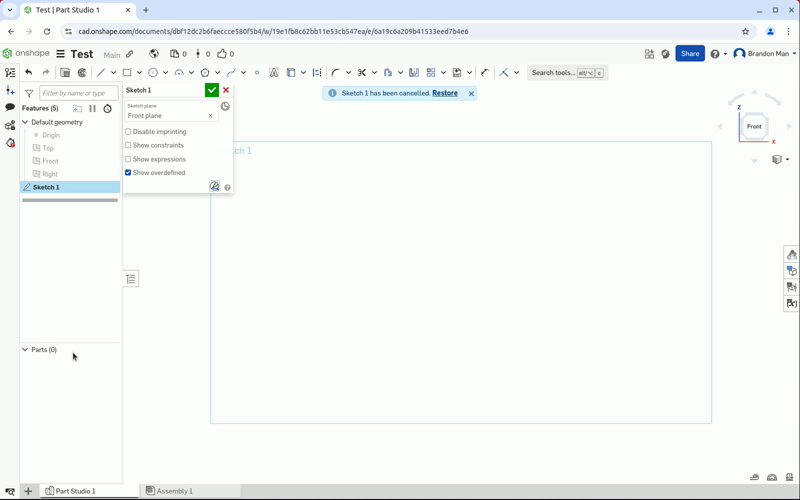
key(c)
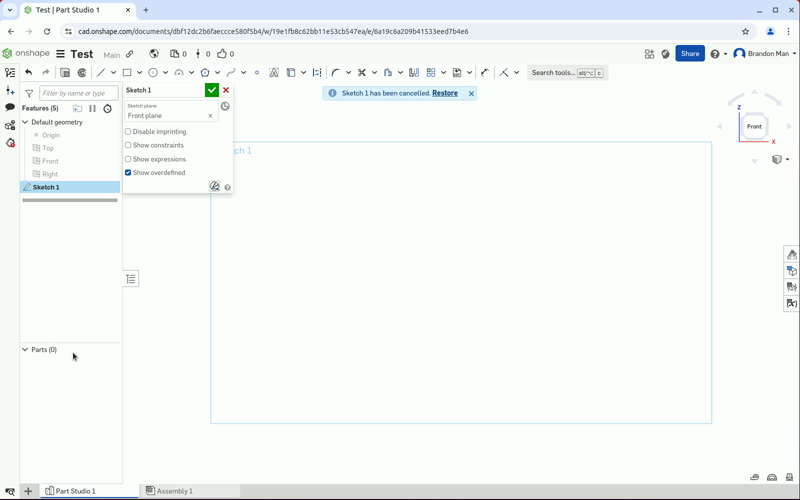
key_down(shift)
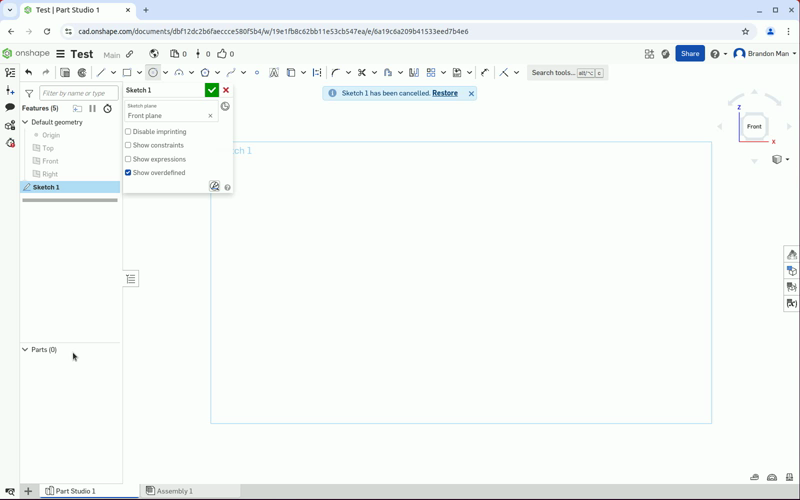
mouse_move(461, 282)
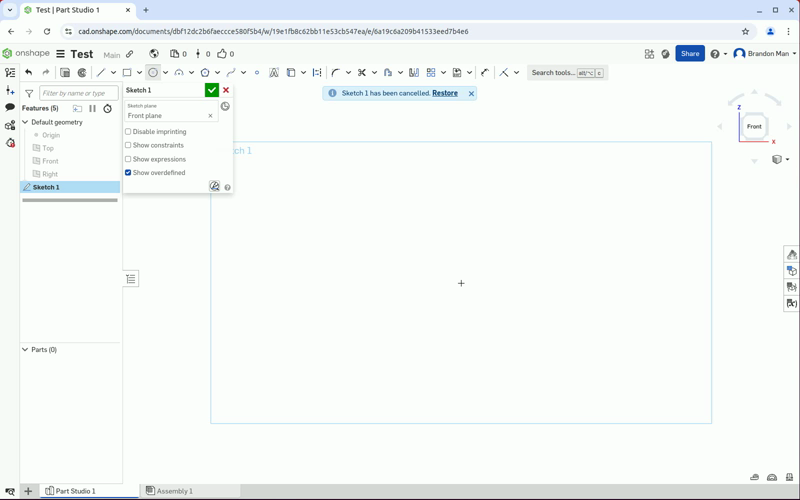
click(461, 282)
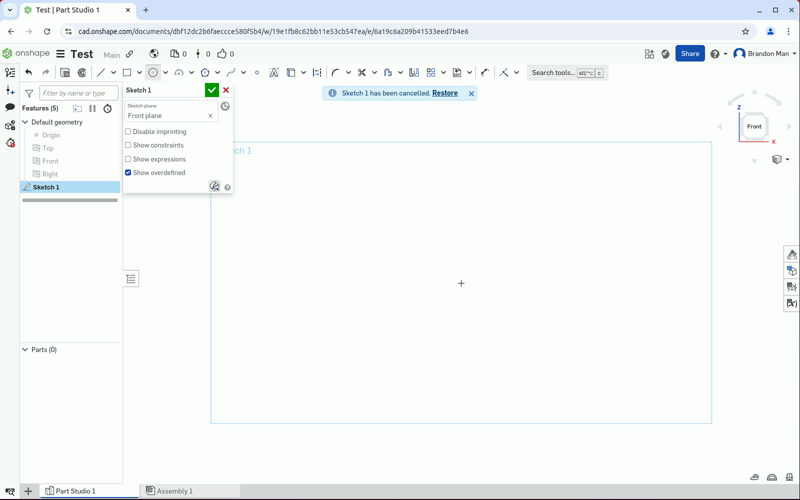
key_up(shift)
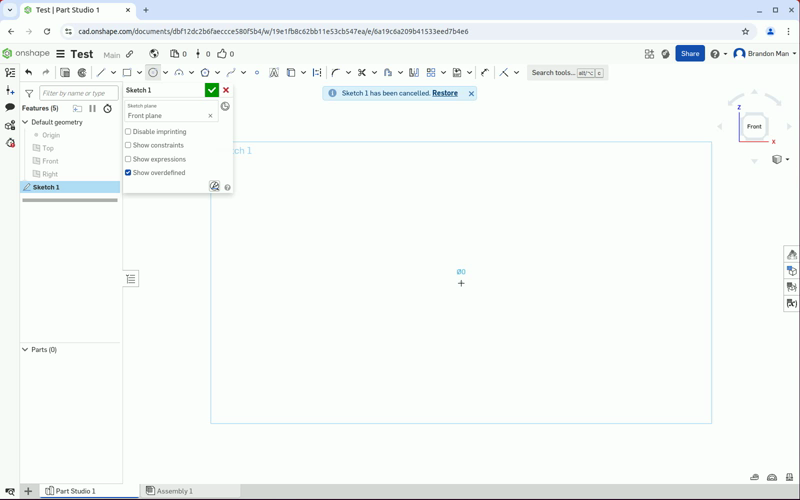
mouse_move(467, 282)
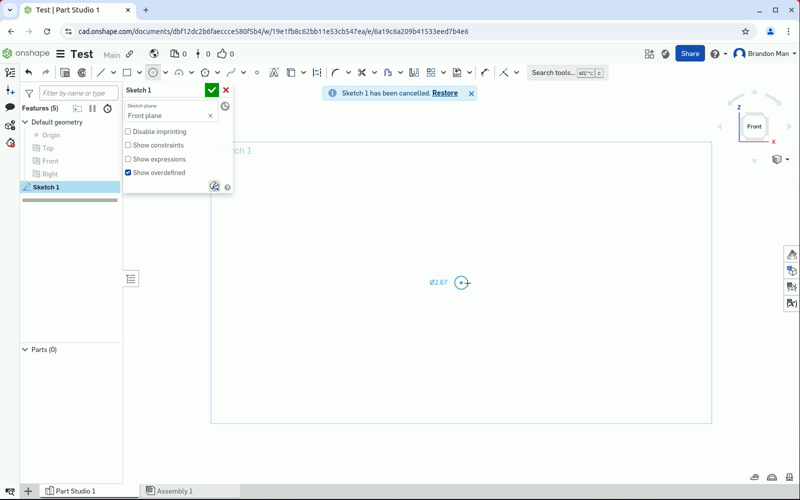
click(467, 282)
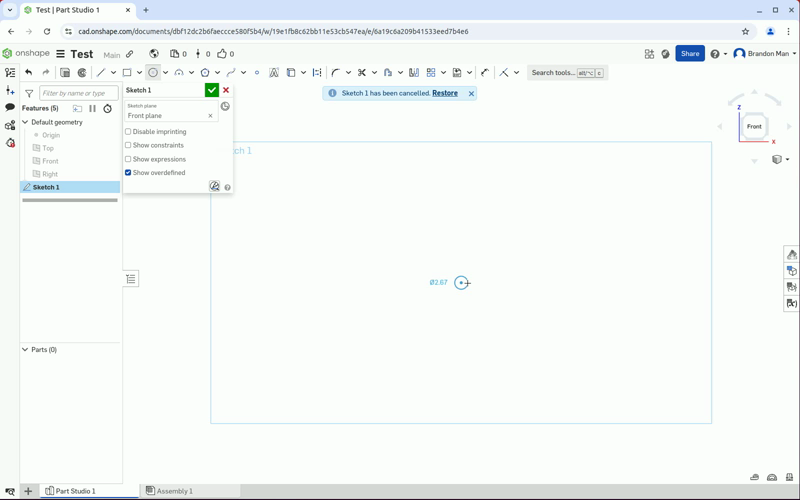
key(esc)
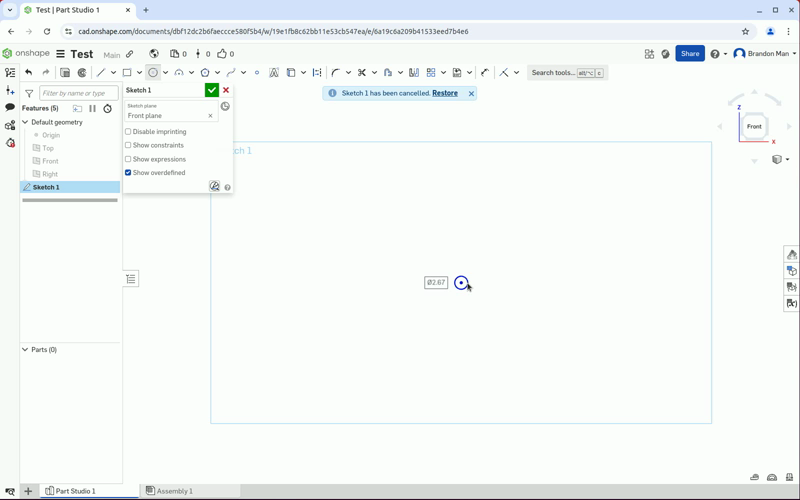
mouse_move(467, 283)
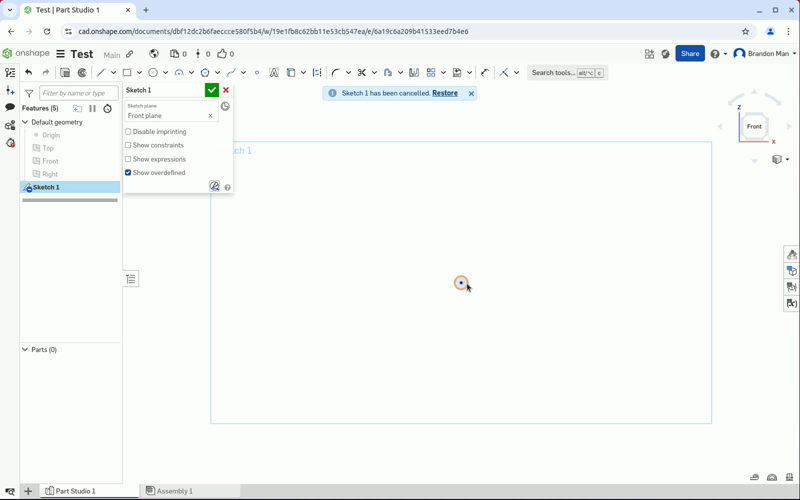
scroll(6)
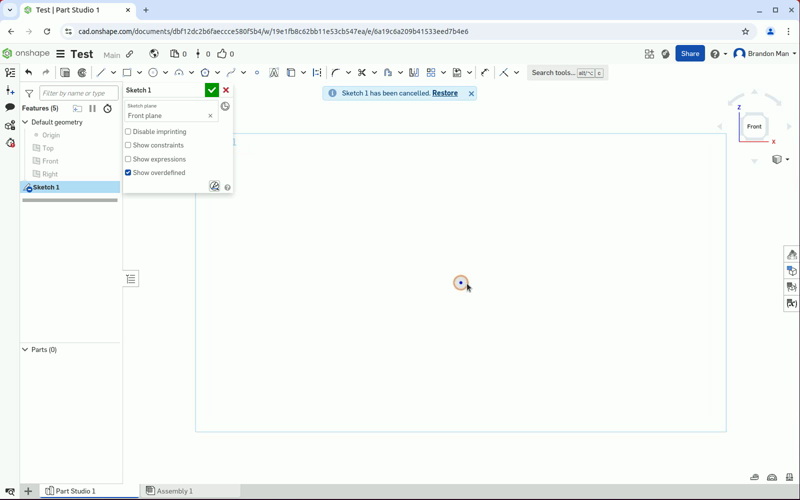
scroll(6)
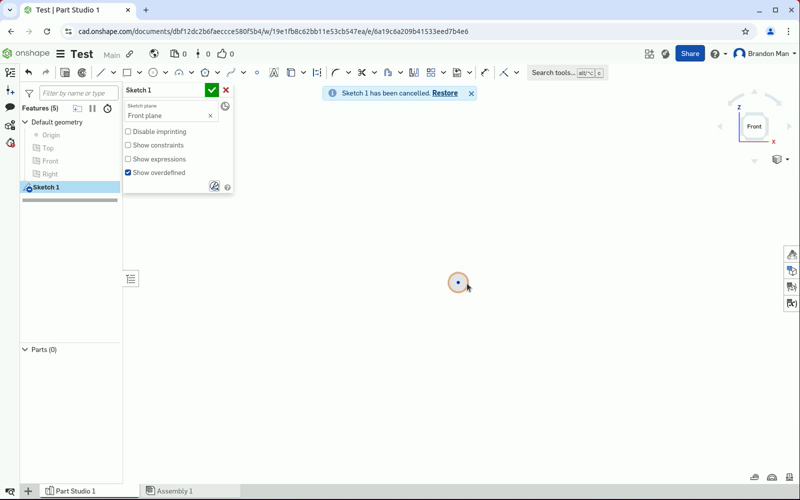
scroll(6)
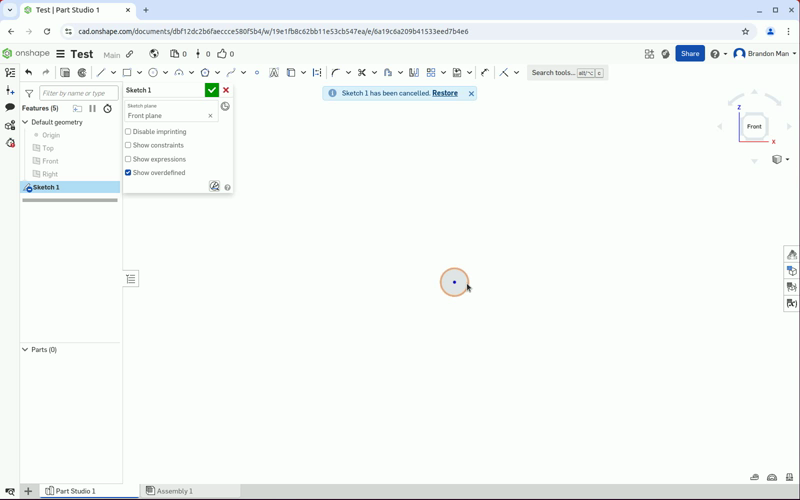
scroll(6)
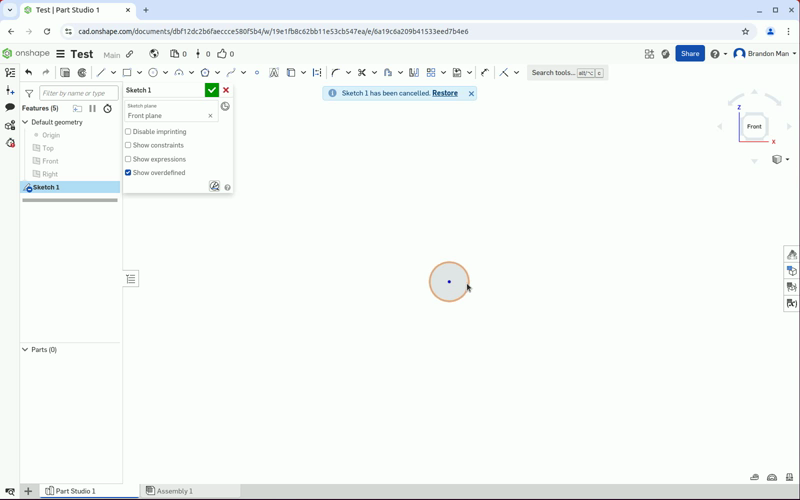
scroll(6)
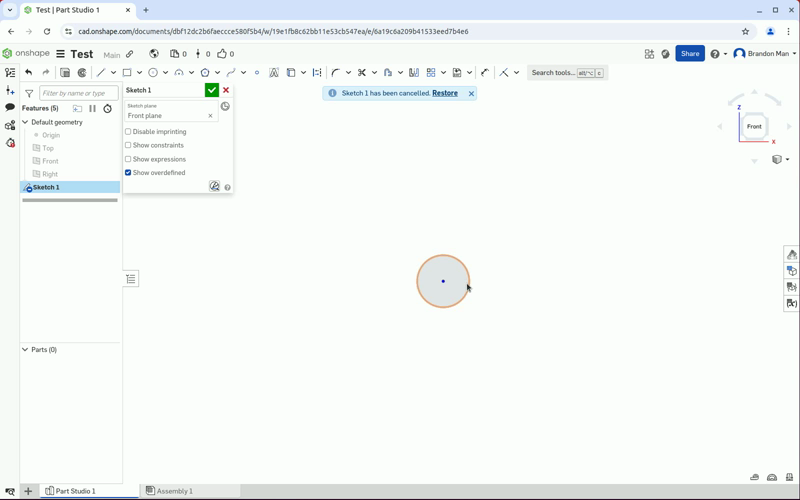
scroll(6)
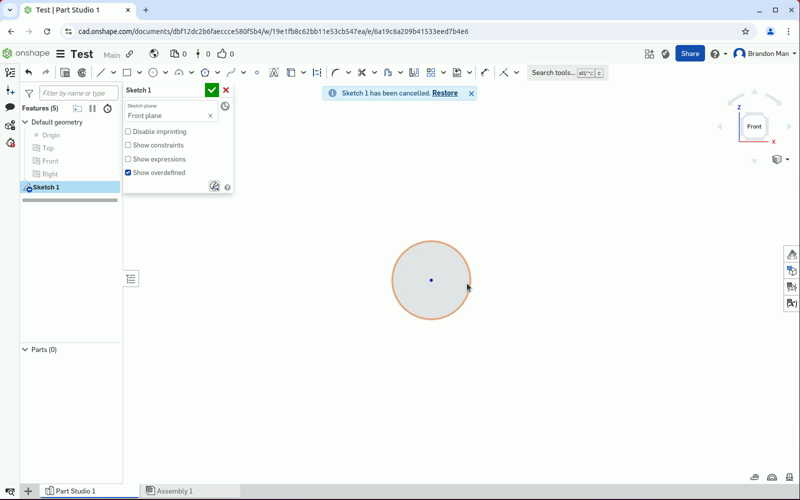
scroll(6)
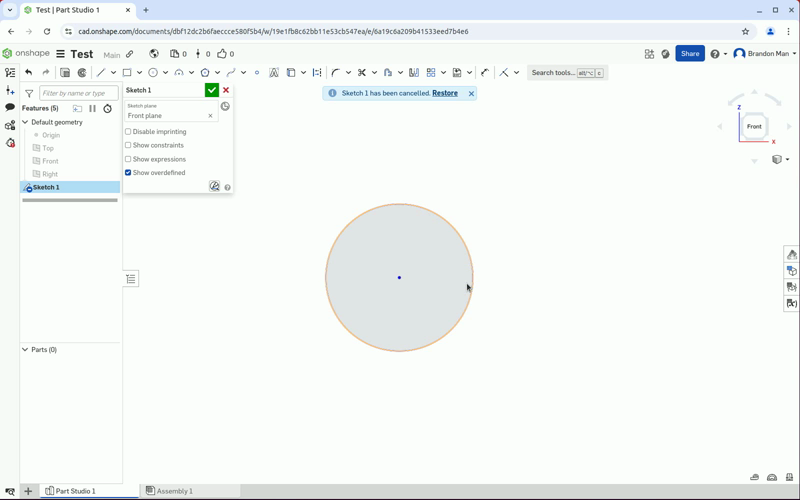
click(467, 283)
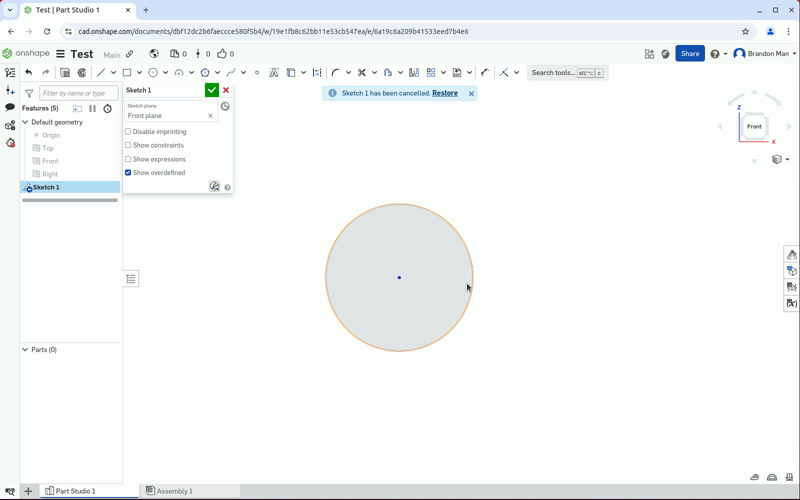
scroll(-6)
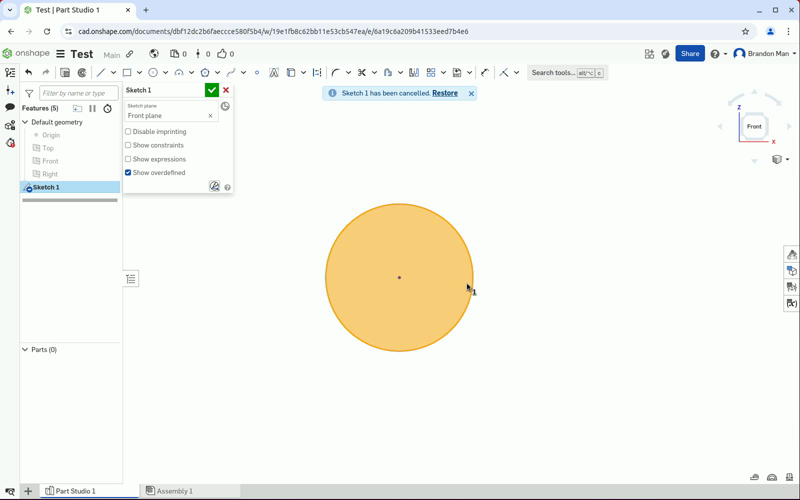
scroll(-6)
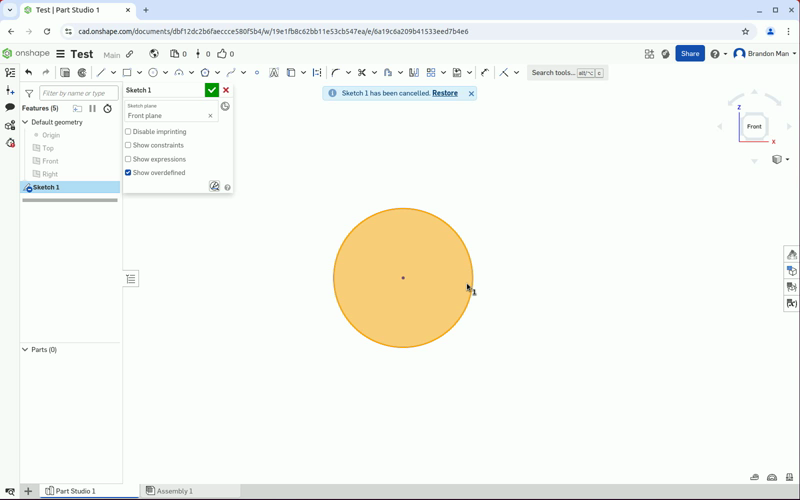
scroll(-6)
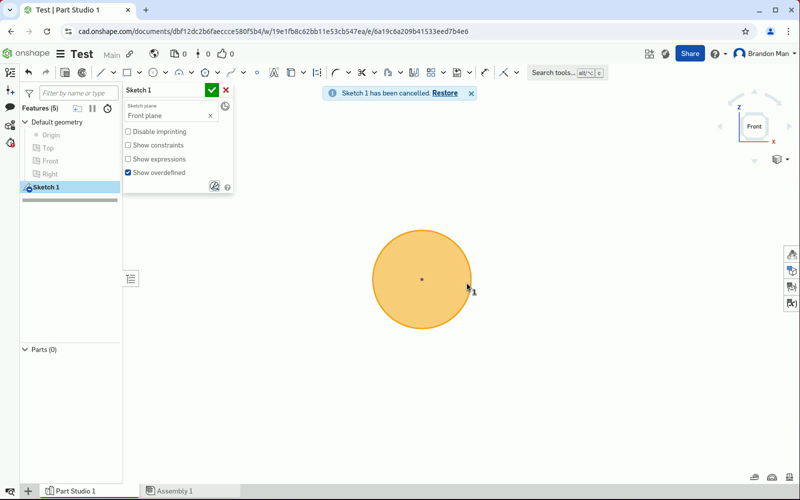
scroll(-6)
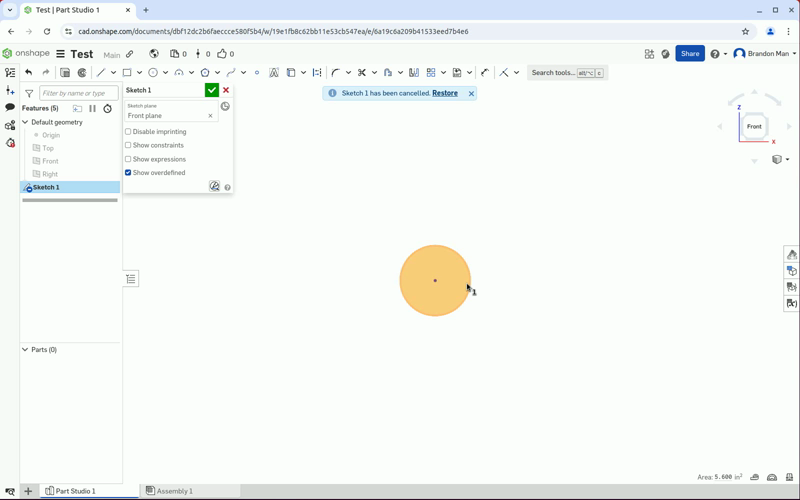
scroll(-6)
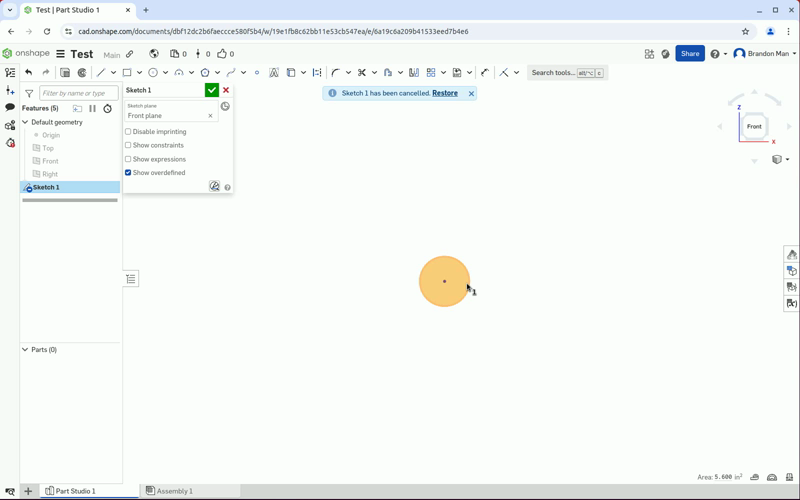
scroll(-6)
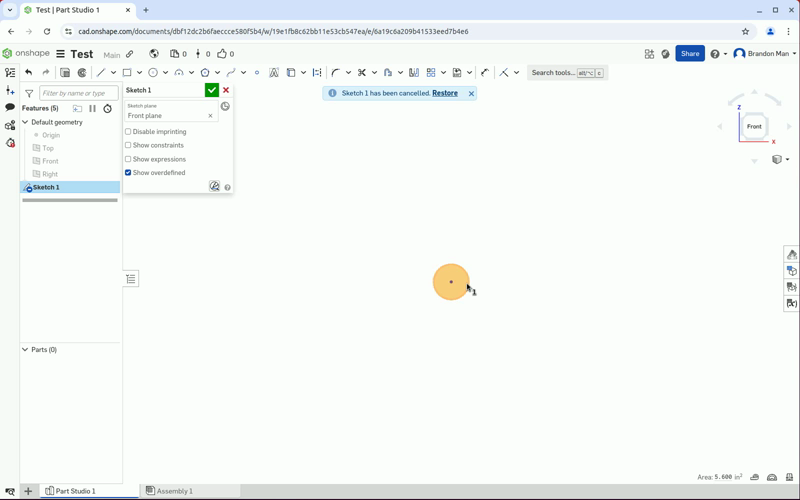
scroll(-6)
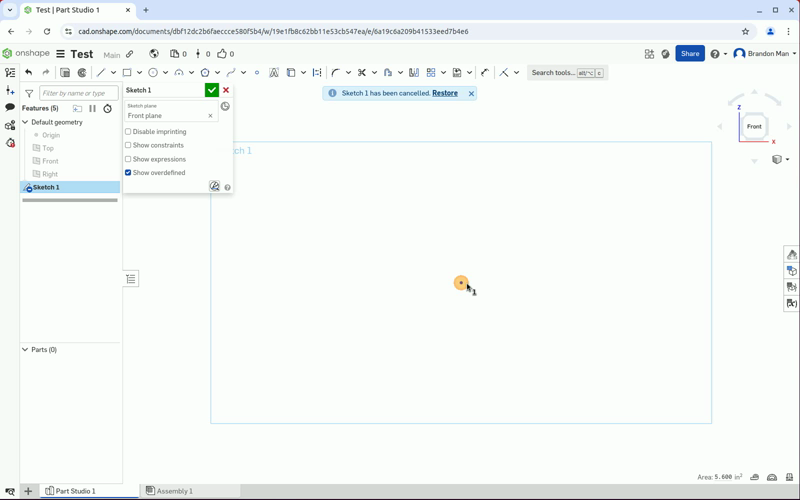
mouse_move(73, 352)
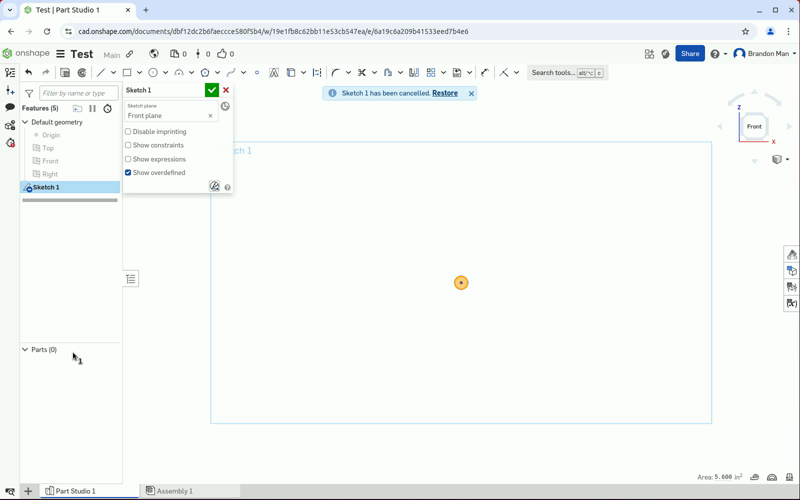
key(shift+y)
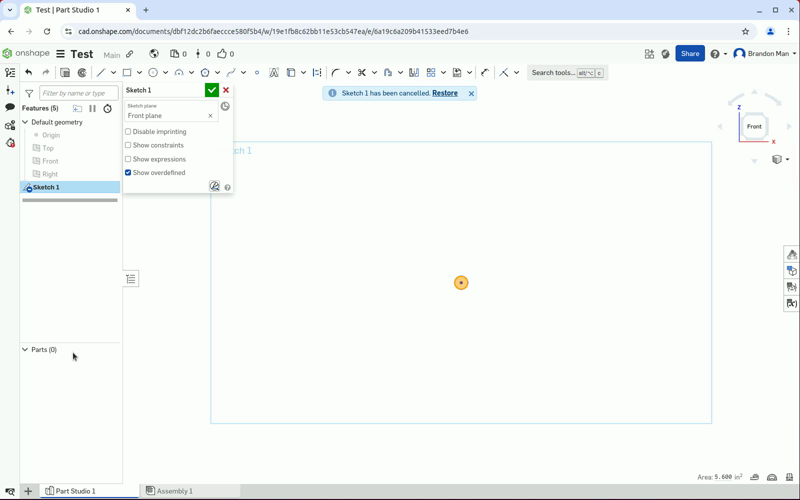
key(shift+e)
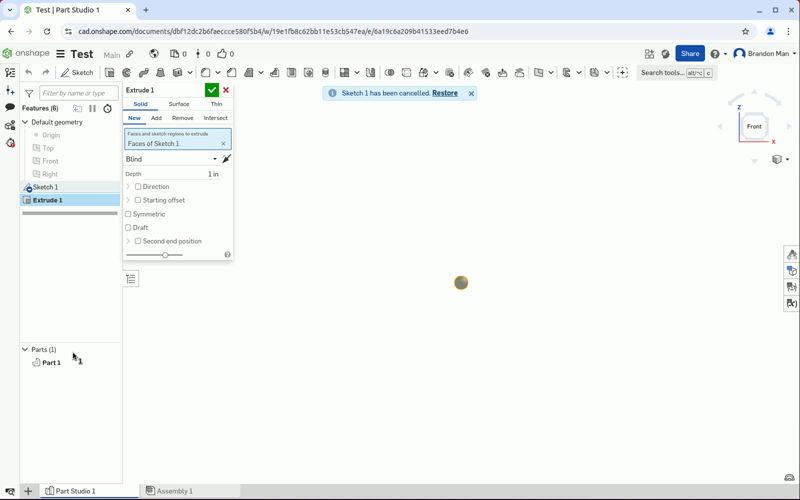
mouse_move(143, 106)
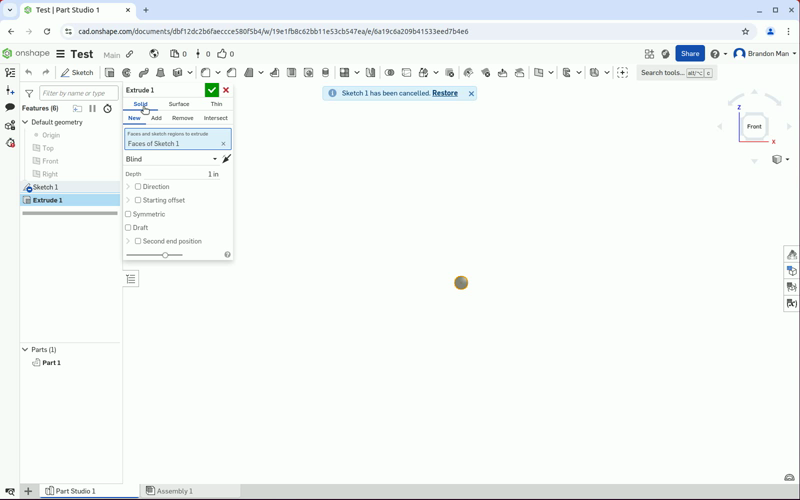
click(143, 106)
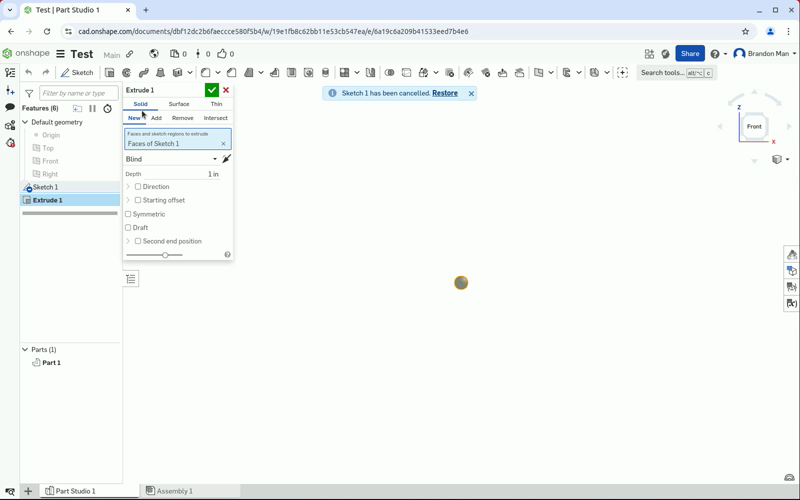
mouse_move(137, 120)
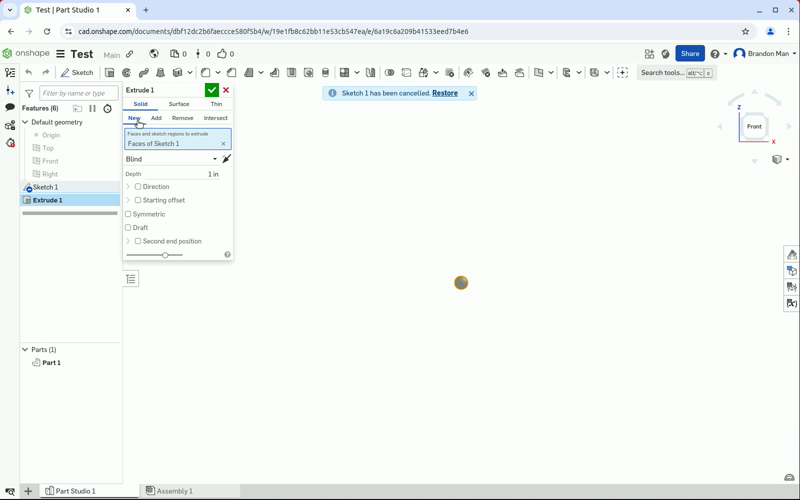
click(137, 120)
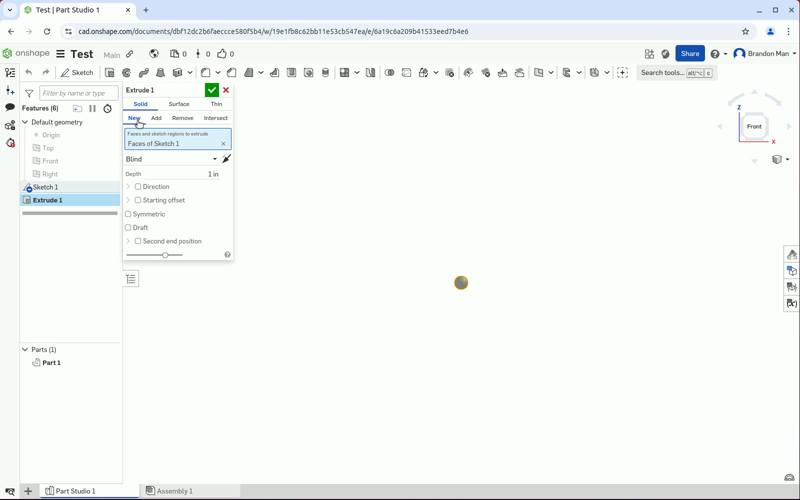
key(tab, 4)
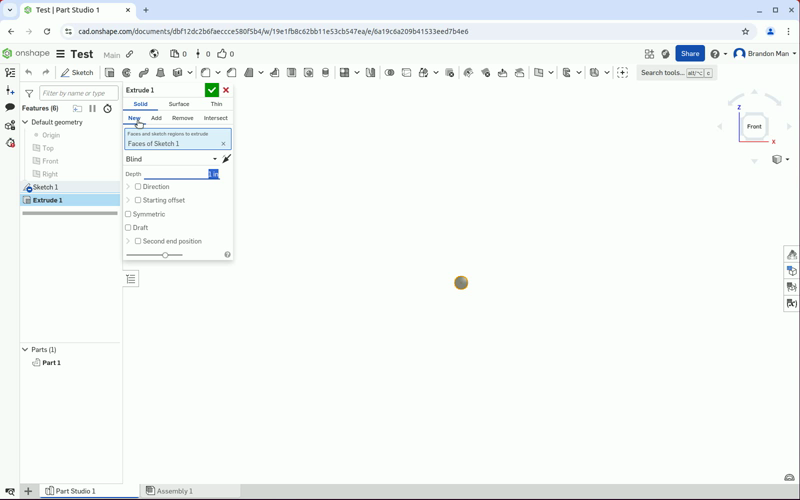
text(0.963)
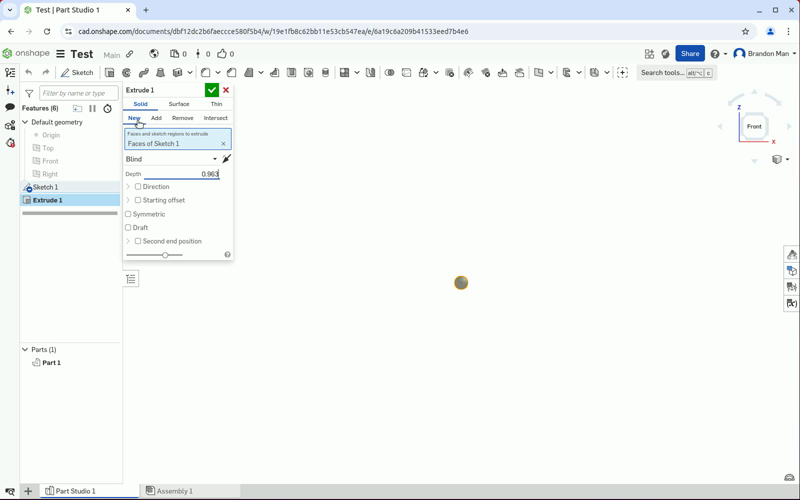
key(enter)
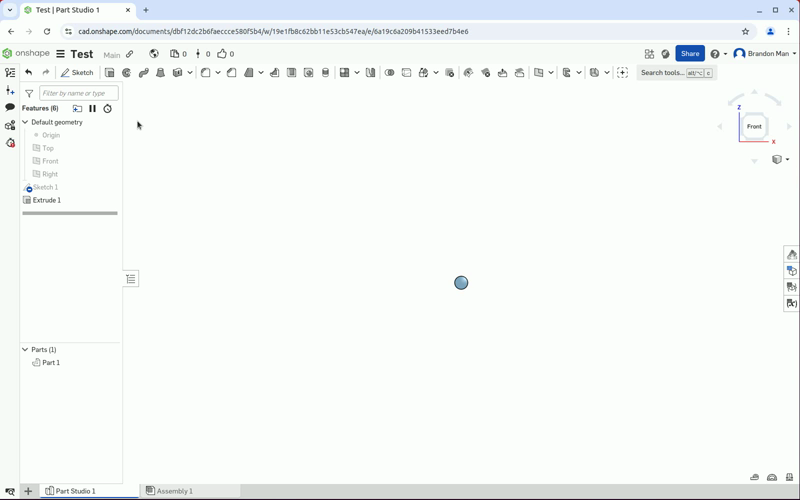
key(shift+h)
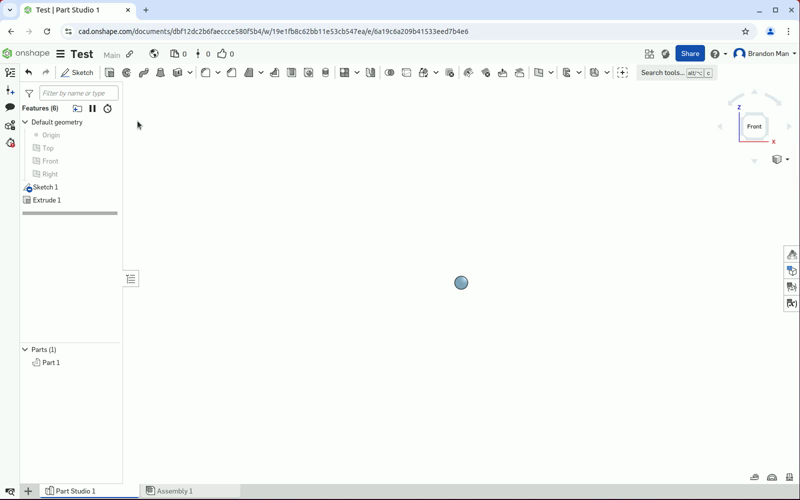
key(shift+h)
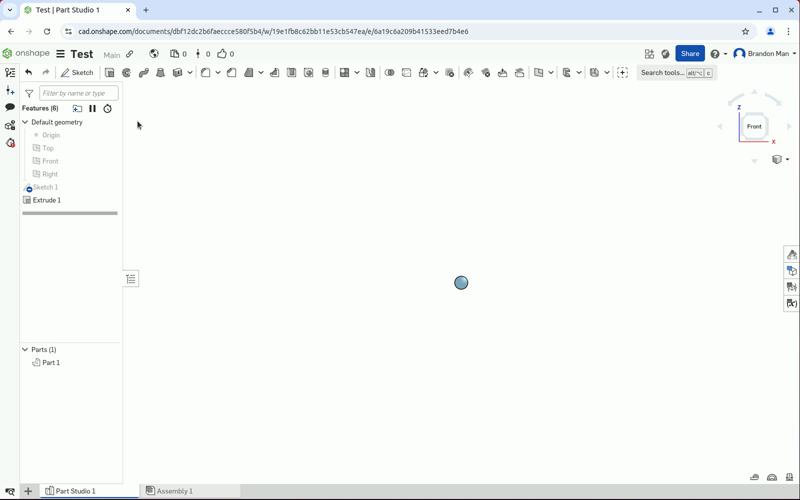
mouse_move(73, 189)
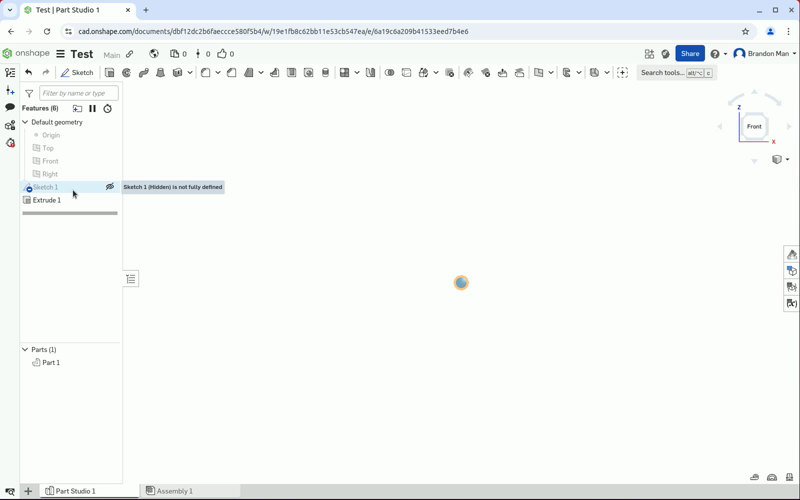
click(73, 189)
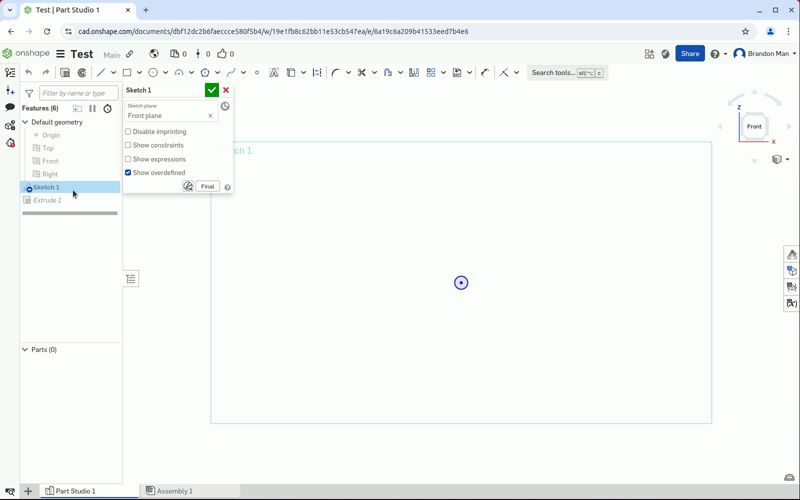
mouse_move(229, 92)
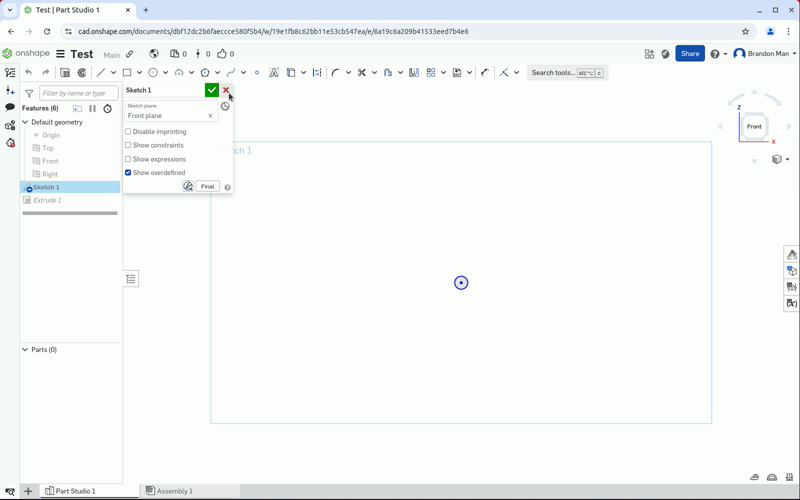
click(229, 92)
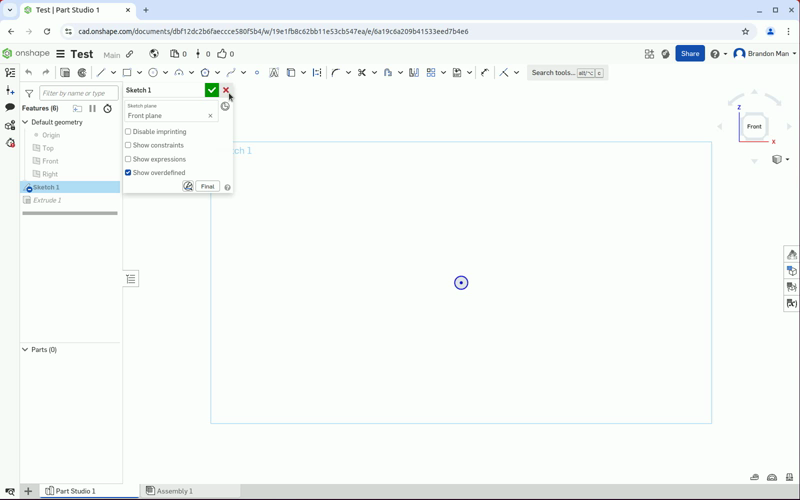
key(shift+s)
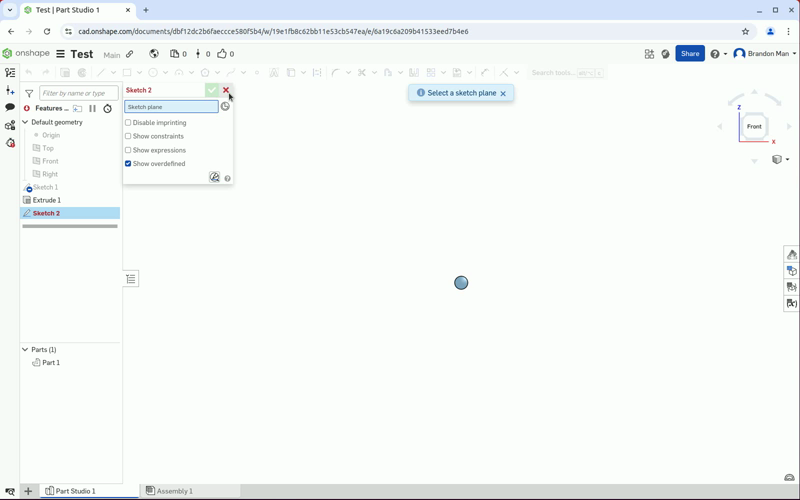
mouse_move(73, 163)
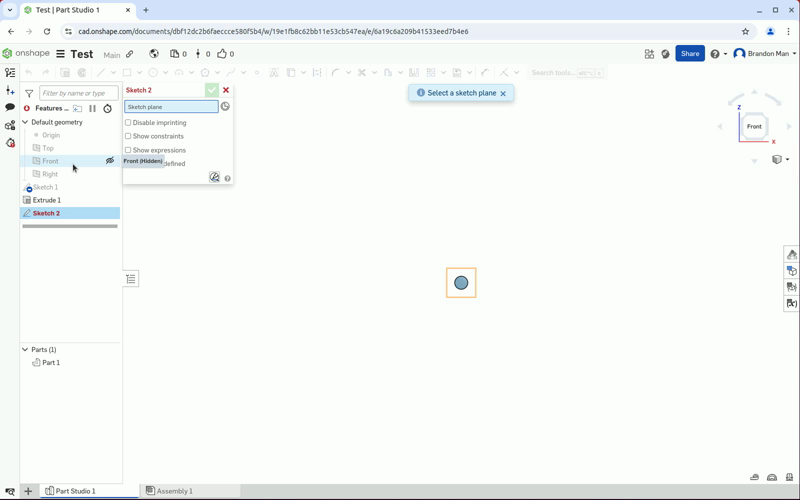
click(73, 163)
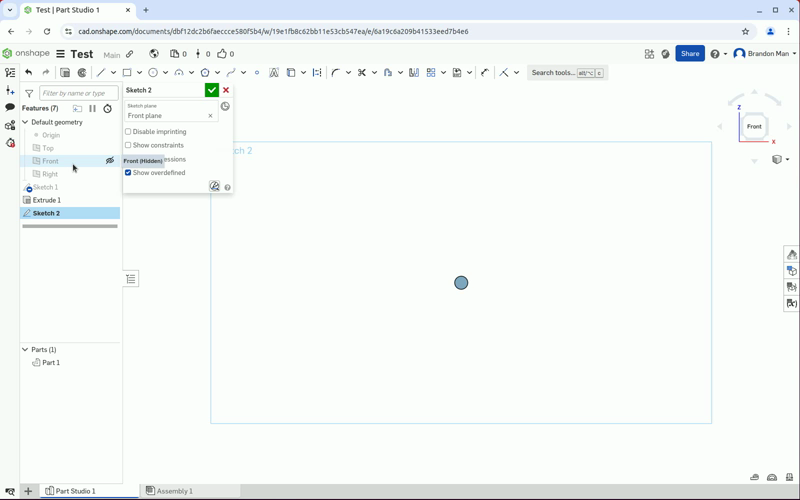
mouse_move(73, 352)
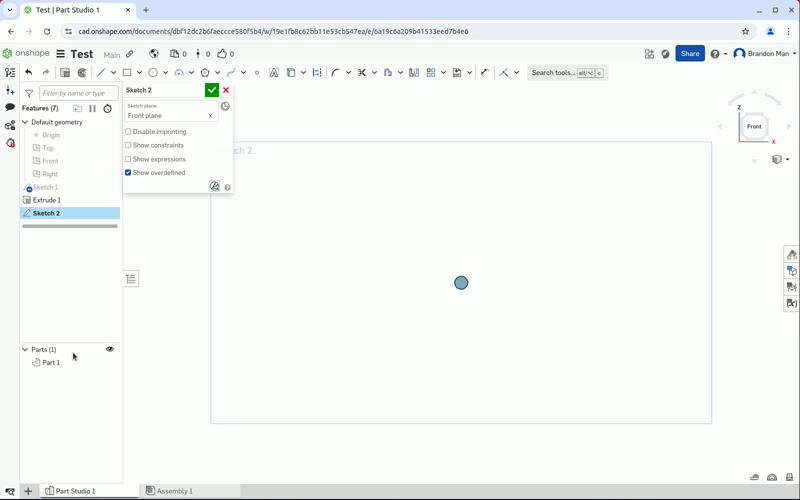
key(y)
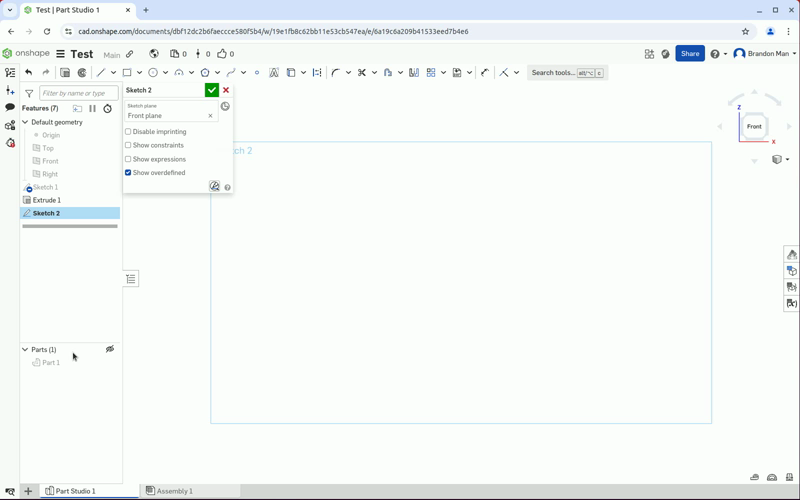
key(a)
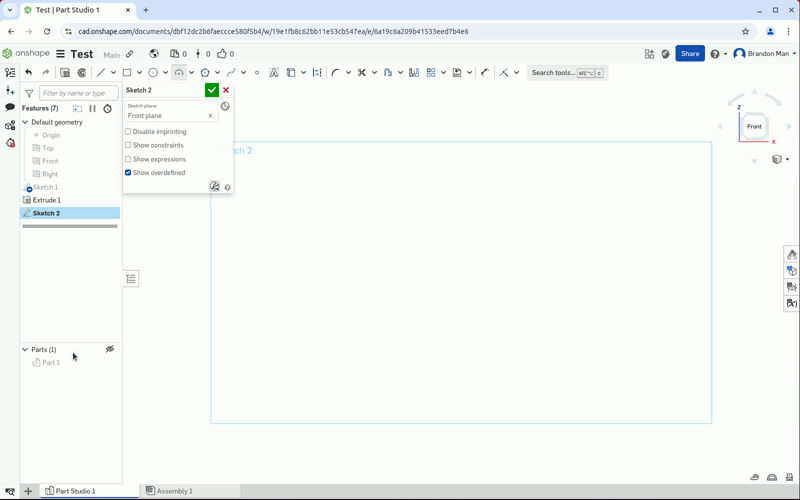
key_down(shift)
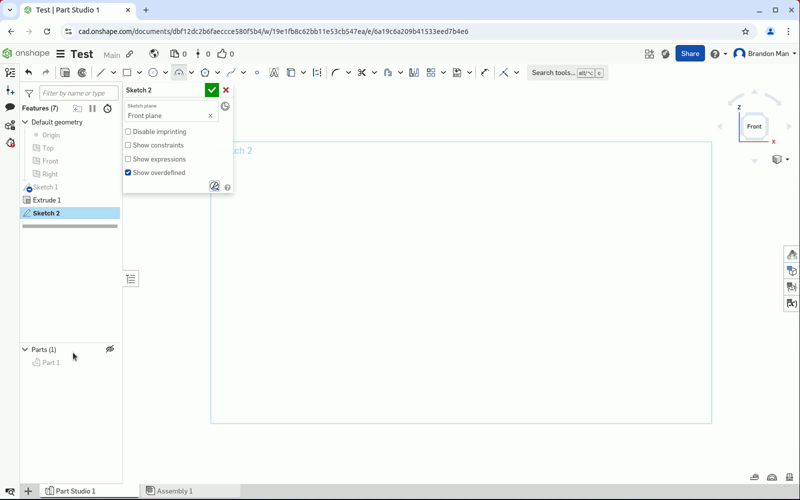
mouse_move(454, 282)
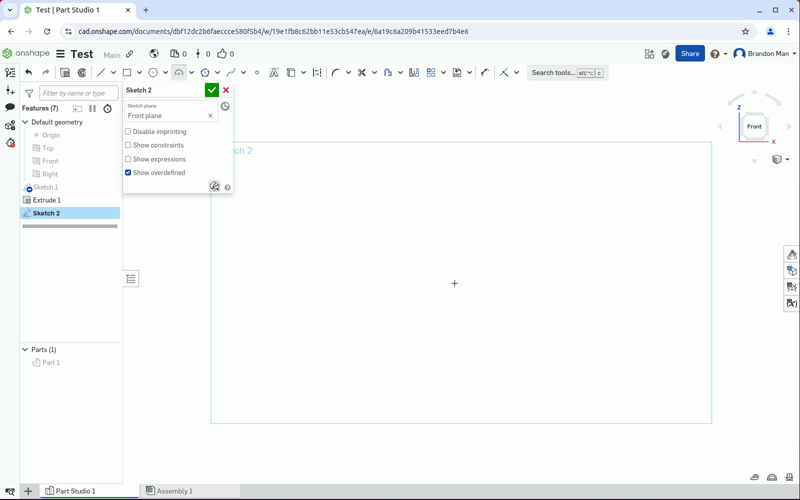
click(454, 282)
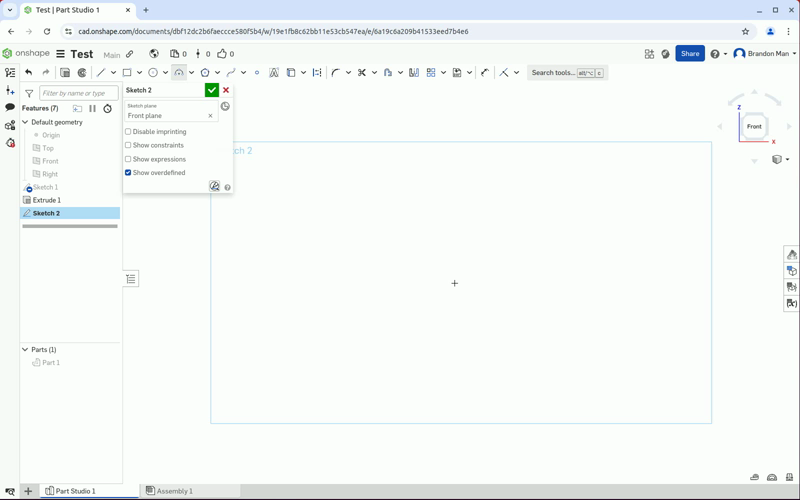
key_up(shift)
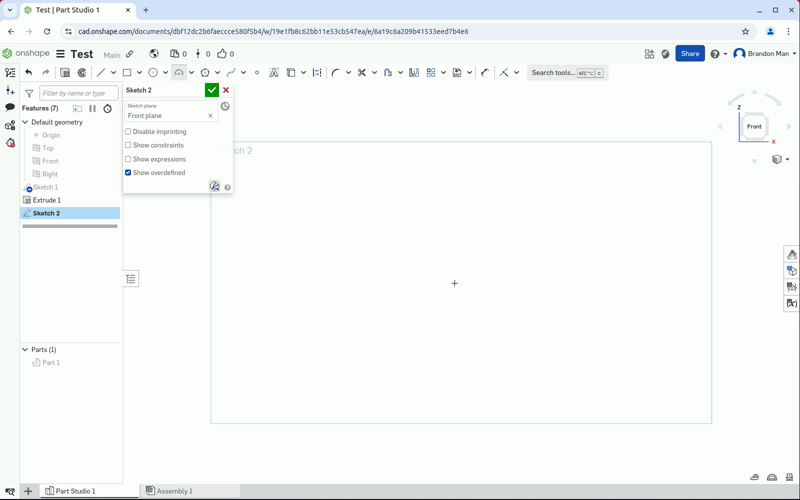
key_down(shift)
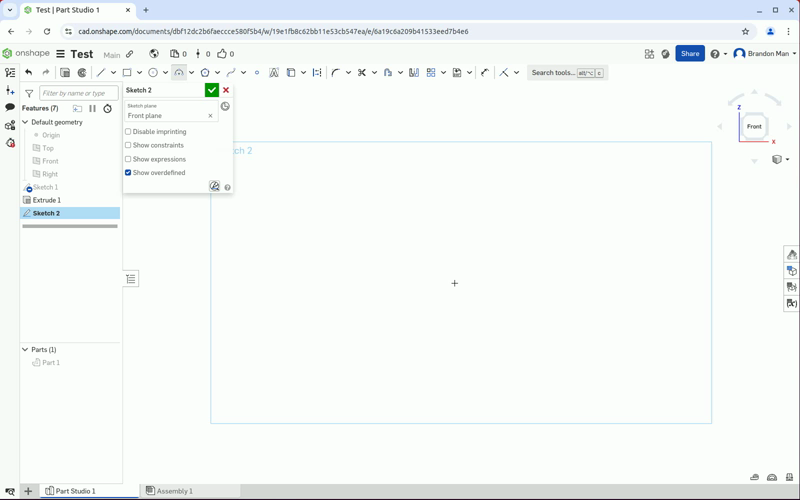
mouse_move(466, 282)
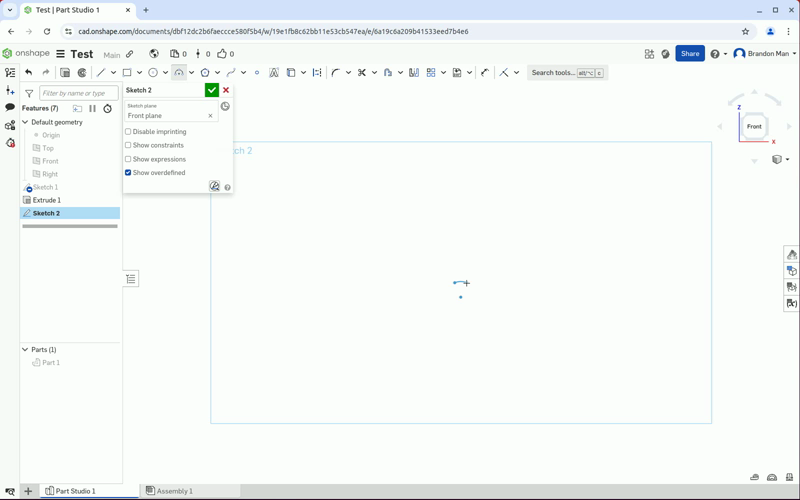
click(466, 282)
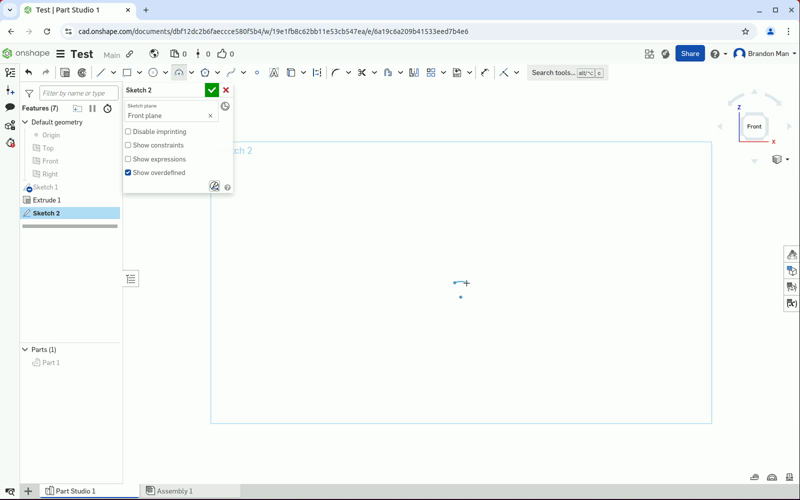
mouse_move(460, 277)
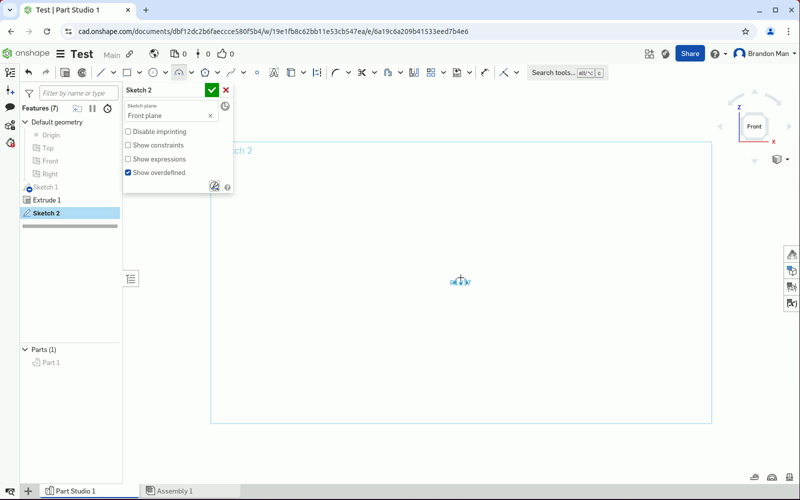
click(460, 277)
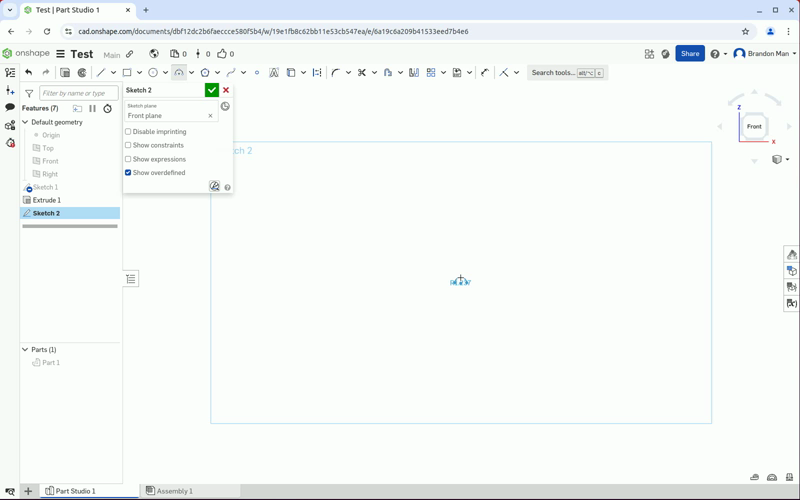
key_up(shift)
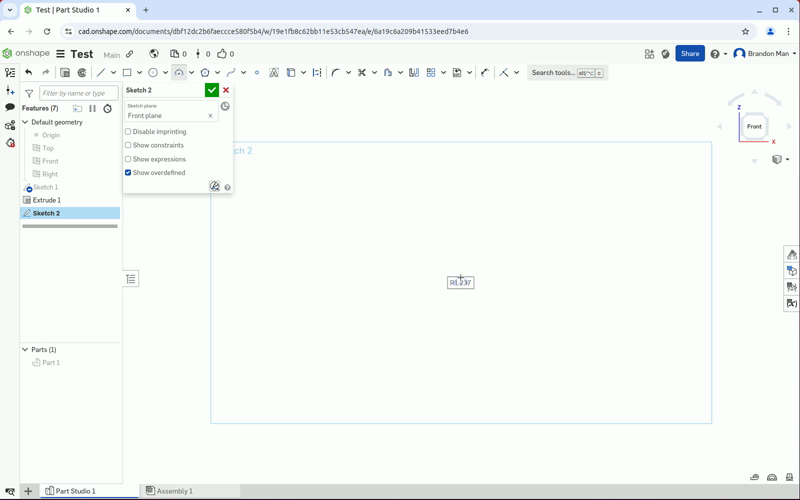
key(esc)
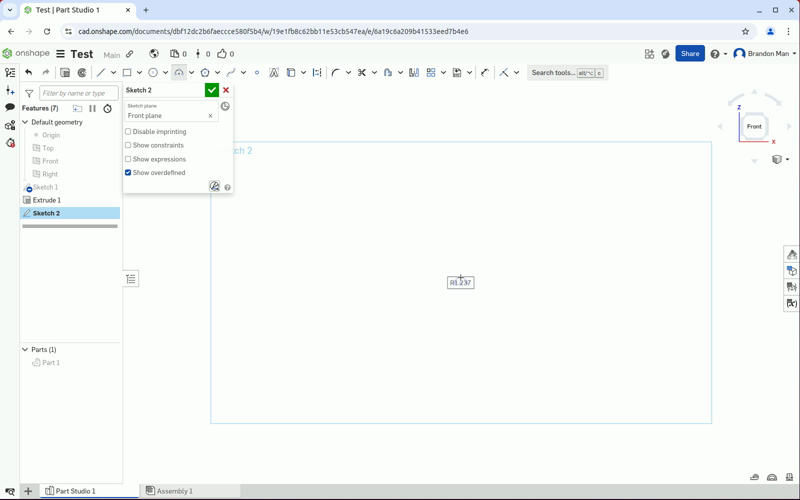
key(l)
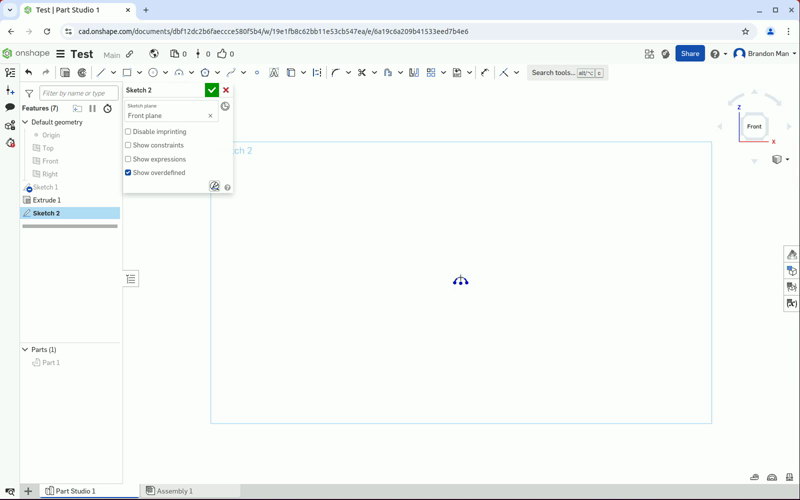
mouse_move(466, 282)
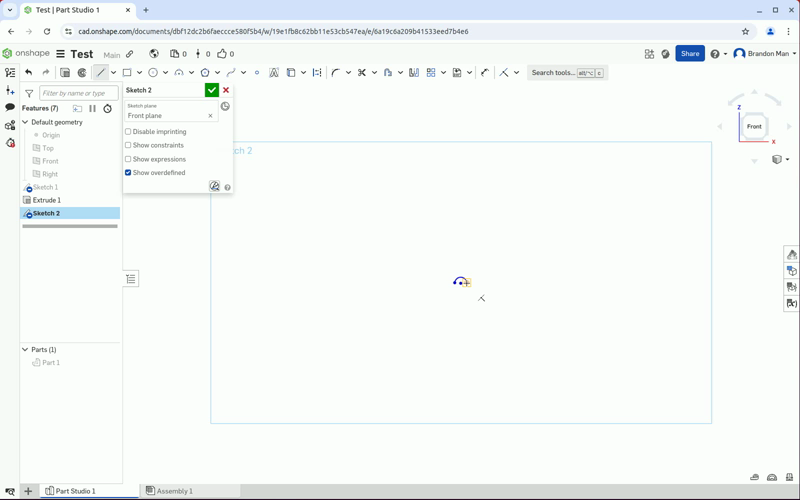
click(466, 282)
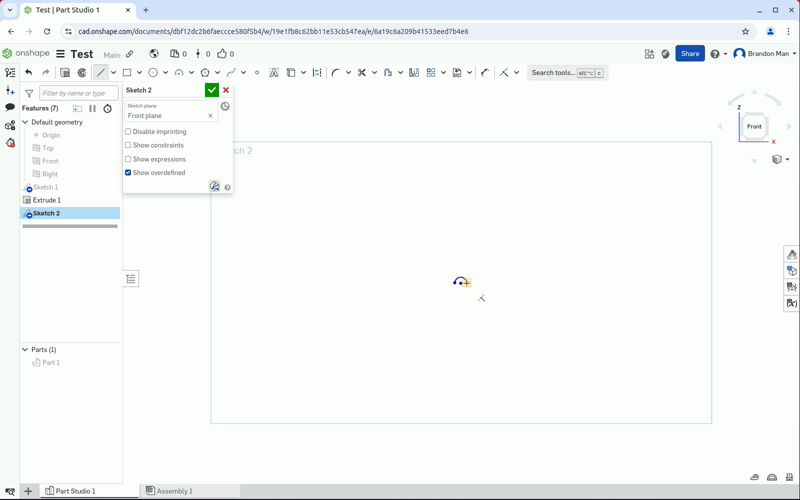
key_down(shift)
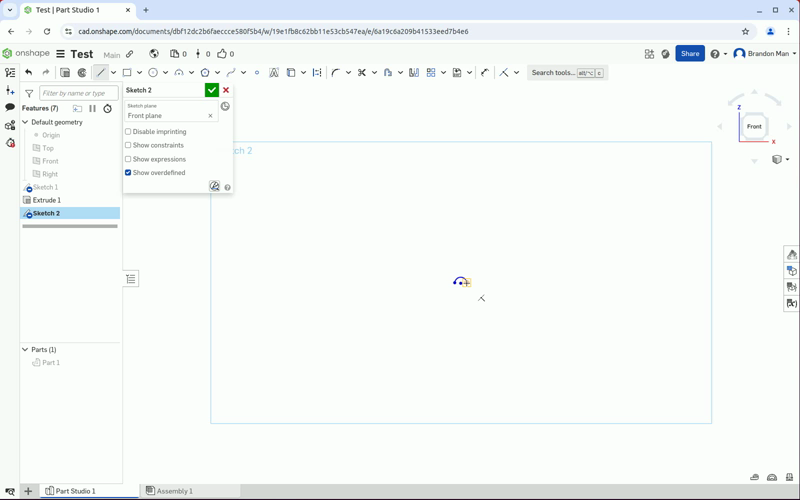
mouse_move(463, 172)
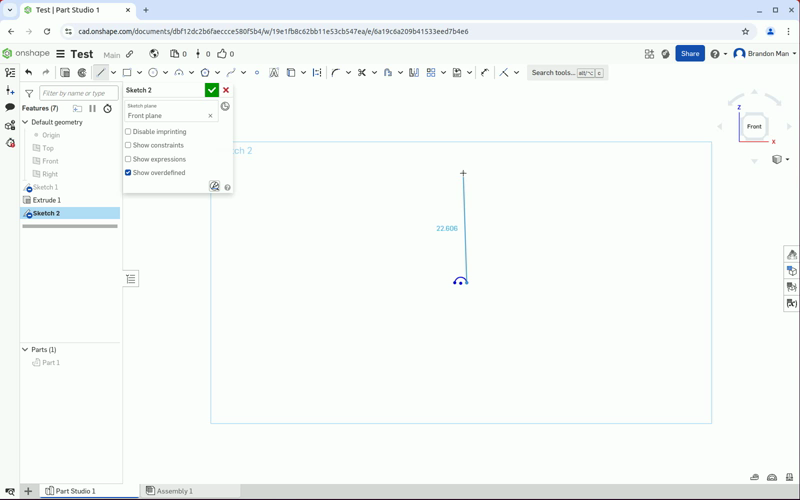
click(463, 172)
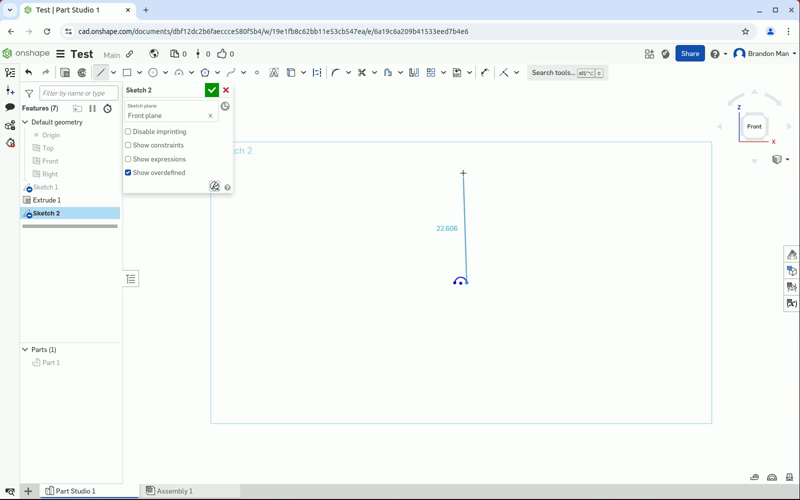
key_up(shift)
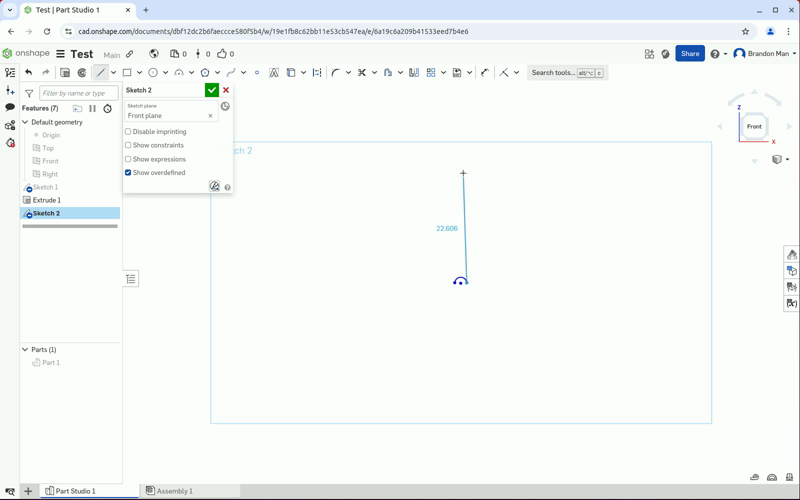
key(esc)
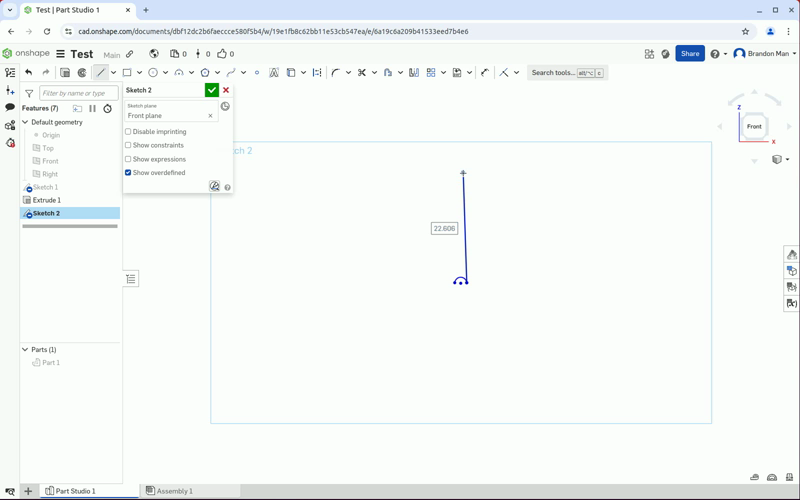
key(a)
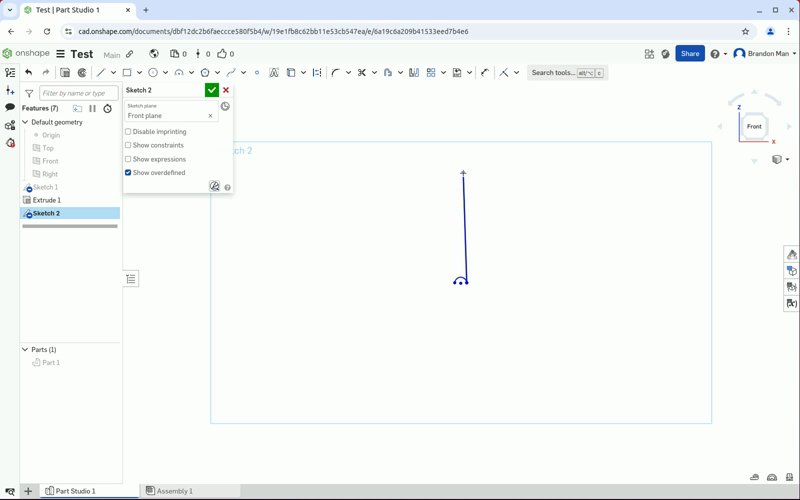
mouse_move(463, 172)
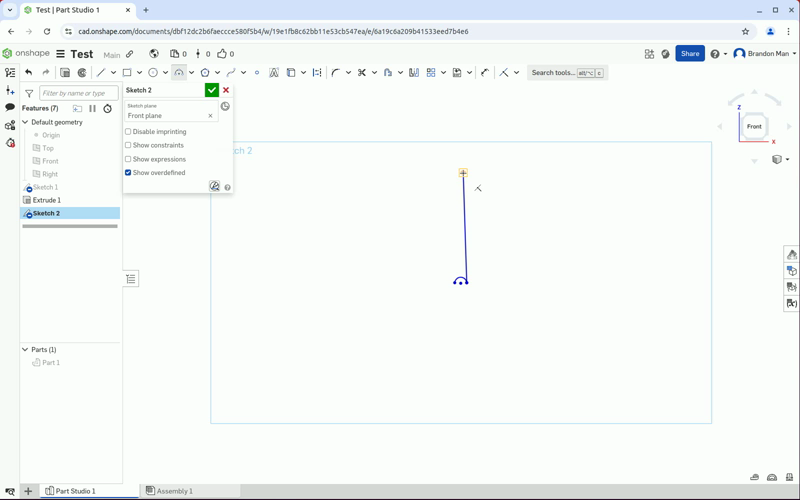
click(463, 172)
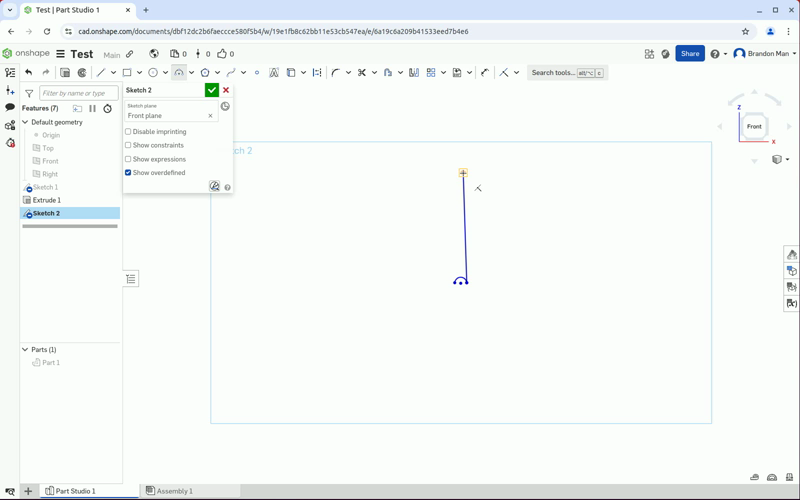
key_down(shift)
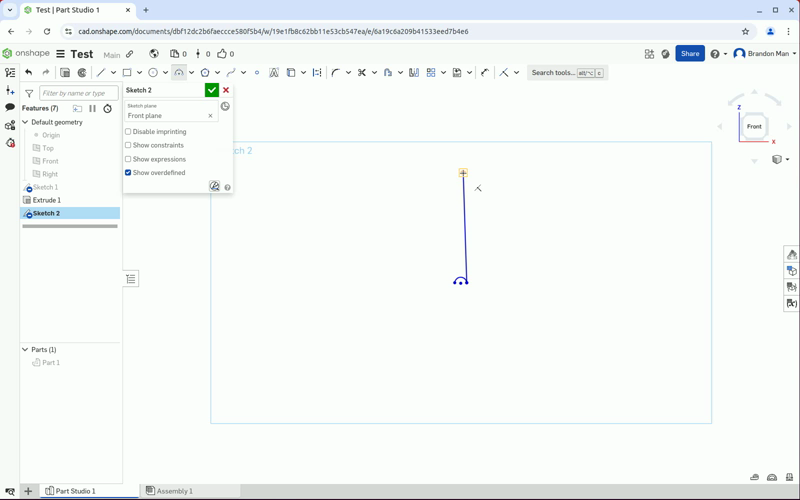
mouse_move(458, 172)
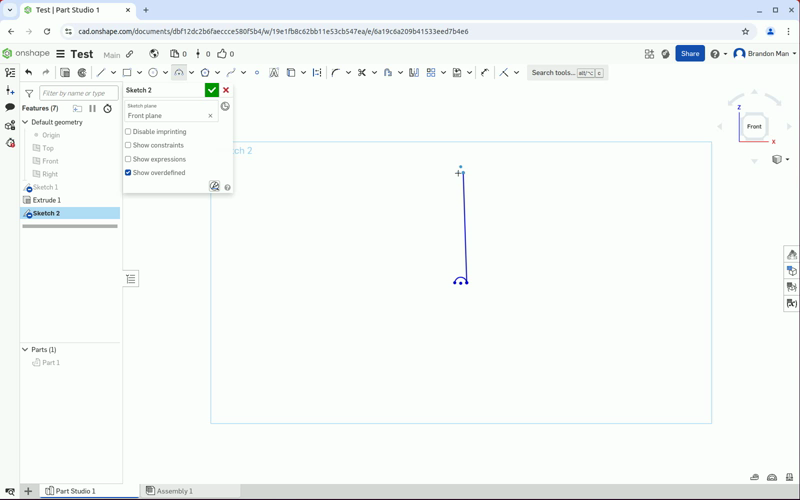
scroll(6)
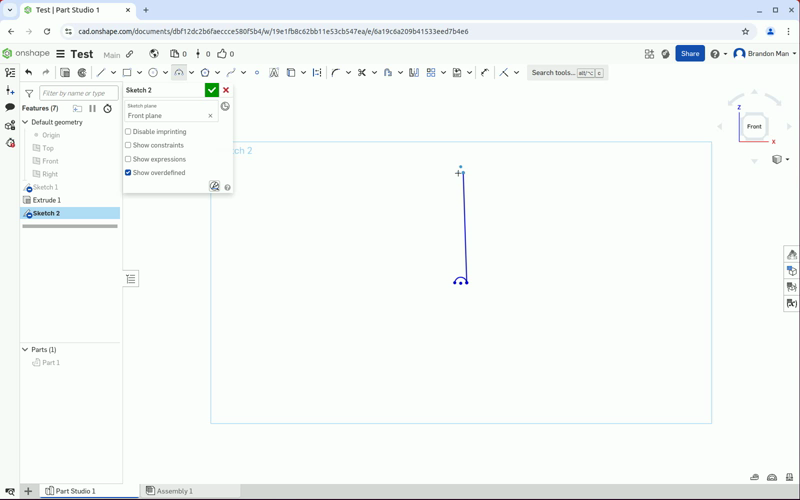
scroll(6)
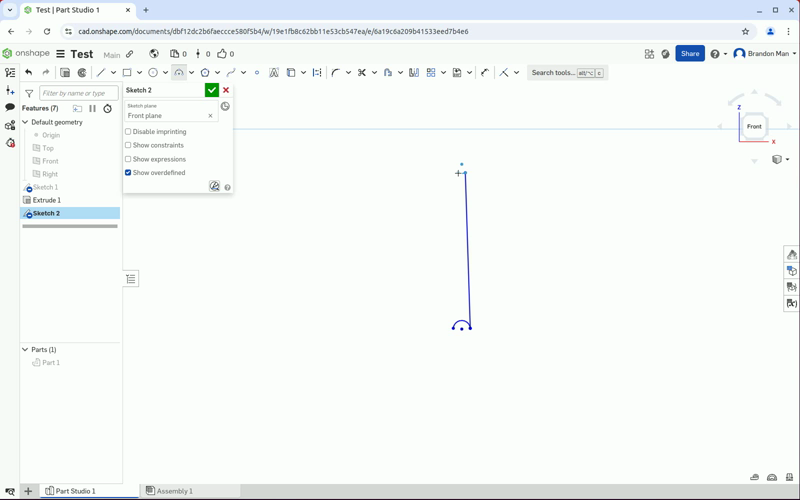
scroll(6)
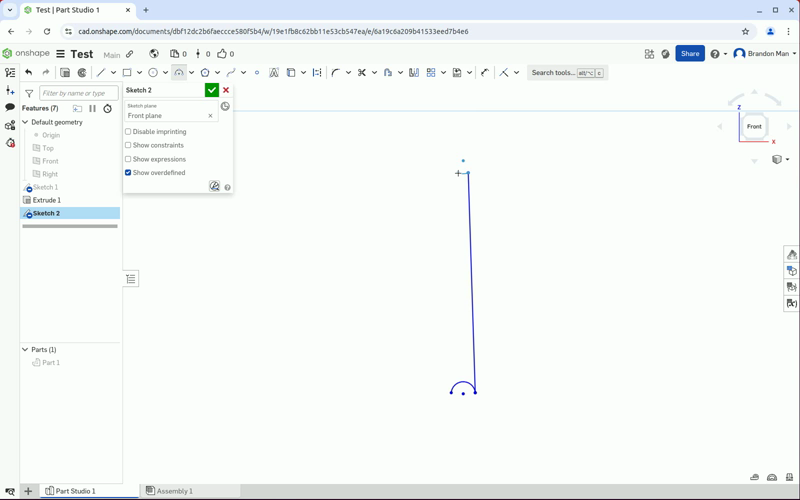
scroll(6)
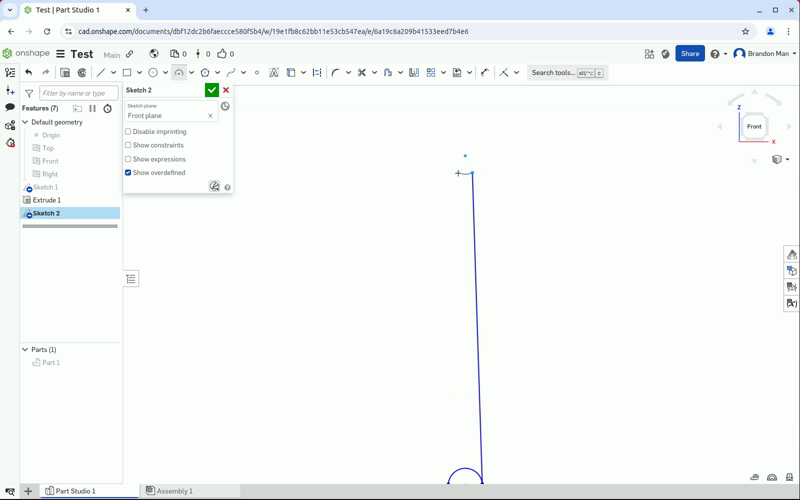
scroll(6)
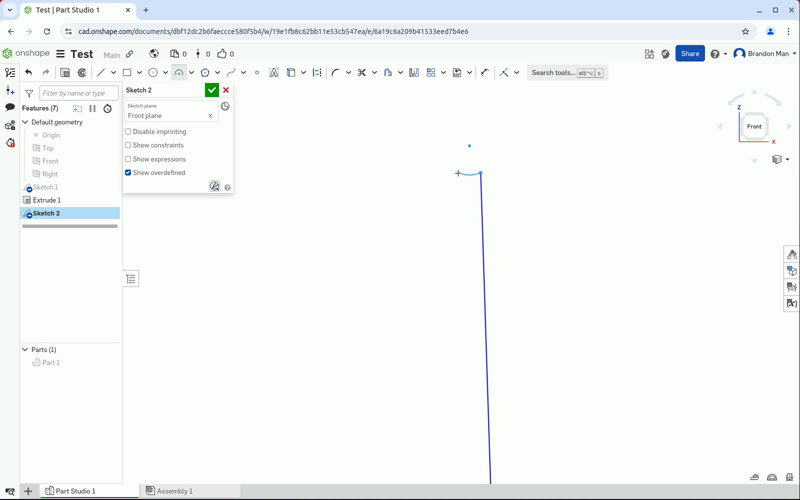
scroll(6)
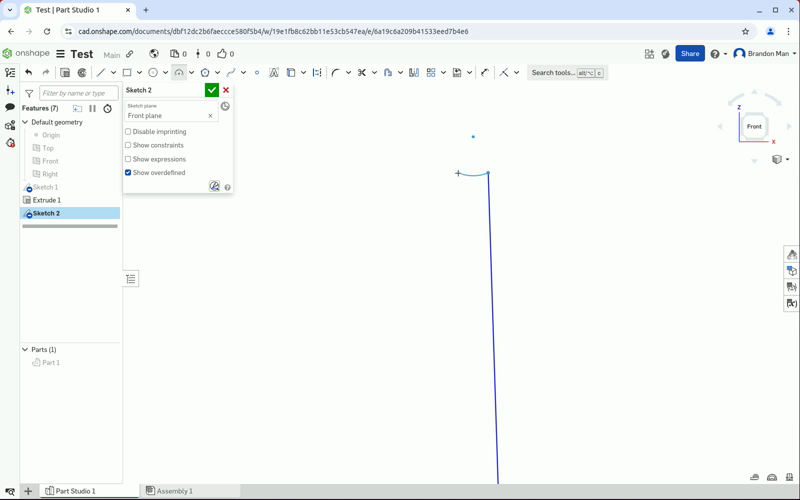
scroll(6)
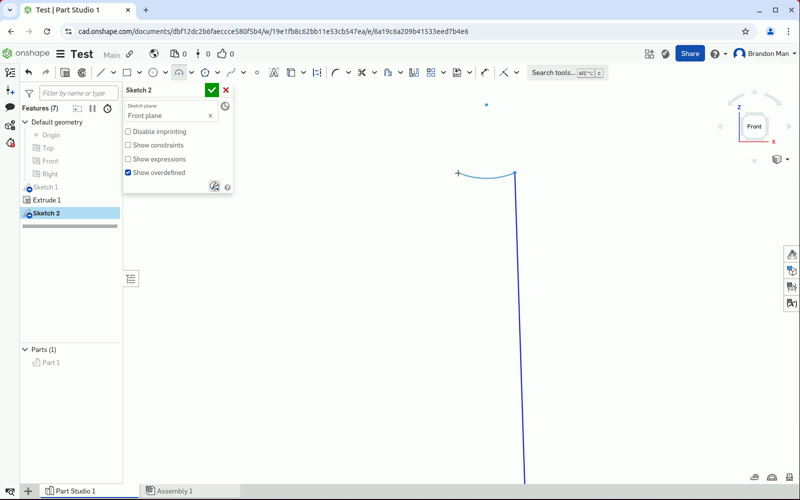
click(458, 172)
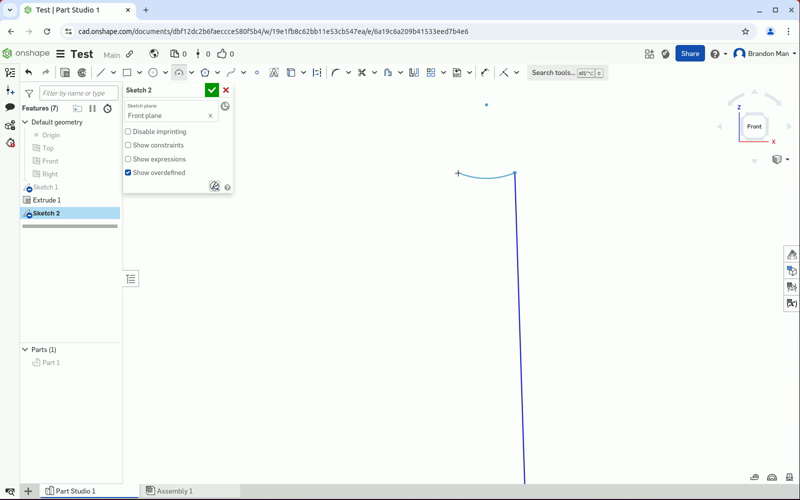
scroll(-6)
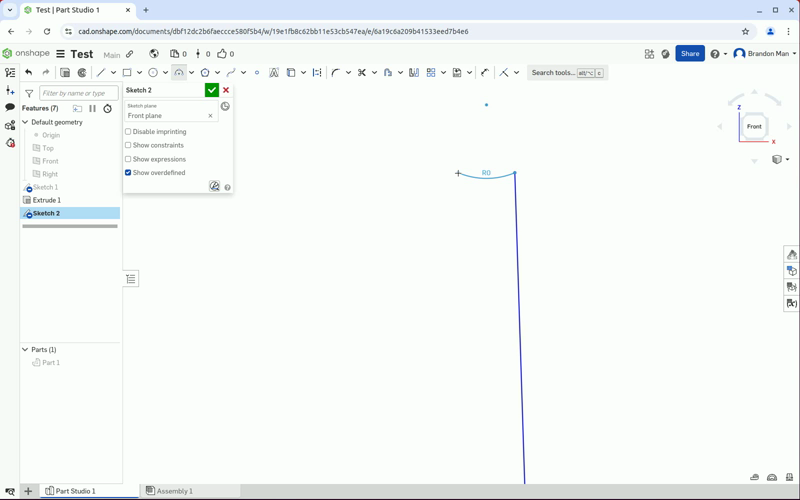
scroll(-6)
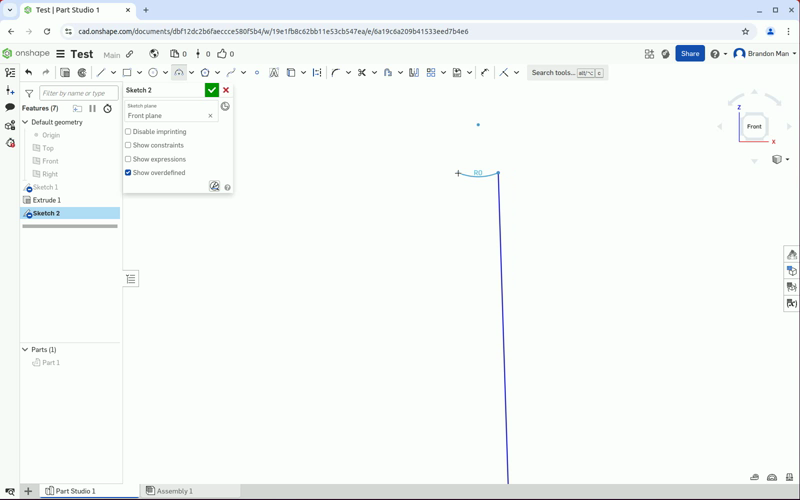
scroll(-6)
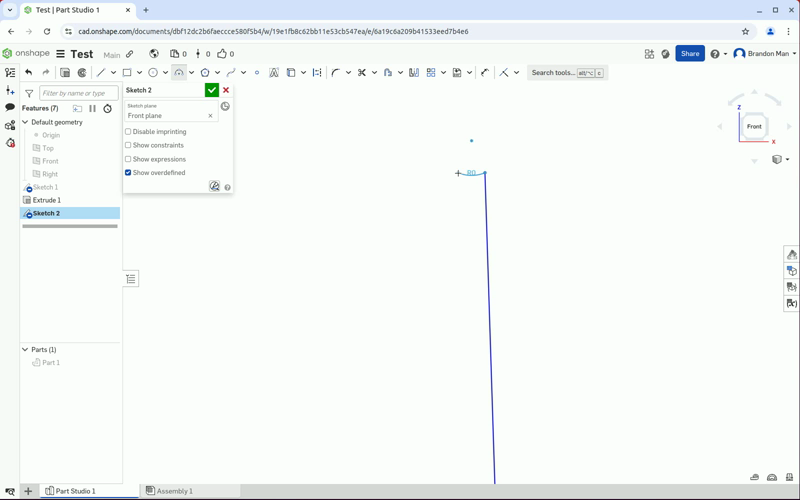
scroll(-6)
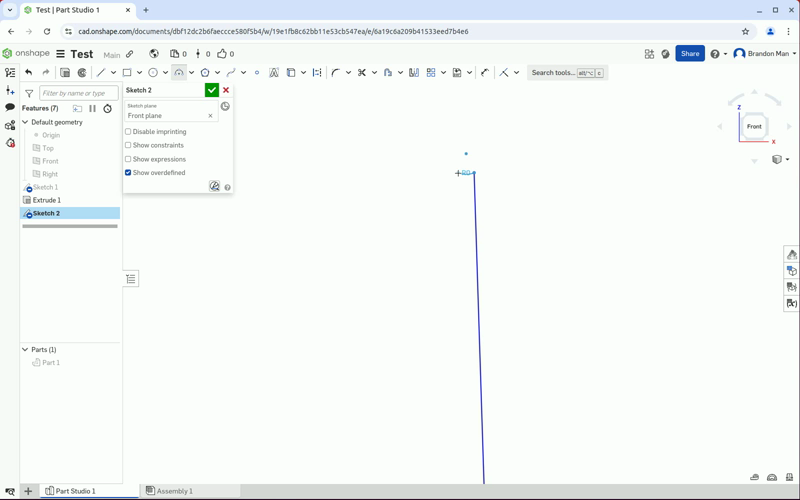
scroll(-6)
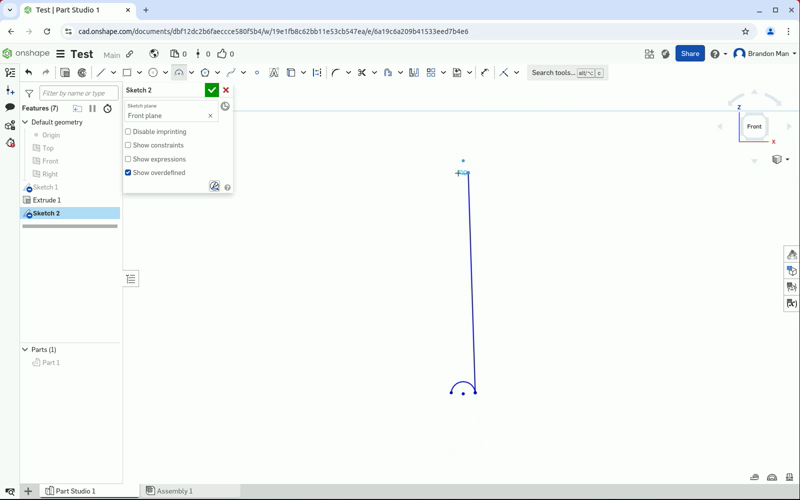
scroll(-6)
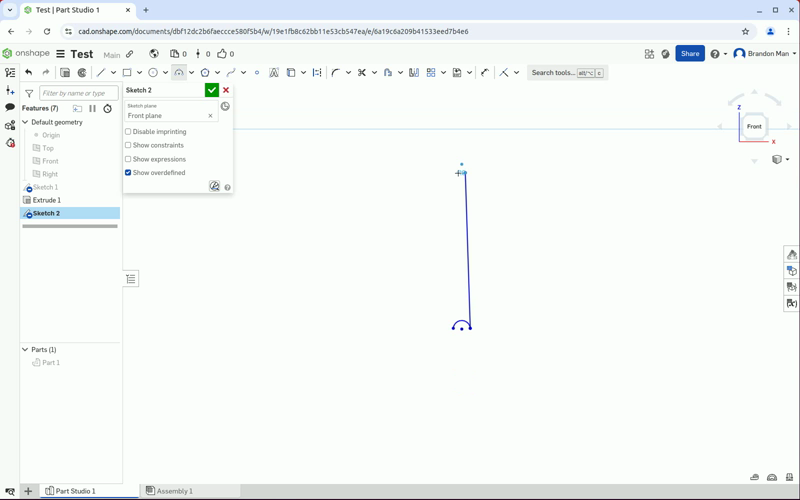
scroll(-6)
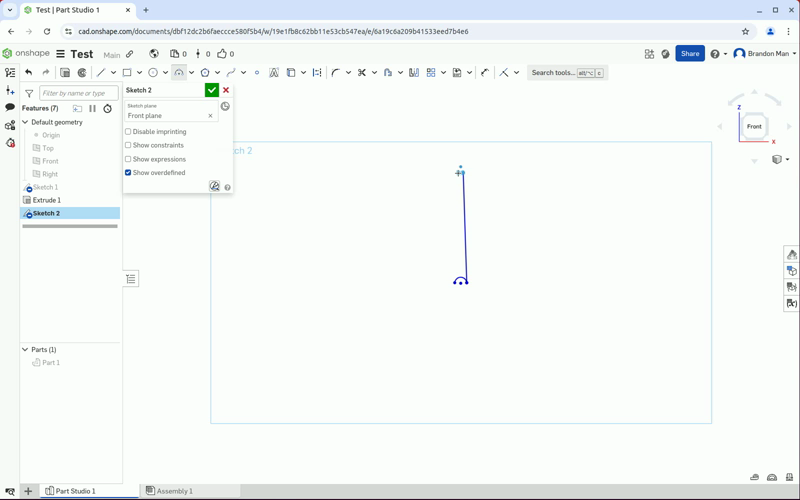
mouse_move(460, 170)
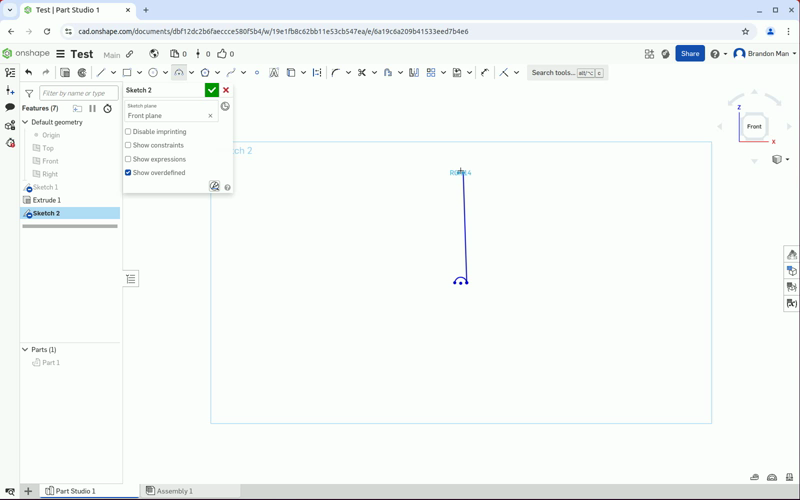
scroll(6)
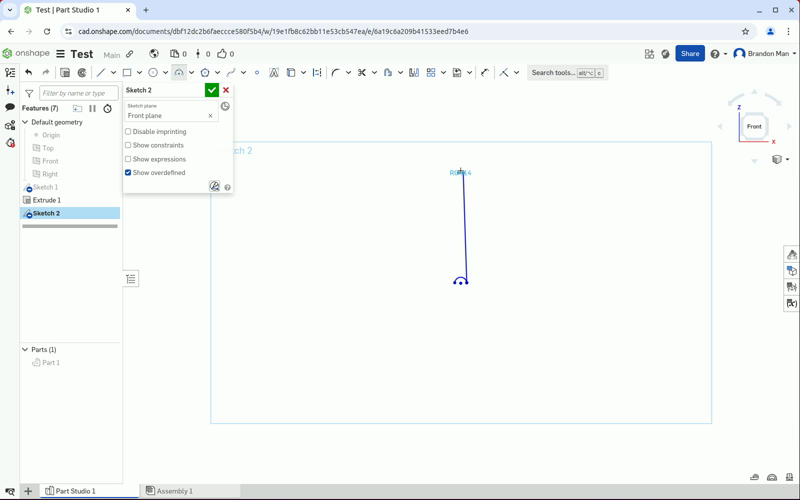
scroll(6)
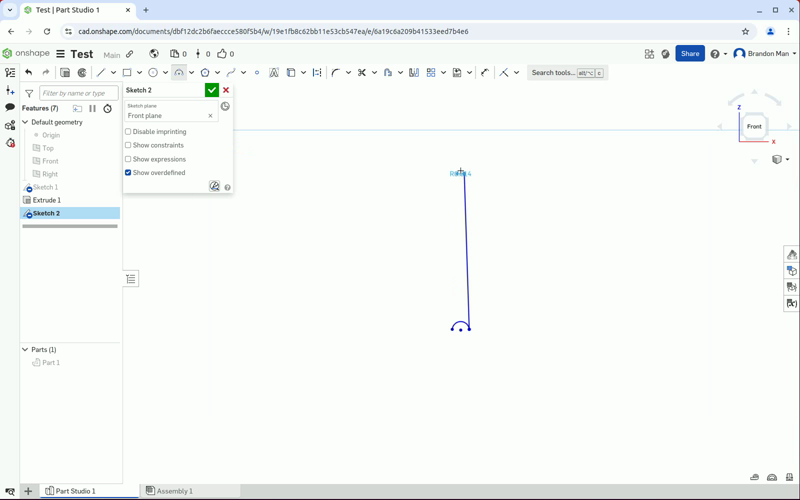
scroll(6)
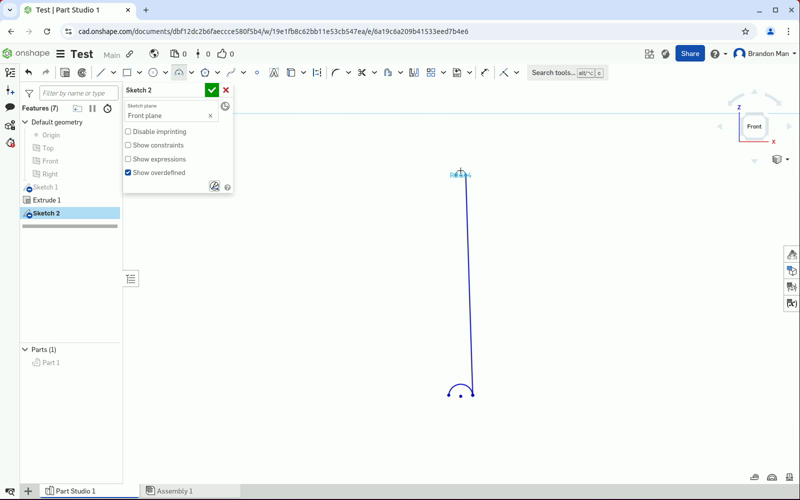
scroll(6)
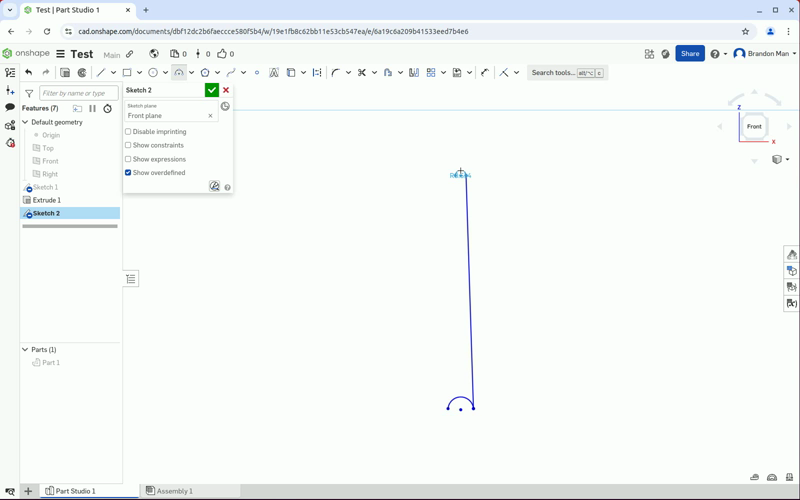
scroll(6)
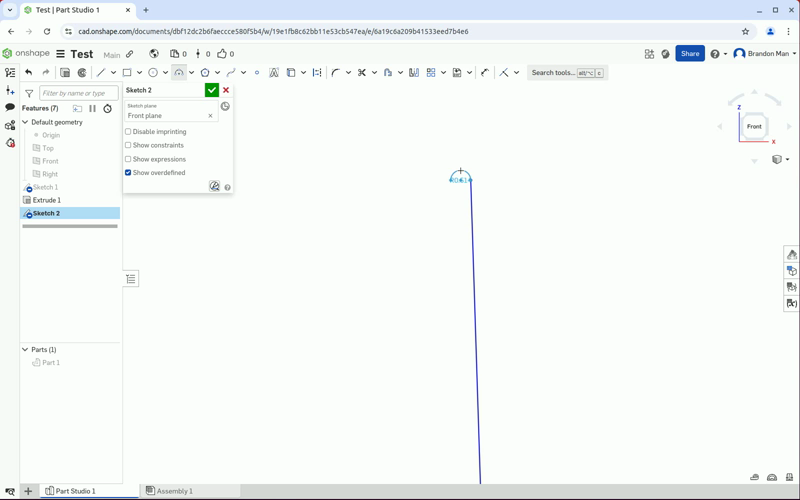
scroll(6)
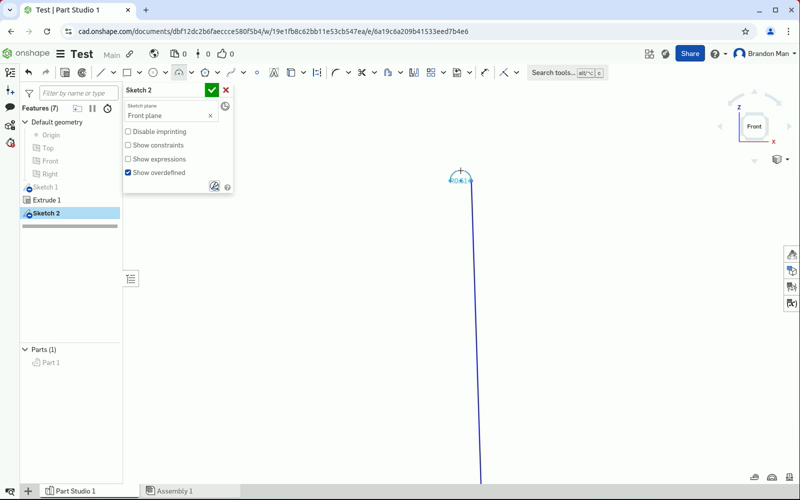
scroll(6)
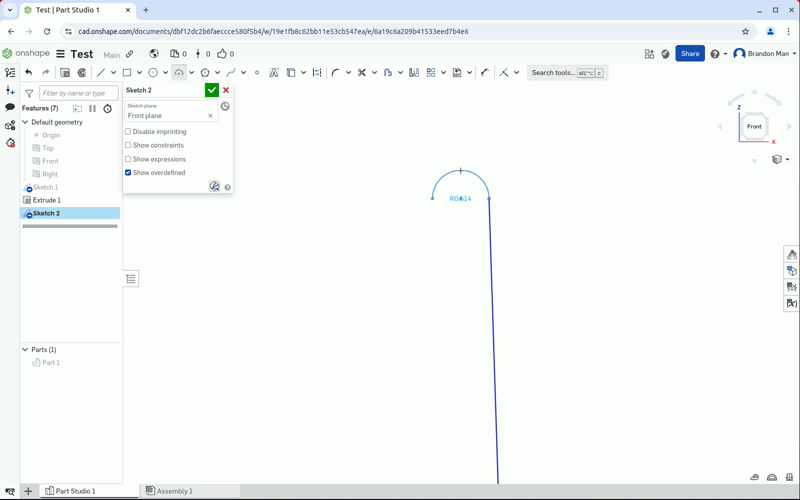
click(460, 170)
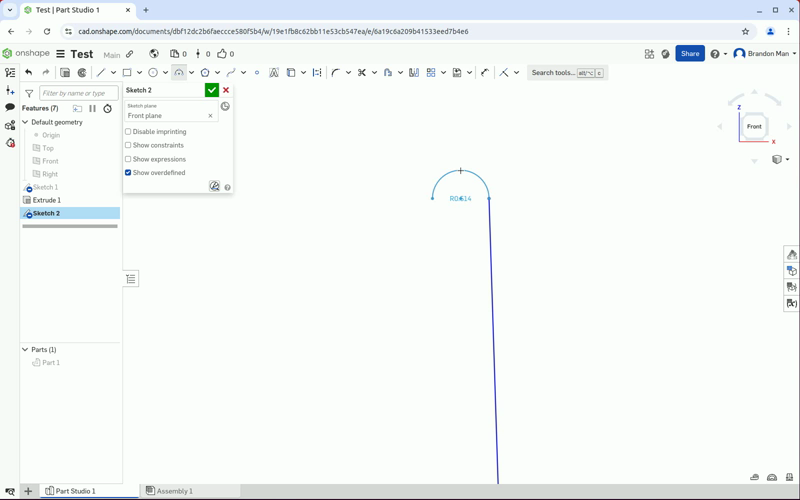
scroll(-6)
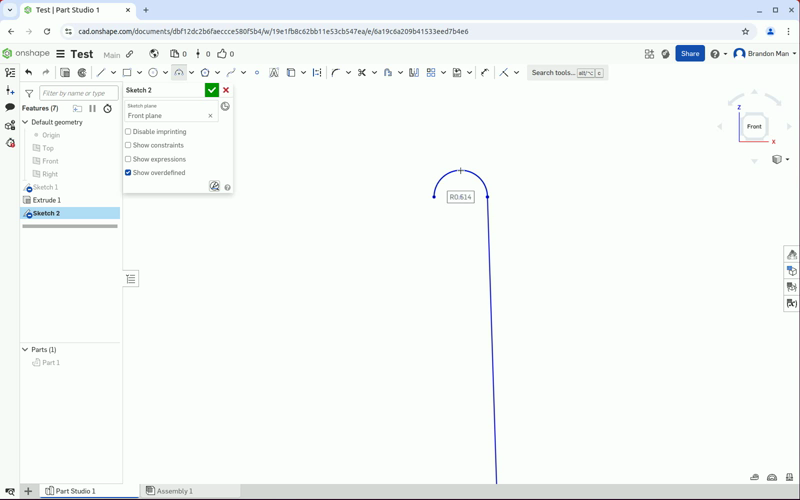
scroll(-6)
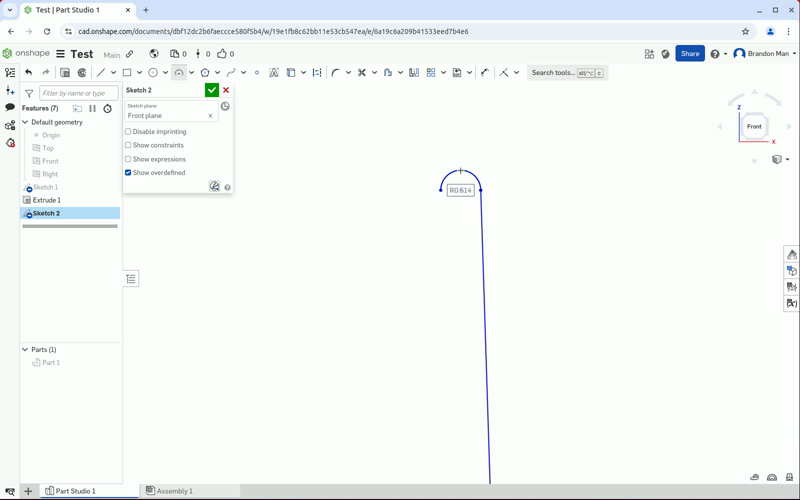
scroll(-6)
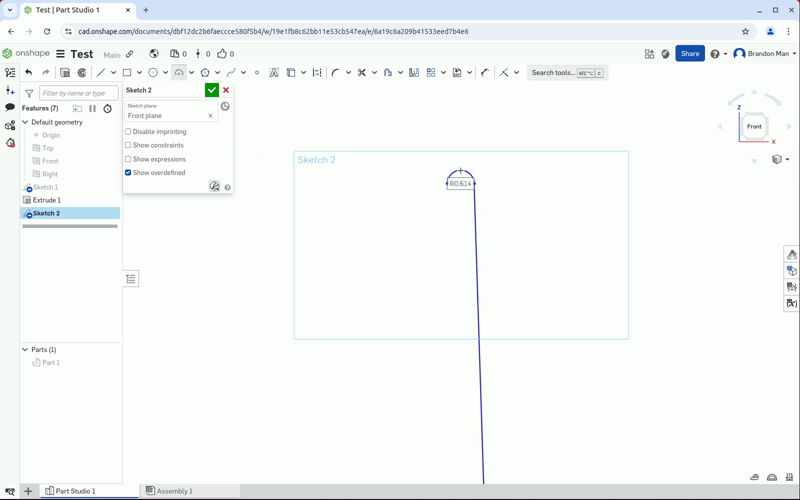
scroll(-6)
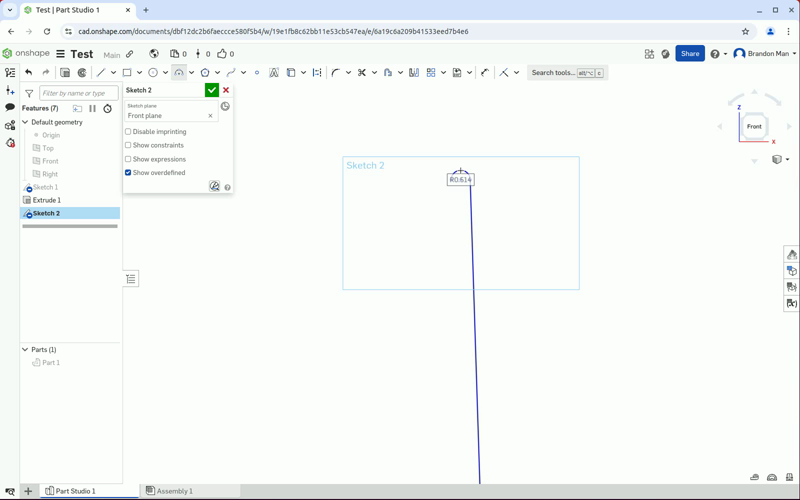
scroll(-6)
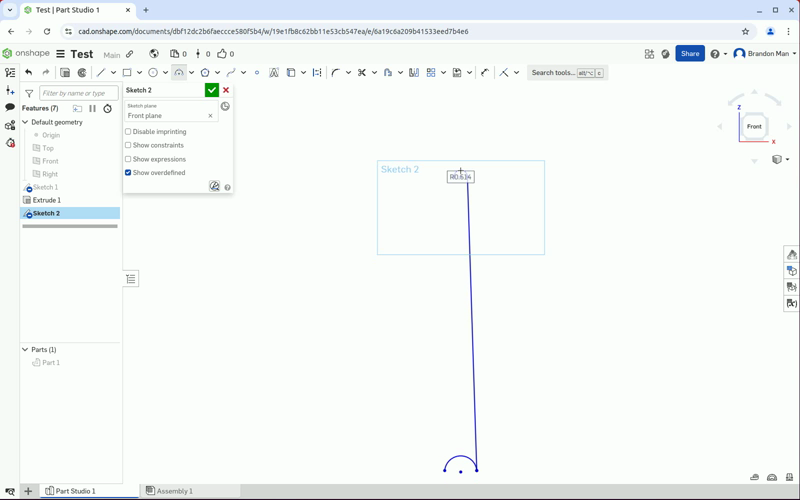
scroll(-6)
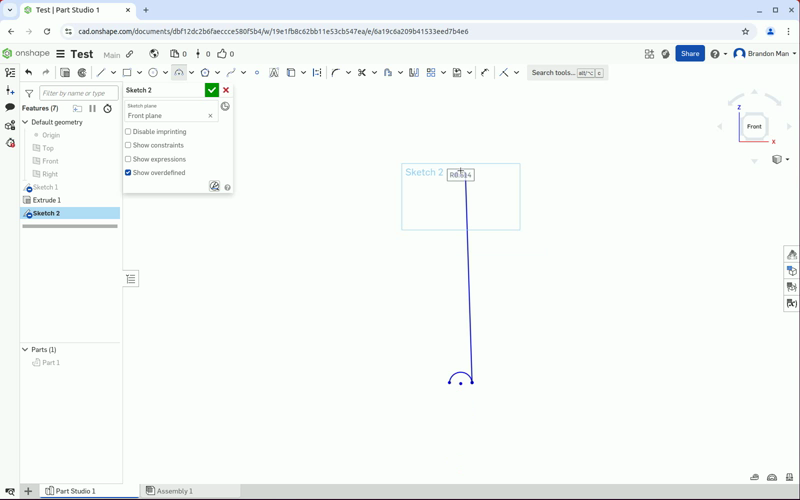
scroll(-6)
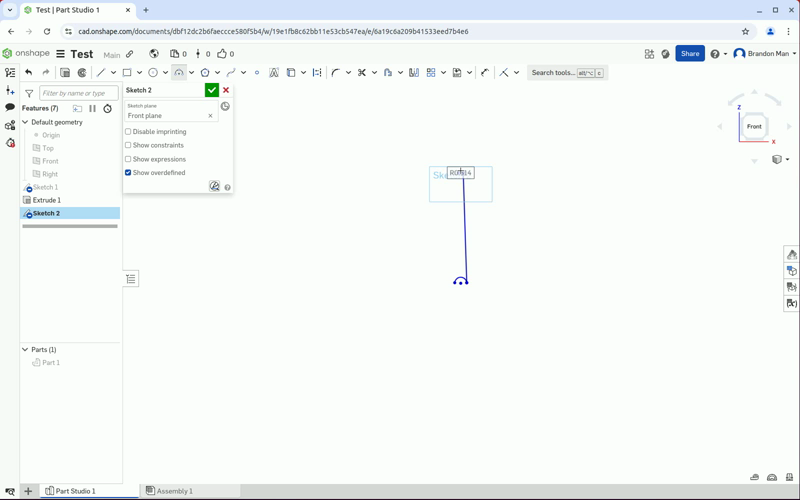
key_up(shift)
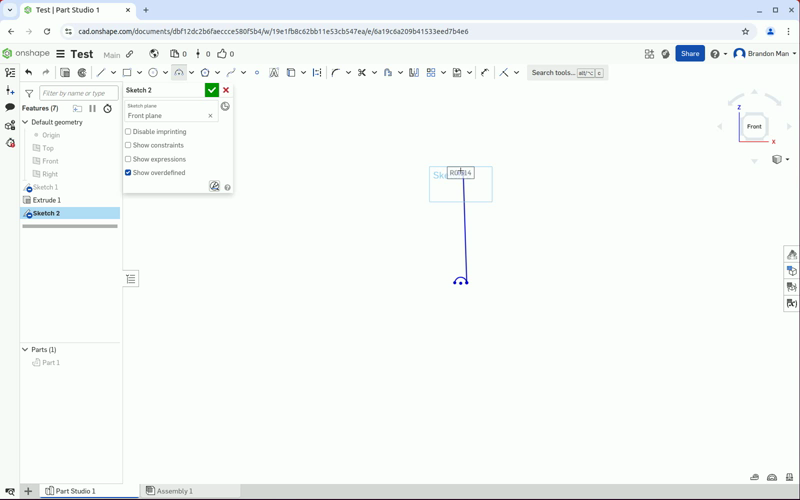
key(esc)
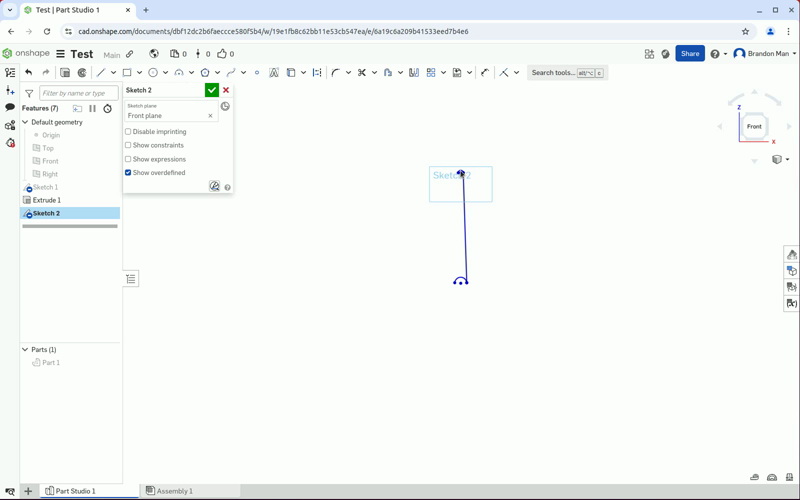
key(l)
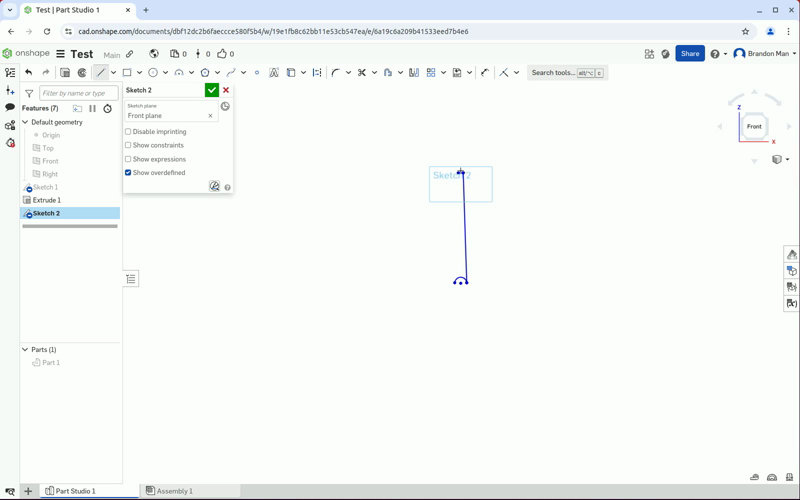
mouse_move(458, 172)
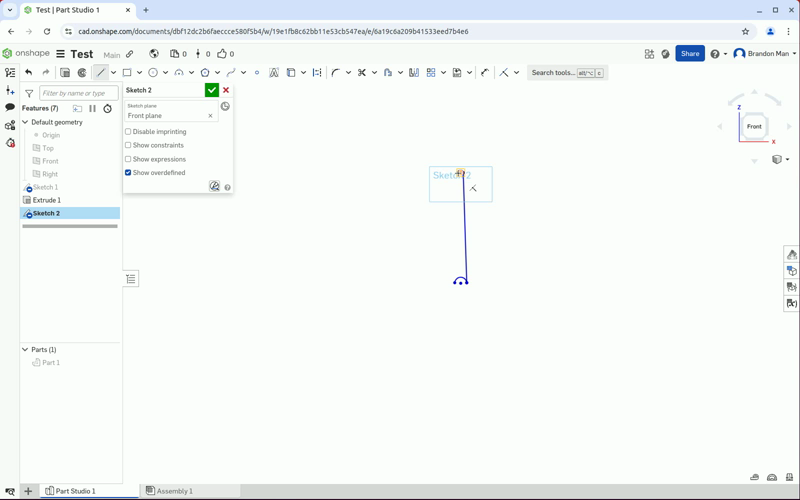
scroll(6)
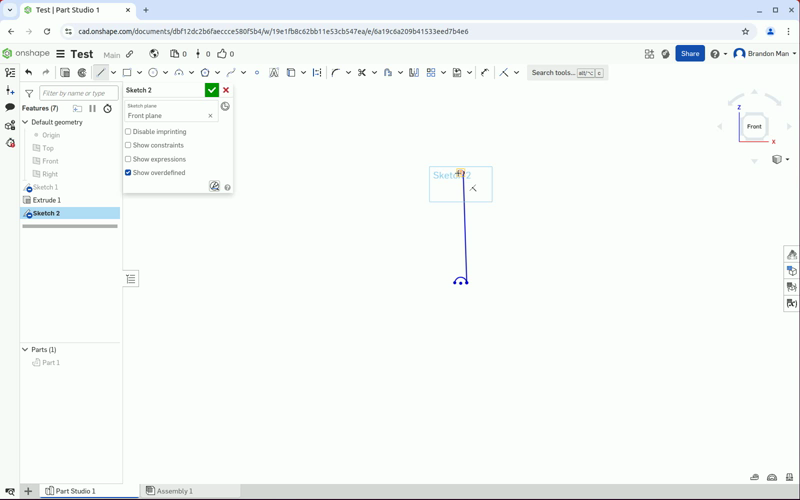
scroll(6)
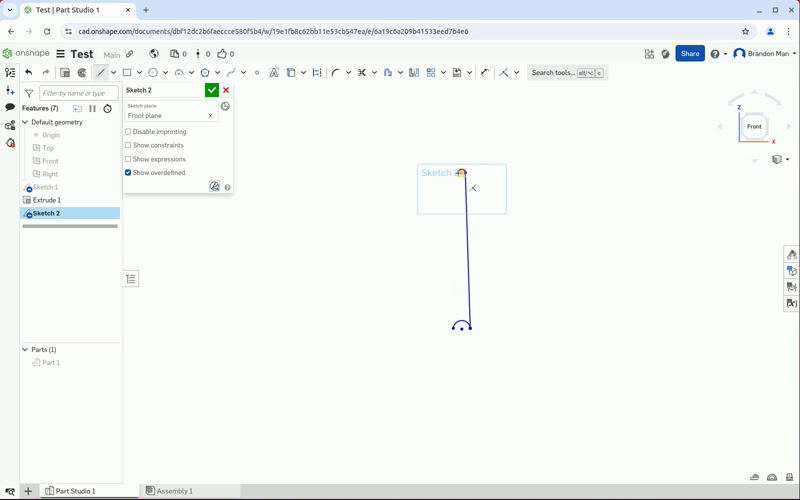
scroll(6)
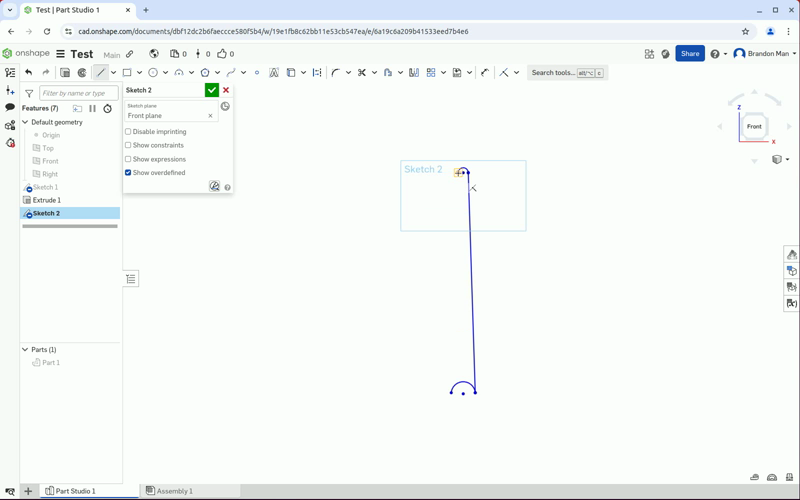
scroll(6)
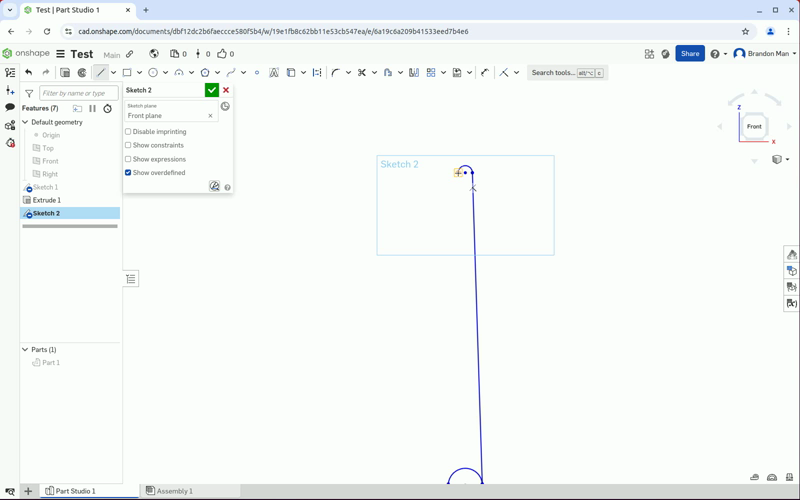
scroll(6)
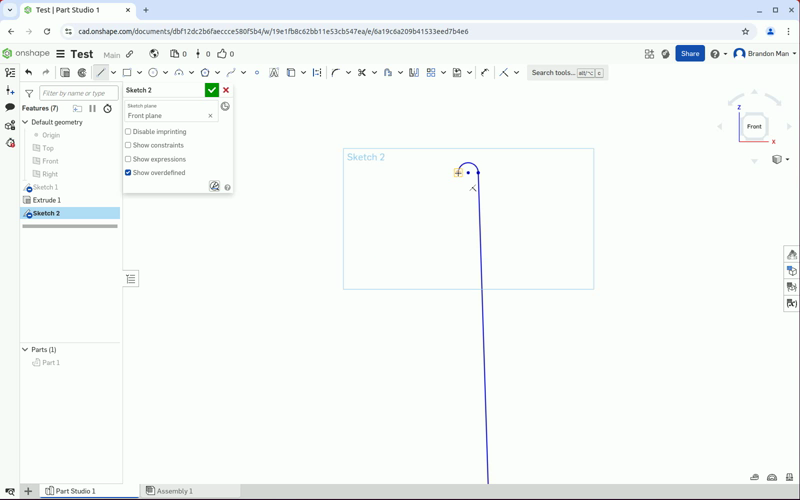
scroll(6)
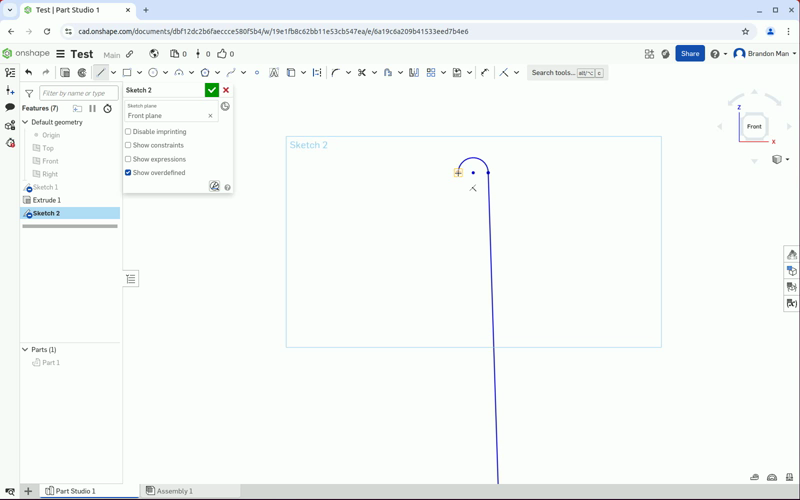
scroll(6)
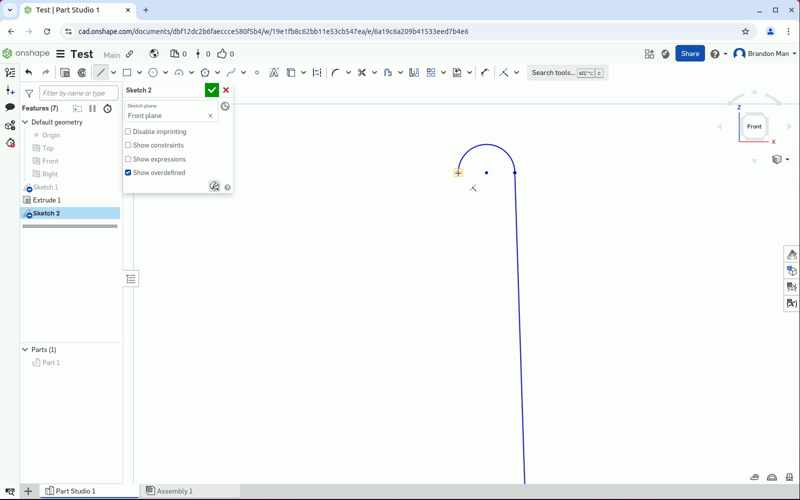
click(458, 172)
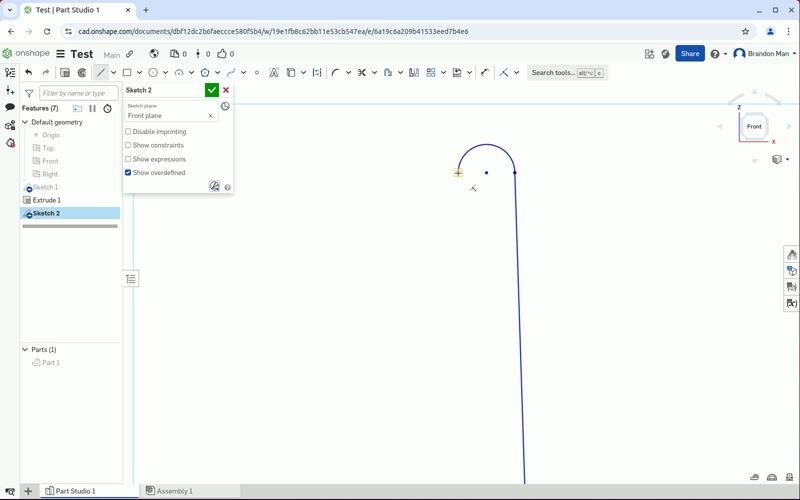
scroll(-6)
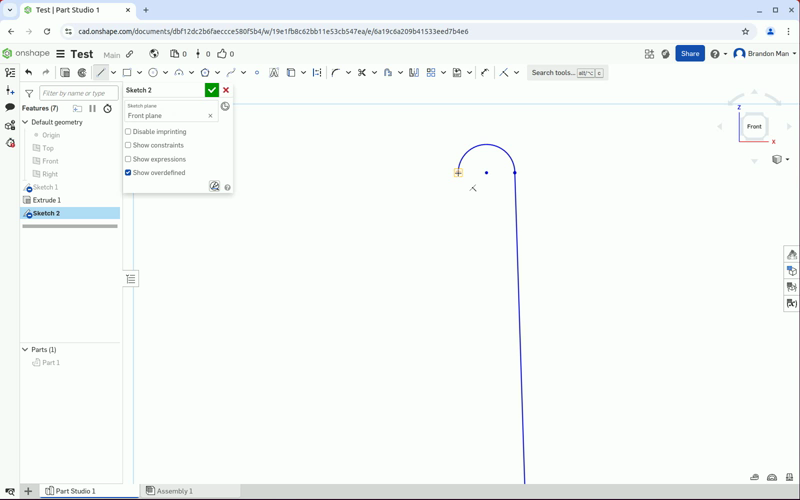
scroll(-6)
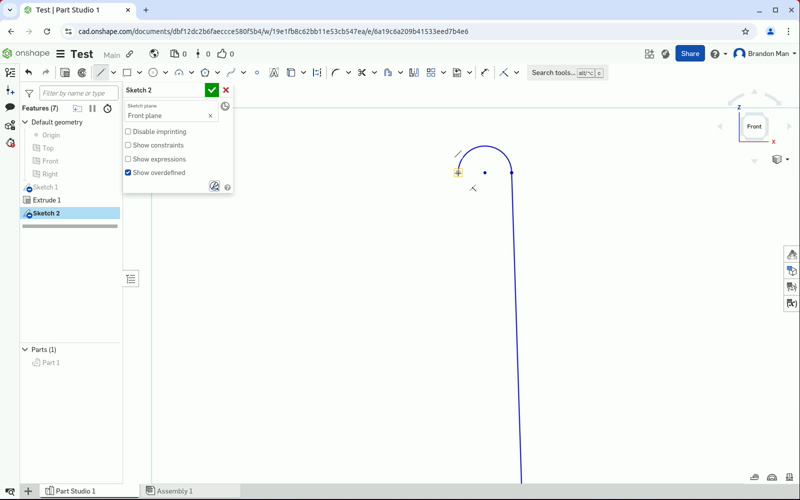
scroll(-6)
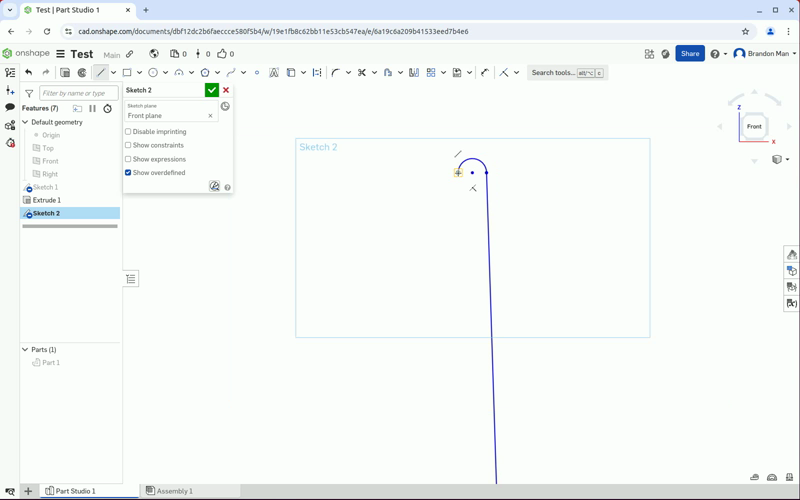
scroll(-6)
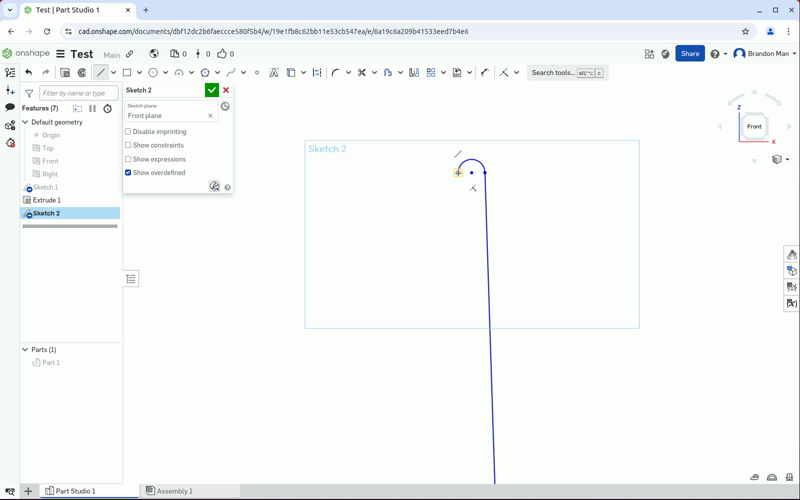
scroll(-6)
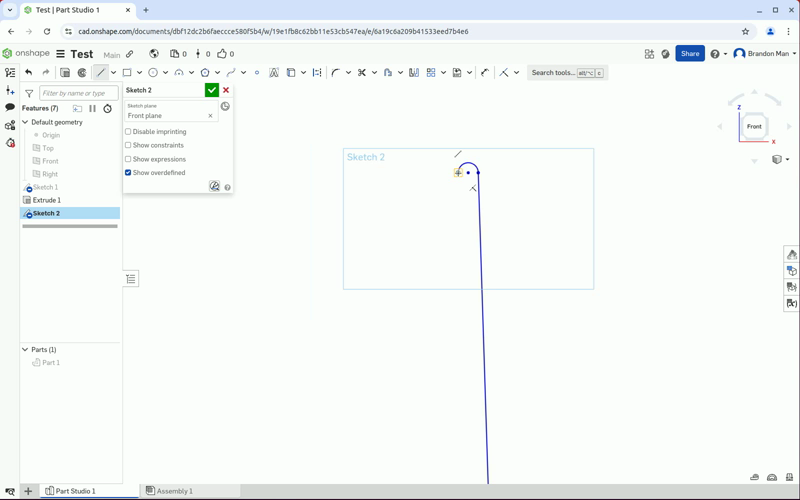
scroll(-6)
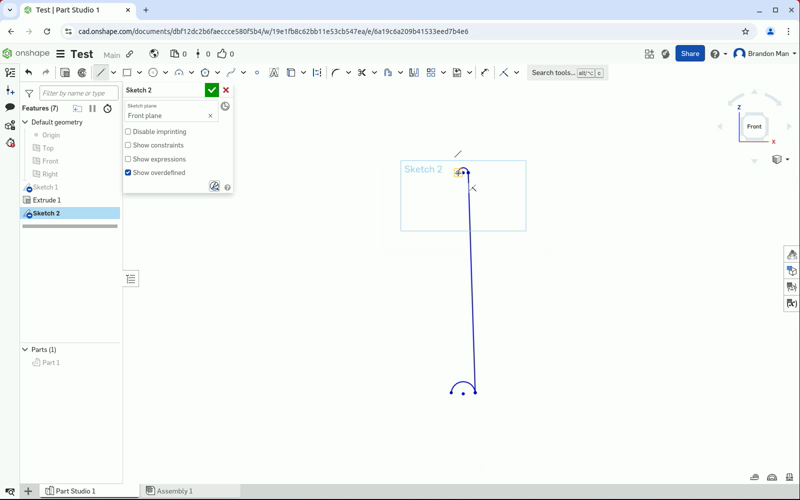
scroll(-6)
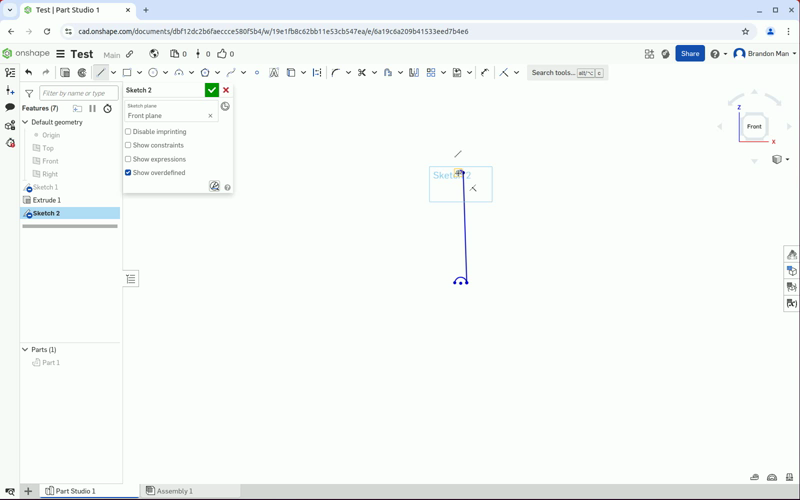
key_down(shift)
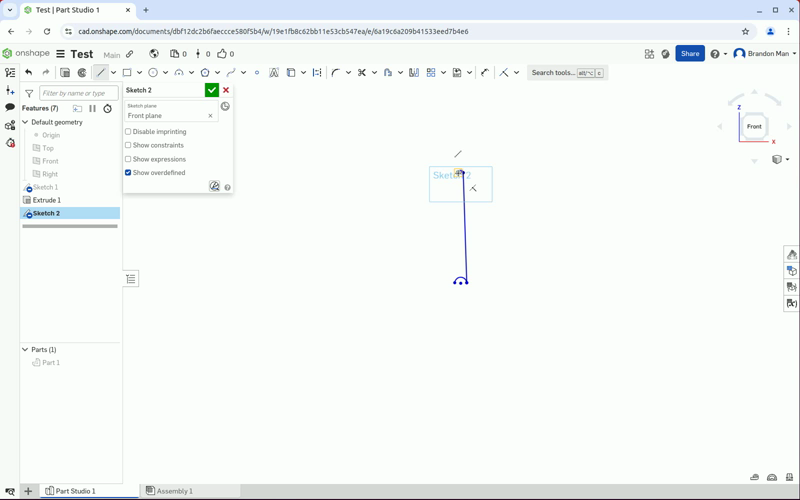
mouse_move(454, 282)
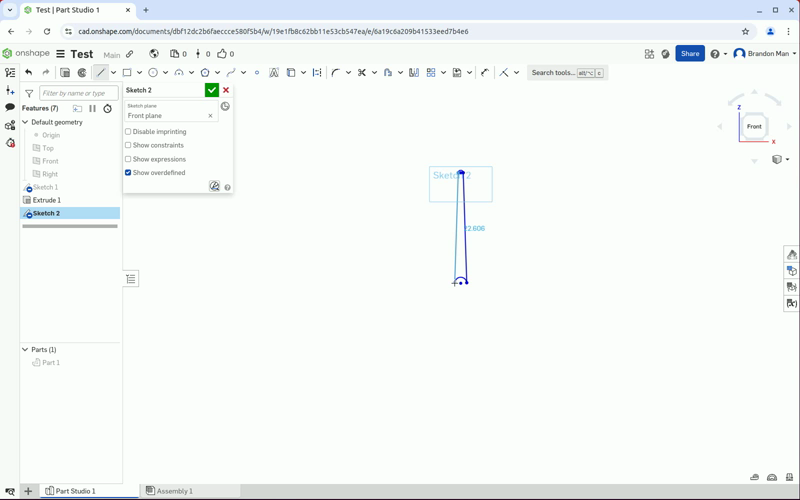
key_up(shift)
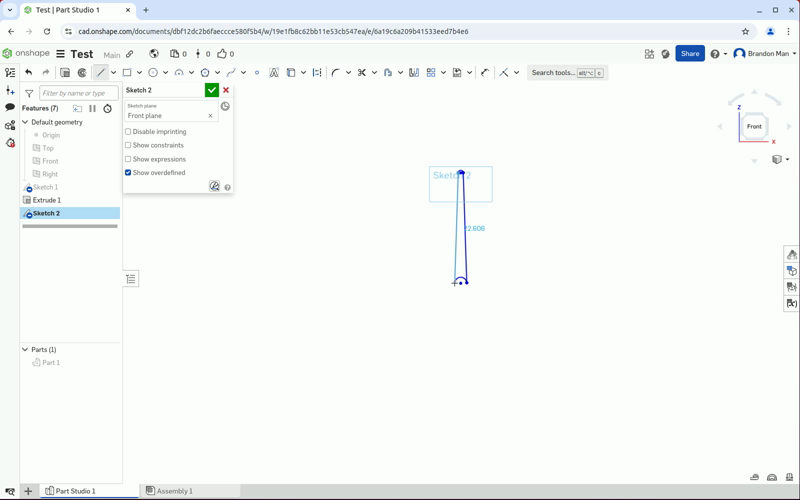
click(454, 282)
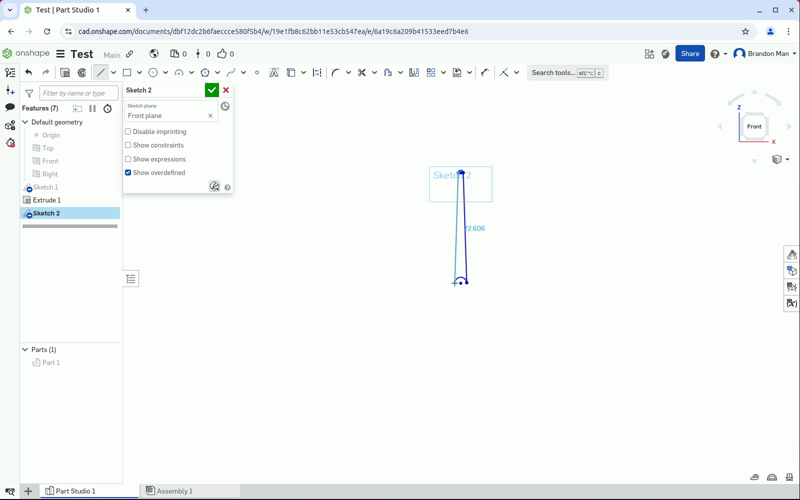
key(esc)
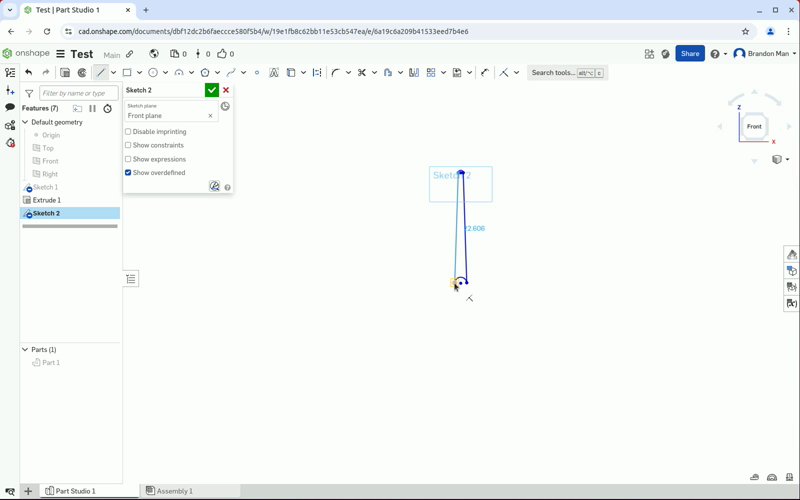
mouse_move(461, 199)
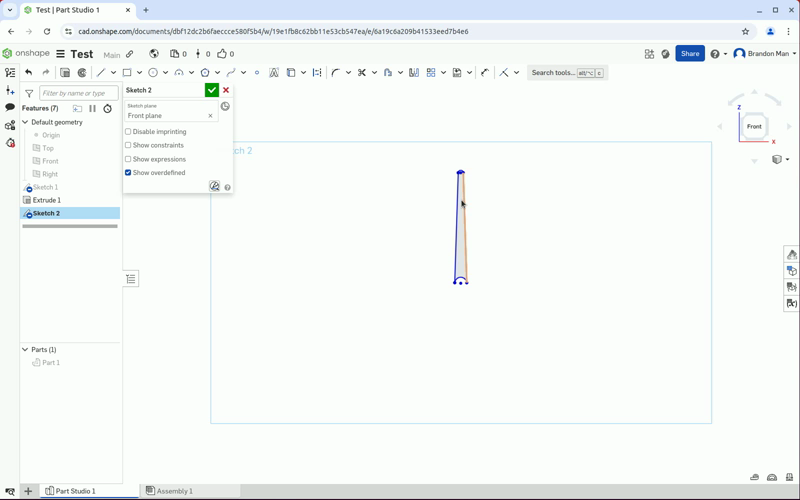
scroll(6)
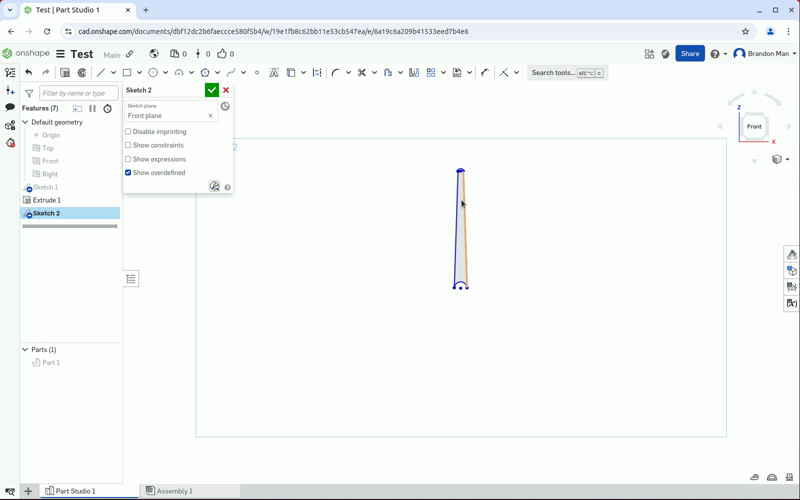
scroll(6)
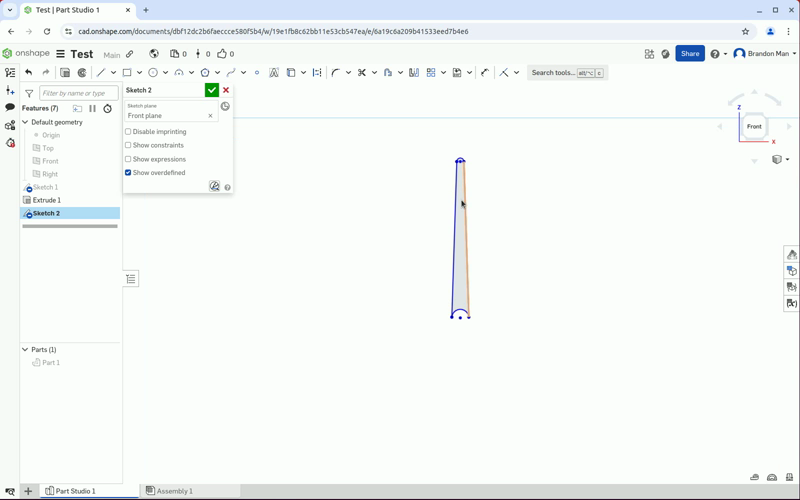
scroll(6)
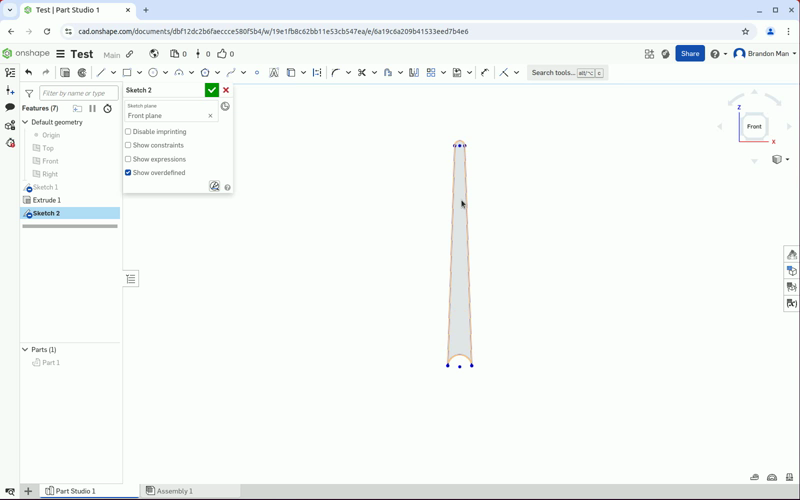
scroll(6)
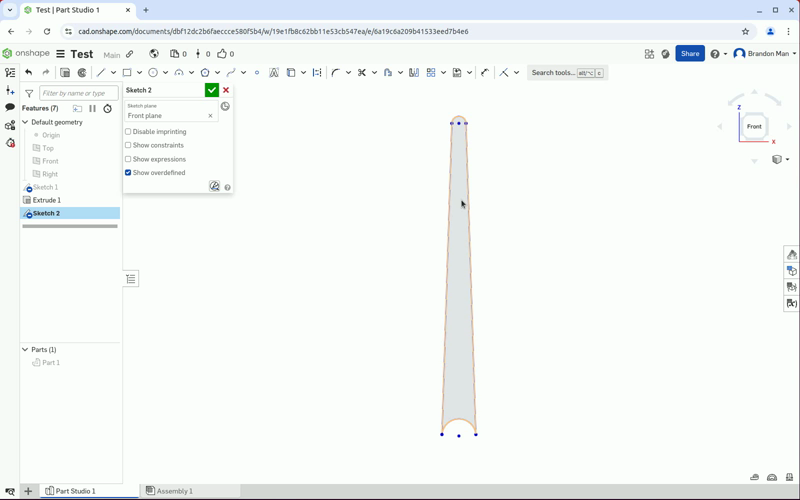
scroll(6)
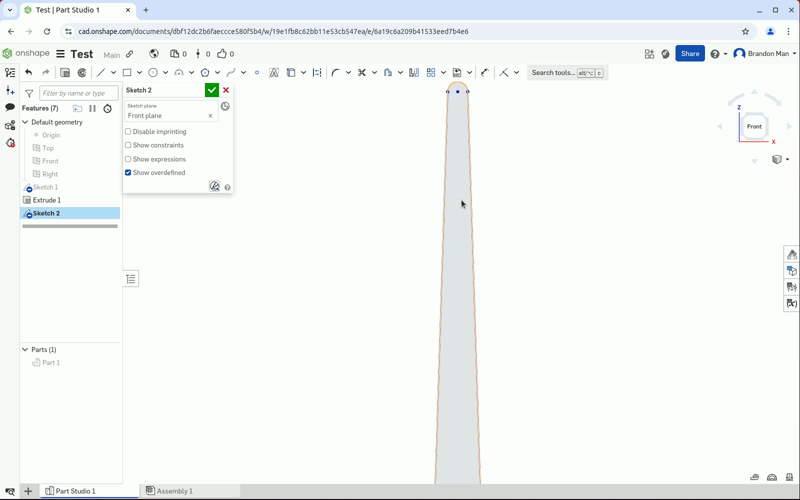
scroll(6)
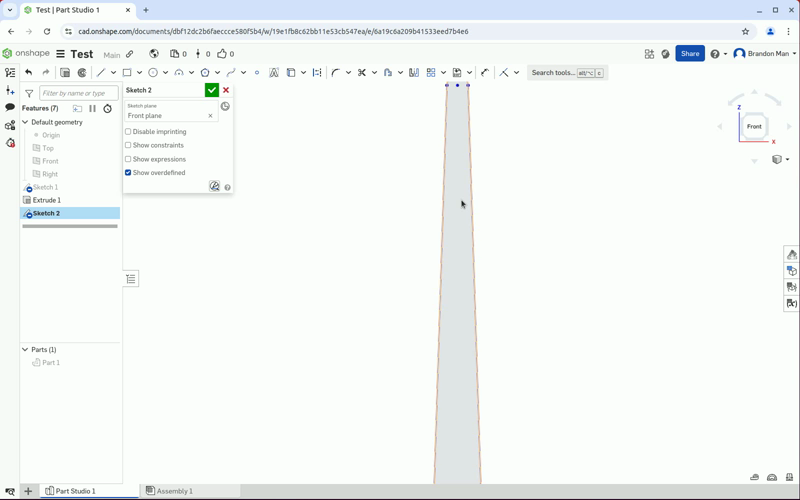
scroll(6)
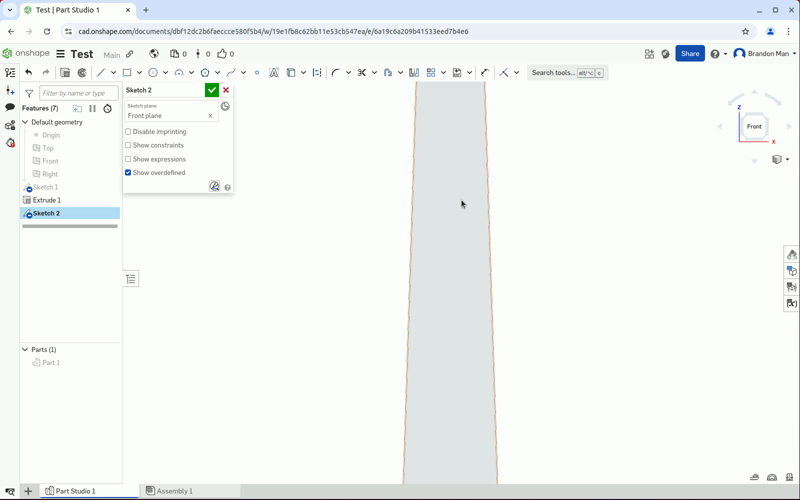
click(461, 199)
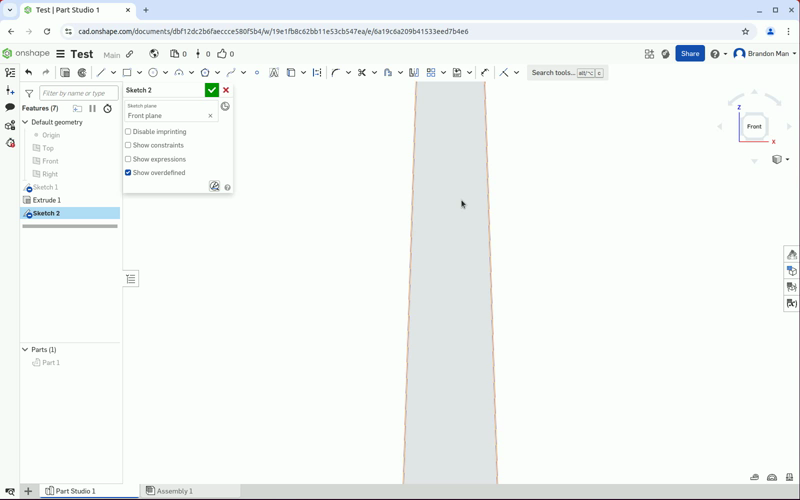
scroll(-6)
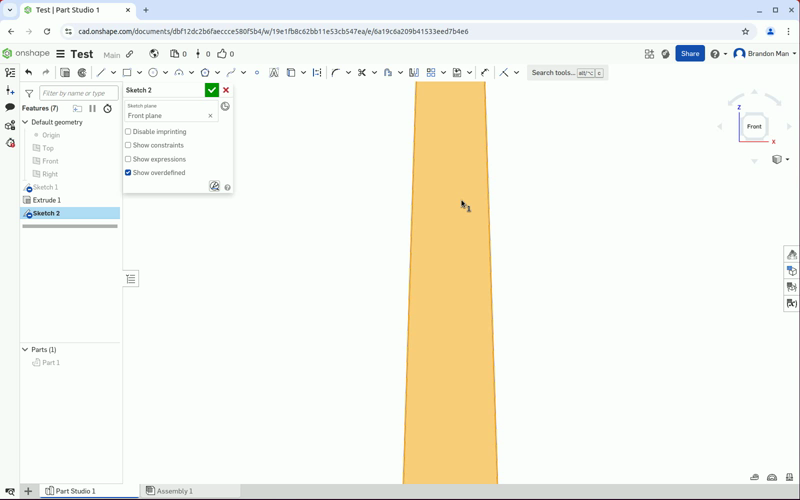
scroll(-6)
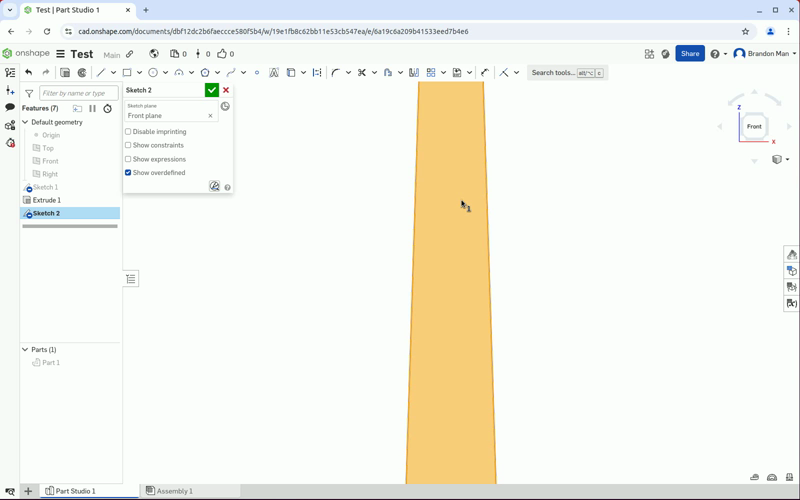
scroll(-6)
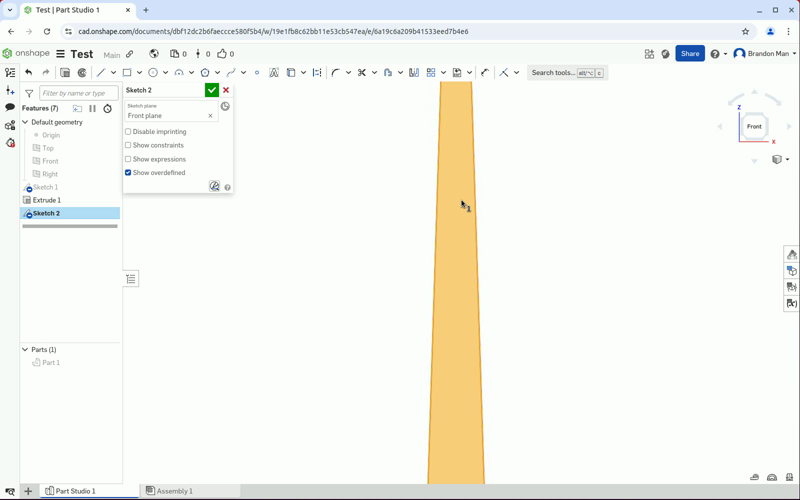
scroll(-6)
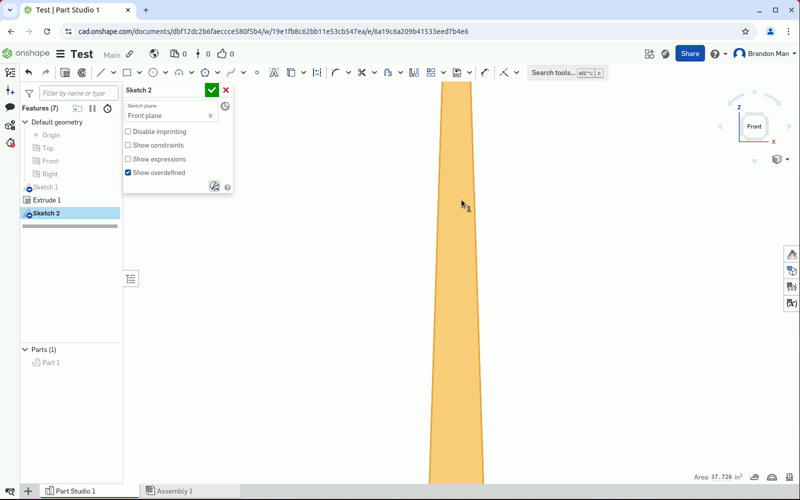
scroll(-6)
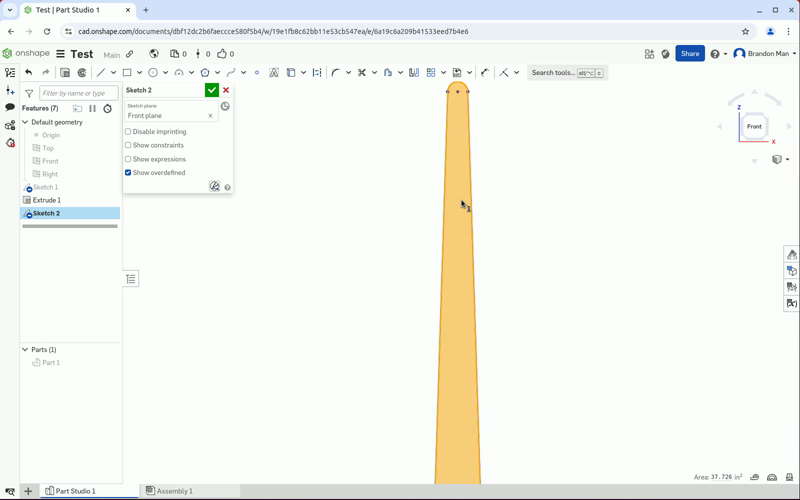
scroll(-6)
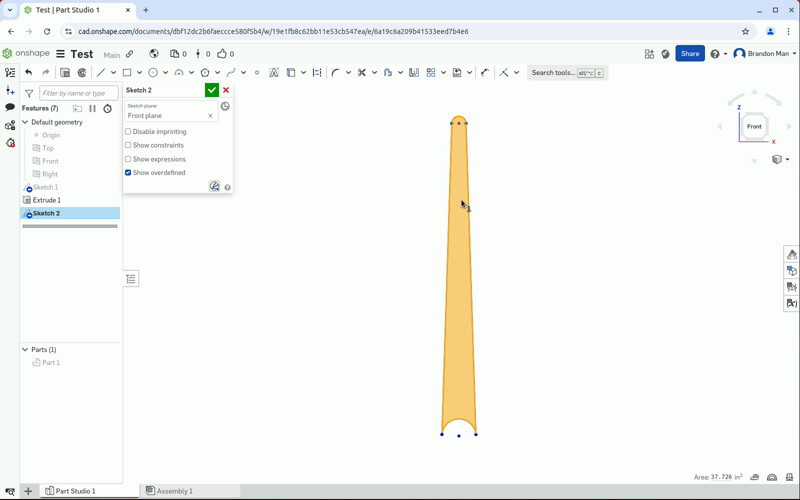
scroll(-6)
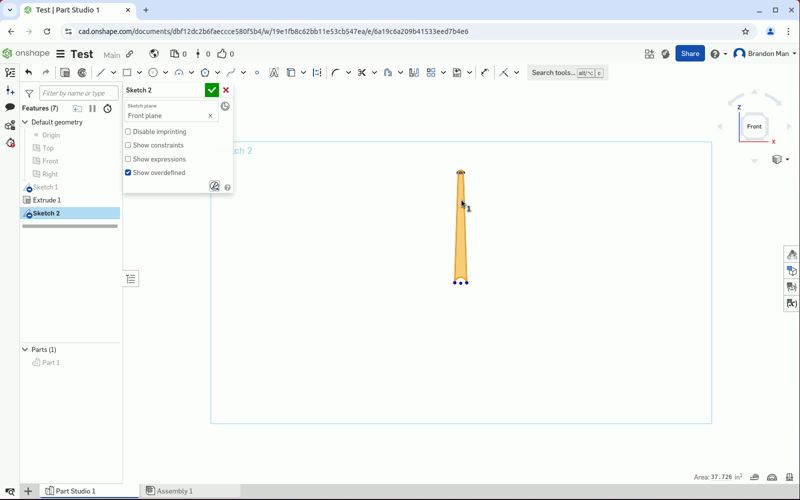
mouse_move(73, 352)
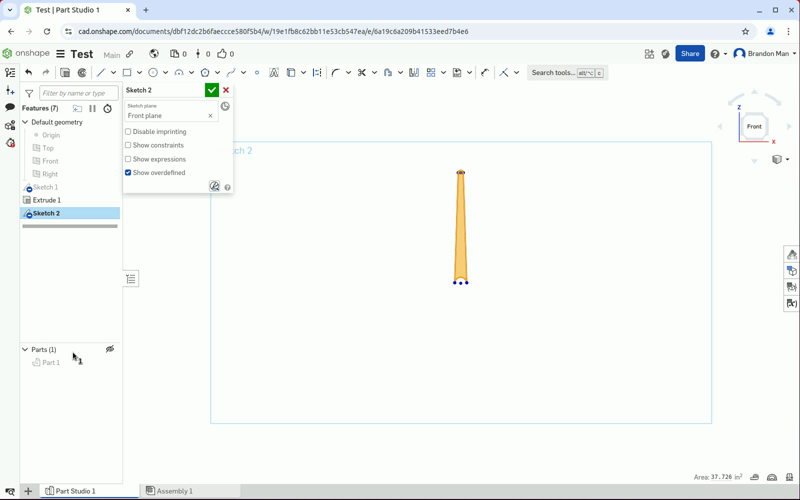
key(shift+y)
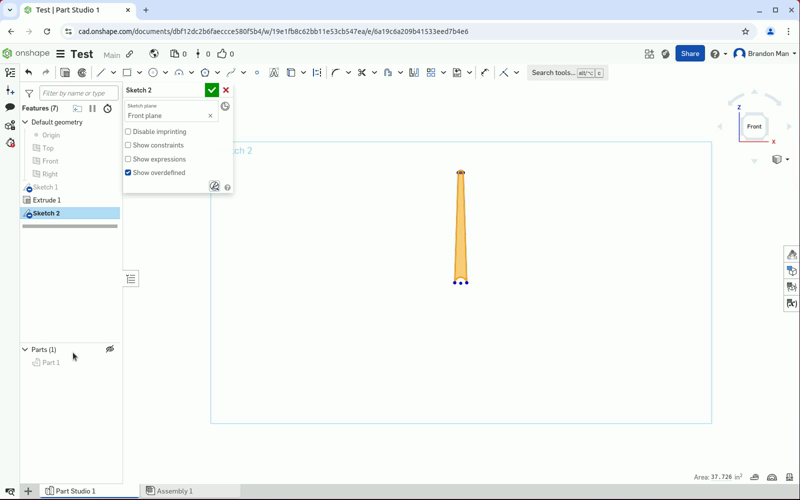
key(shift+e)
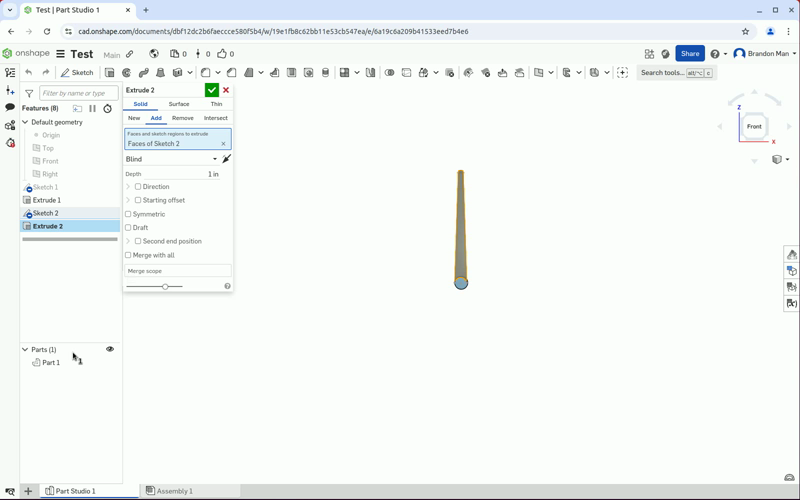
mouse_move(143, 106)
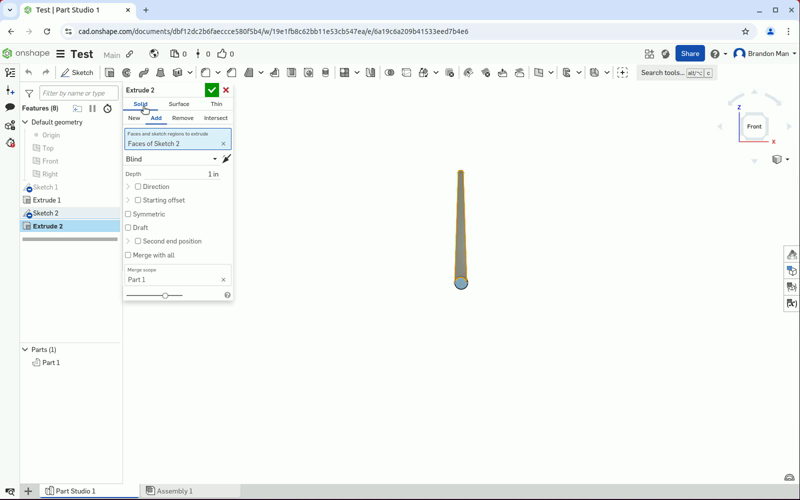
click(143, 106)
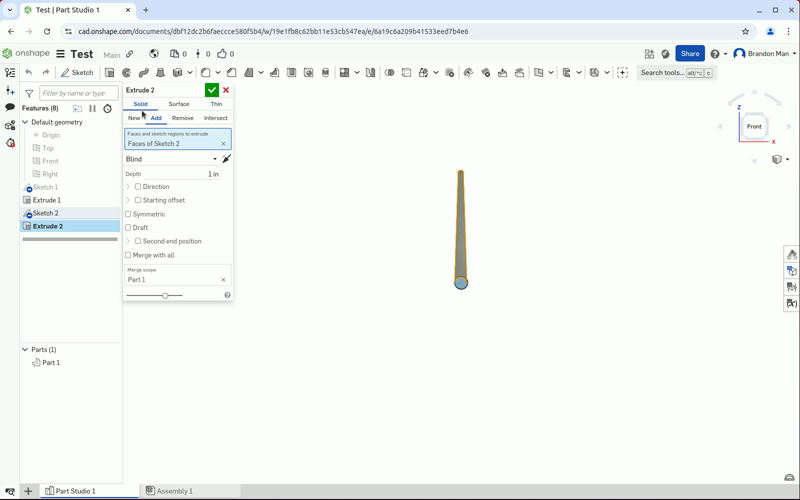
mouse_move(137, 120)
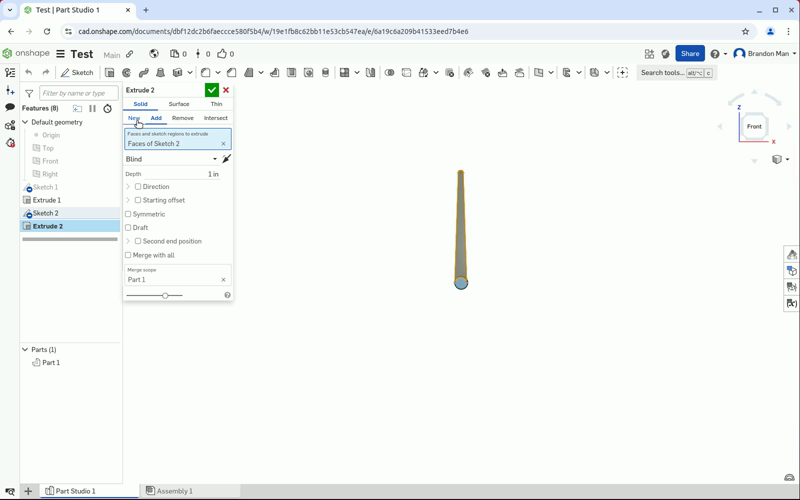
click(137, 120)
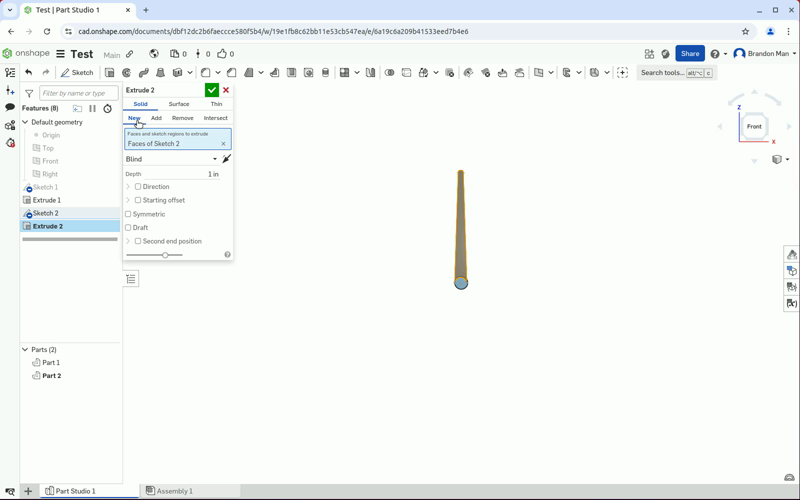
key(tab, 4)
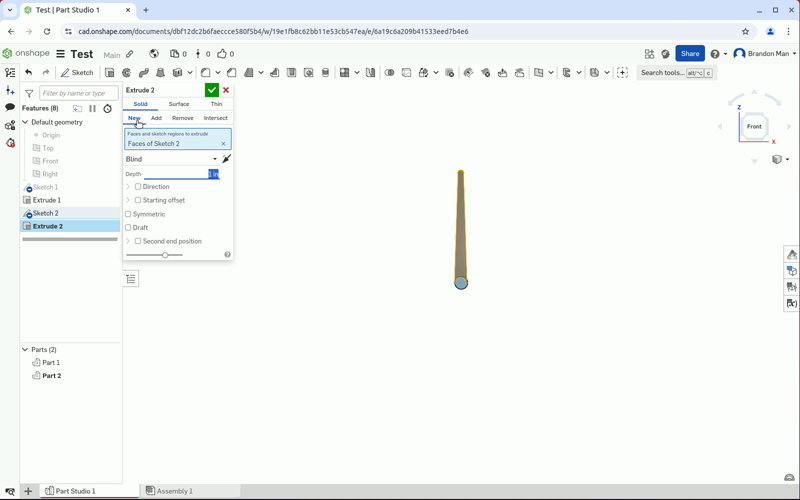
text(0.963)
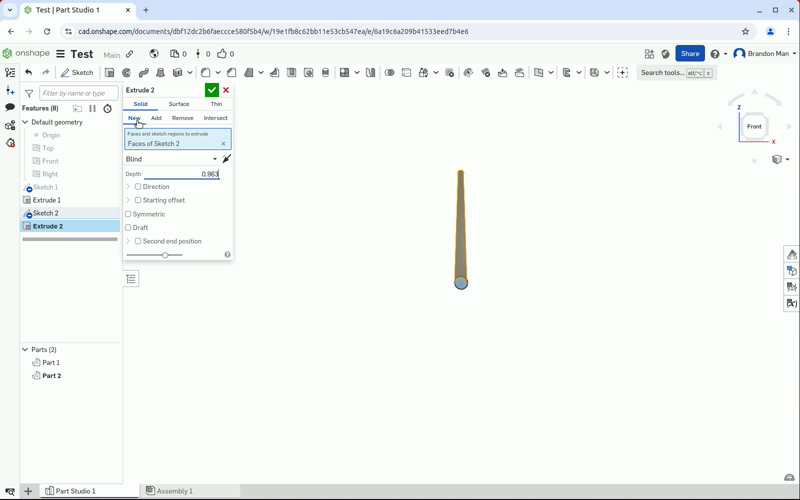
key(enter)
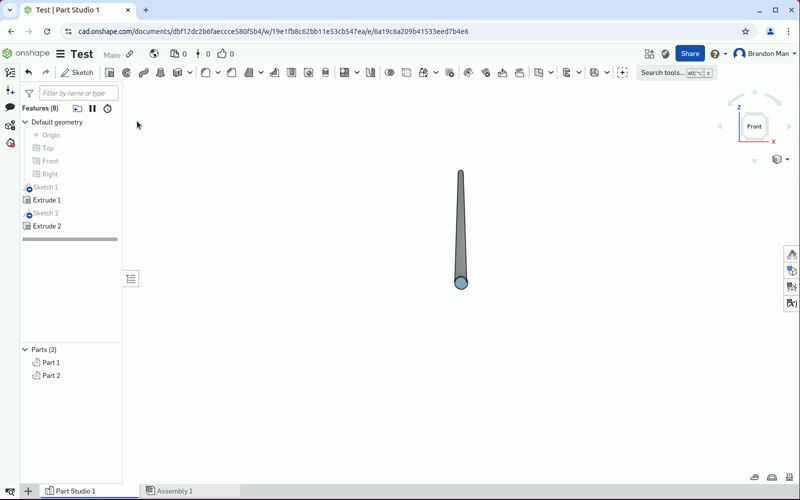
key(shift+h)
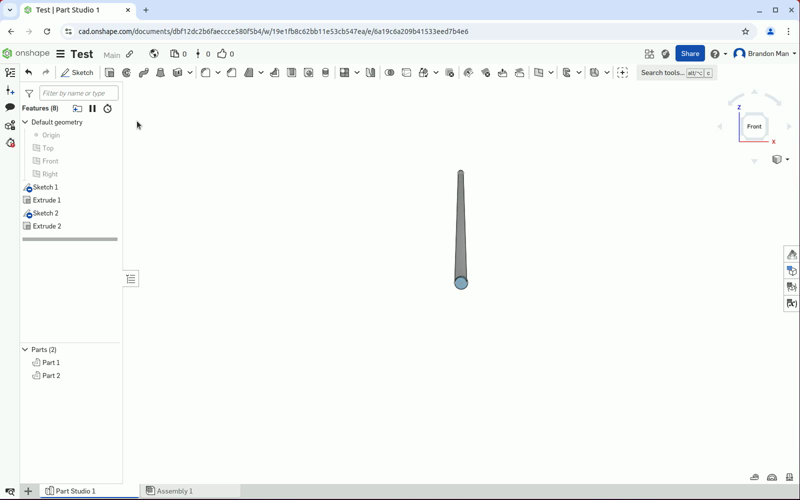
key(shift+h)
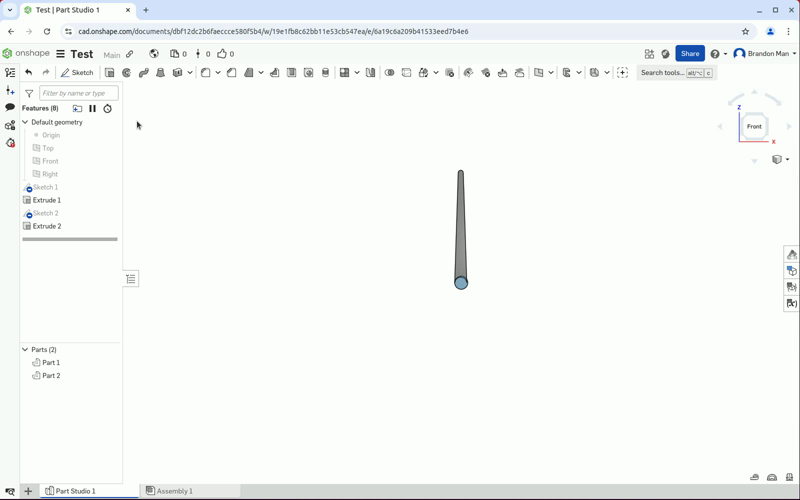
mouse_move(73, 189)
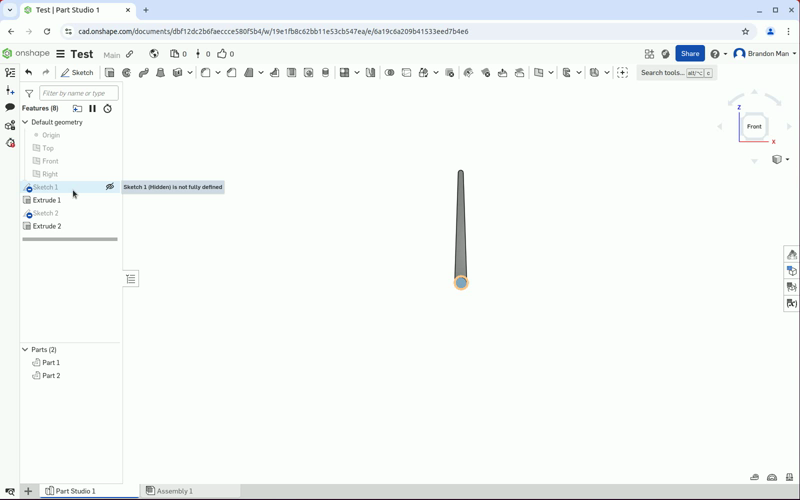
click(73, 189)
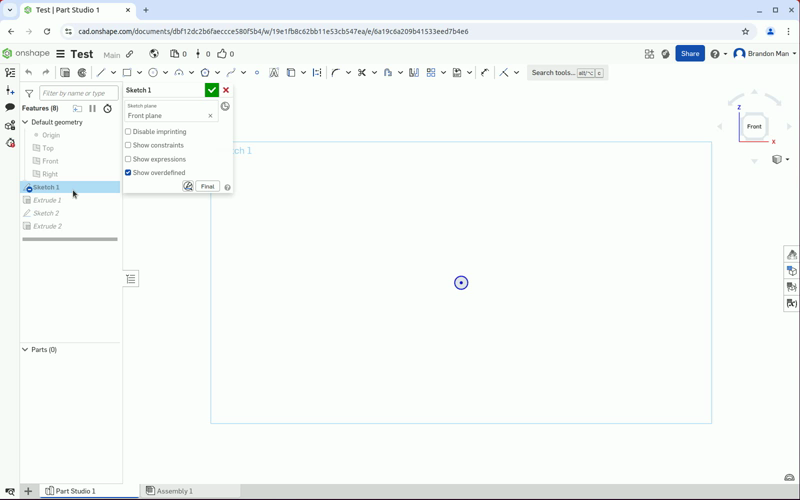
mouse_move(229, 92)
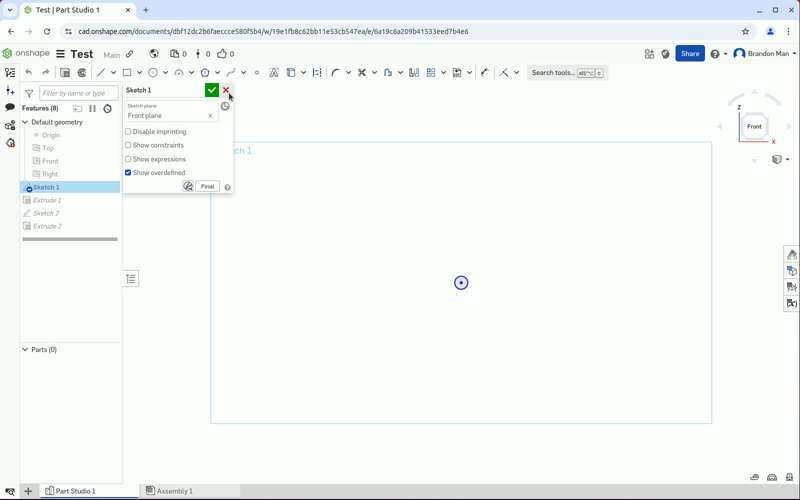
click(229, 92)
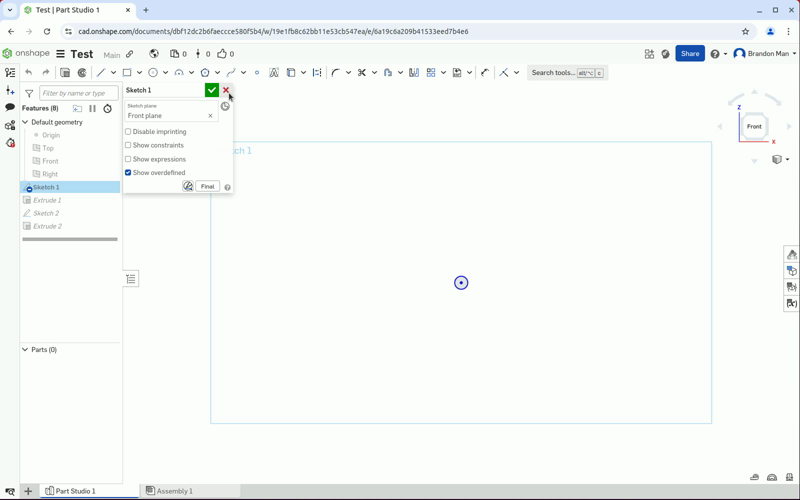
key(shift+s)
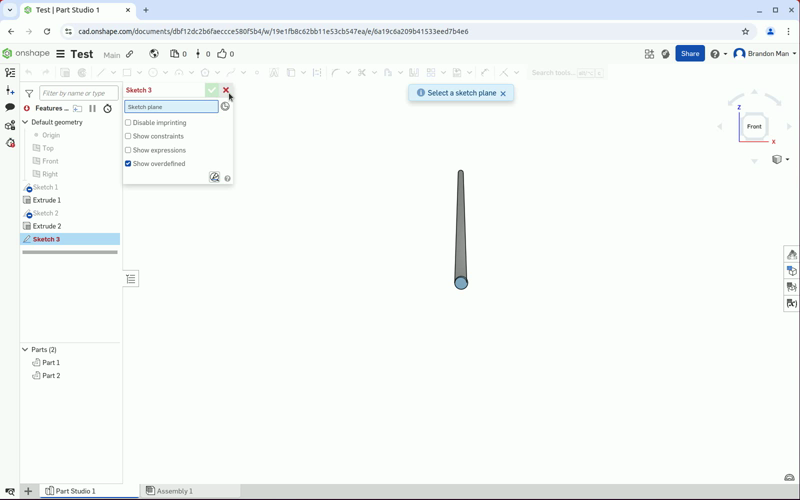
mouse_move(73, 163)
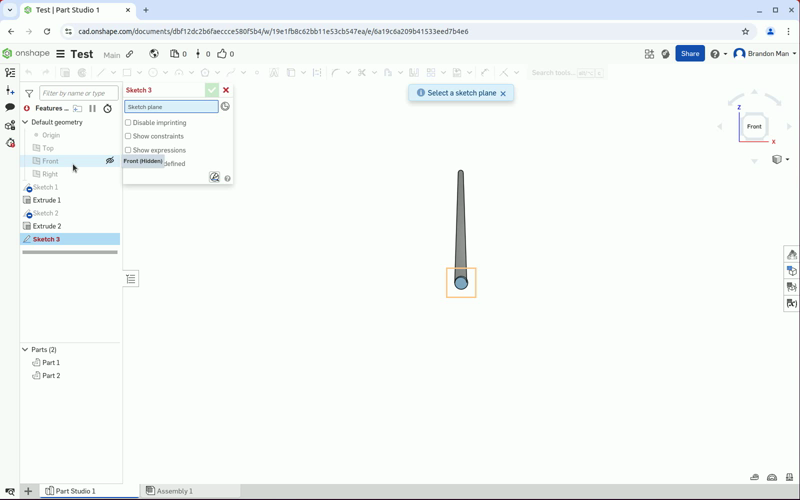
click(73, 163)
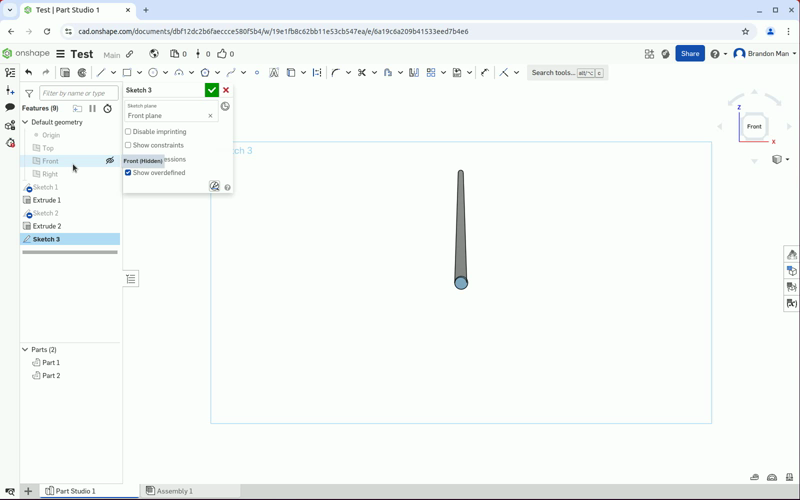
mouse_move(73, 352)
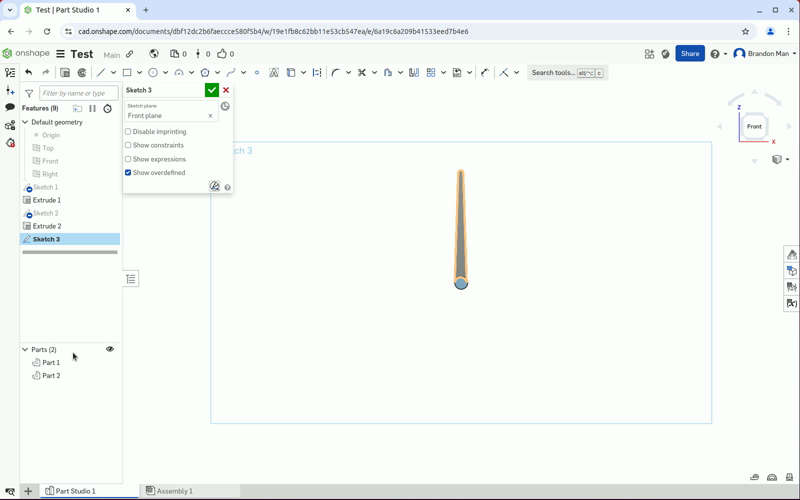
key(y)
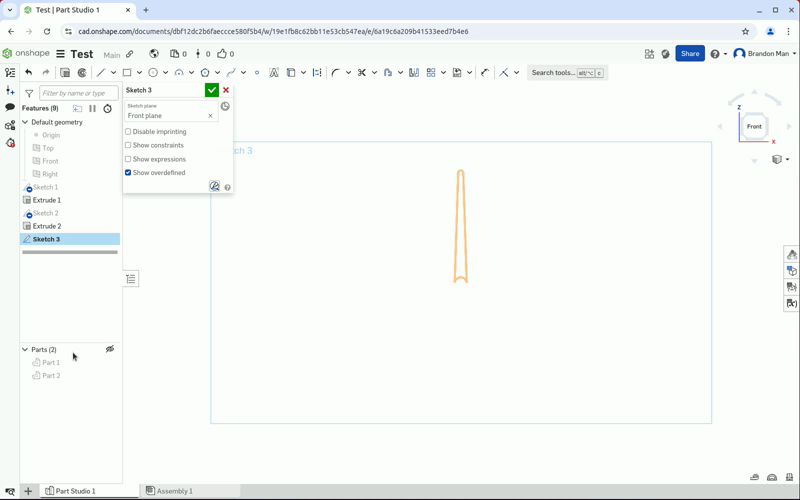
key(c)
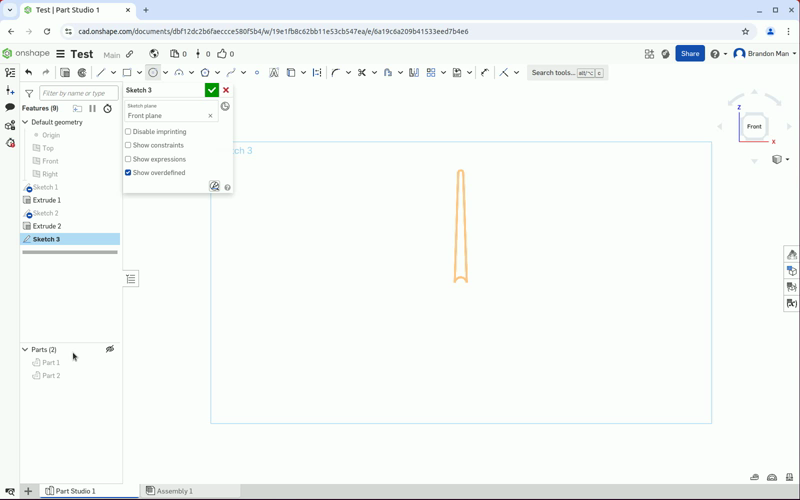
key_down(shift)
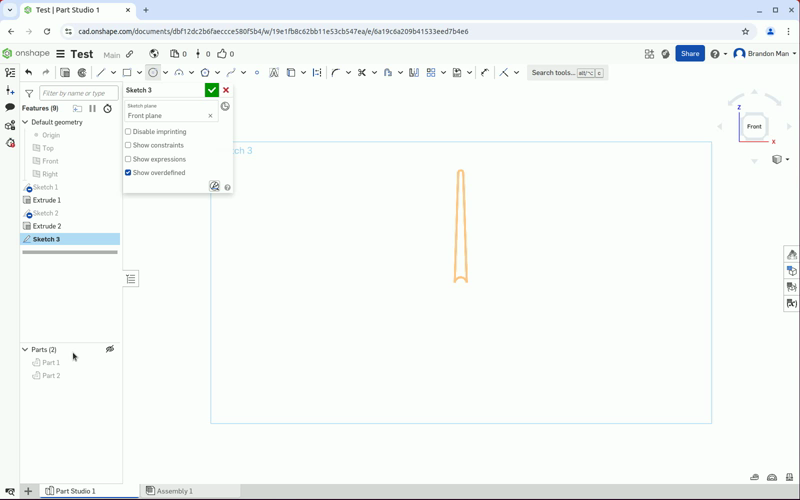
mouse_move(461, 282)
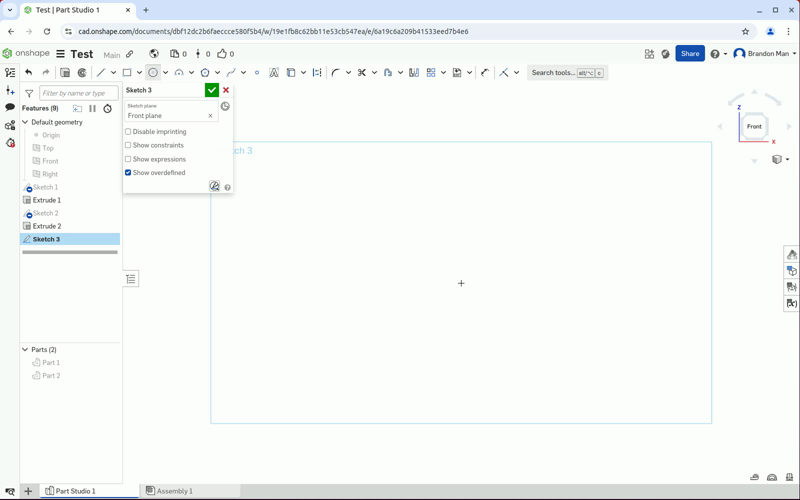
click(461, 282)
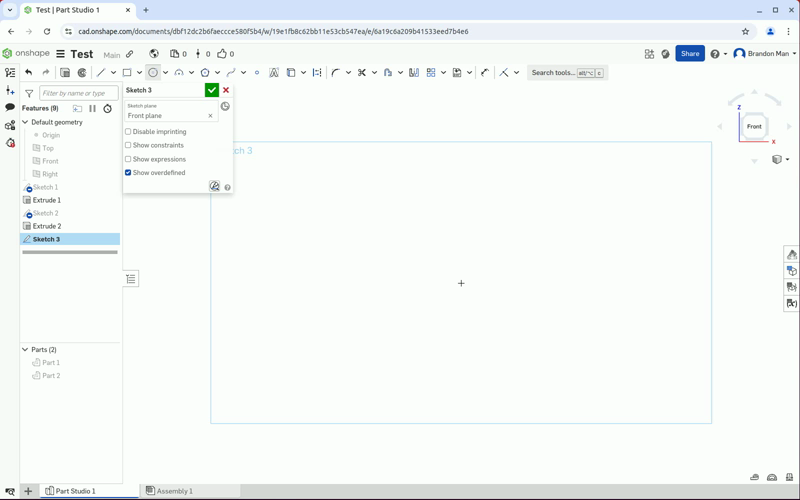
key_up(shift)
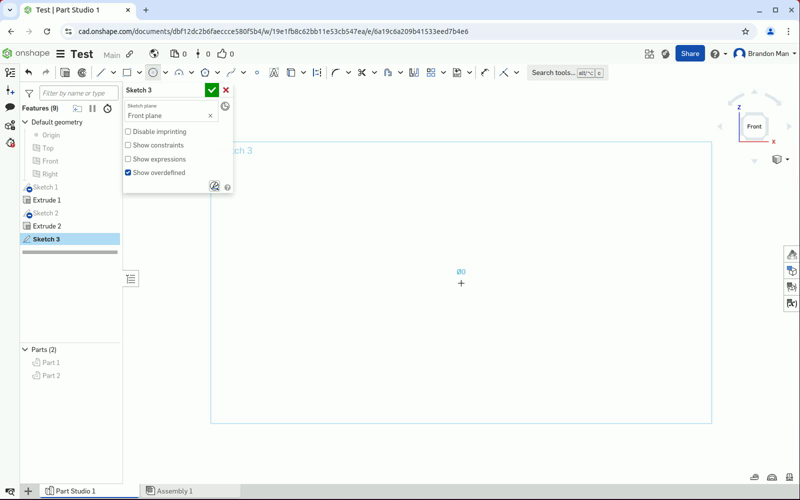
mouse_move(466, 282)
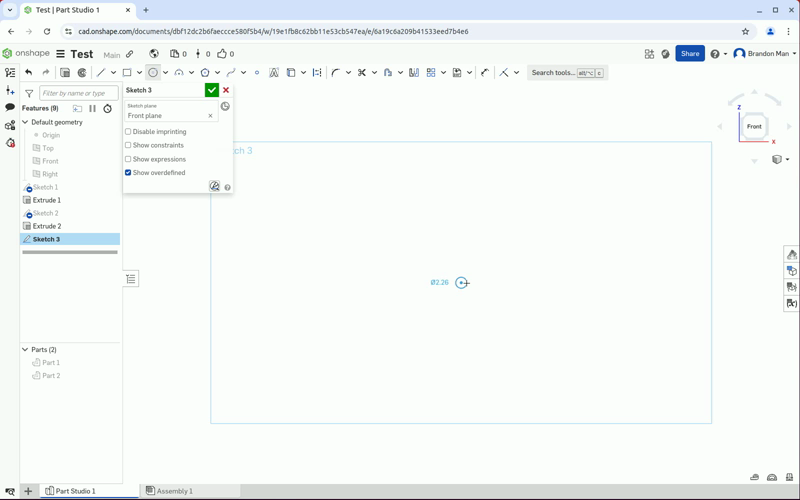
click(466, 282)
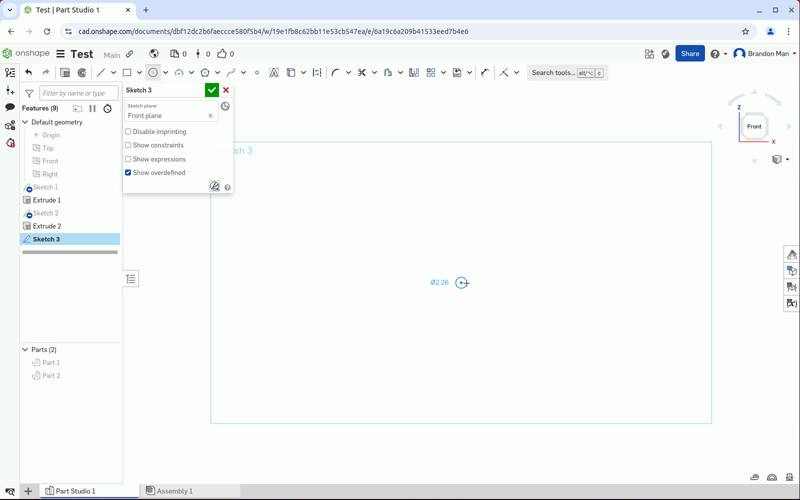
key(esc)
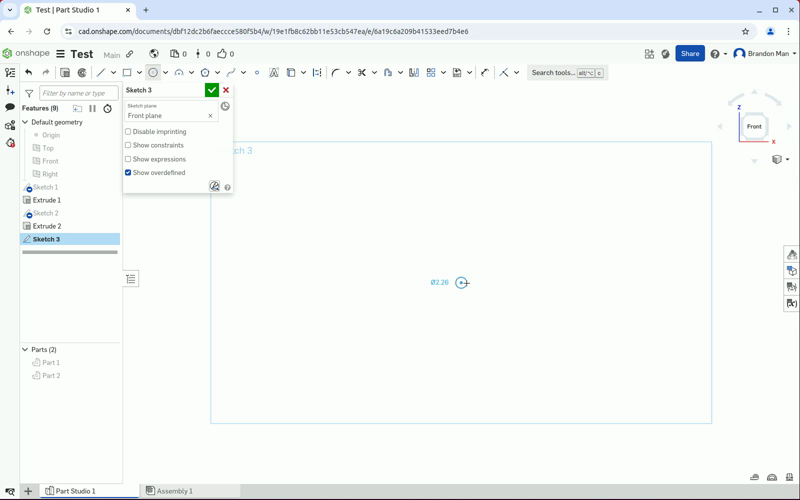
mouse_move(461, 283)
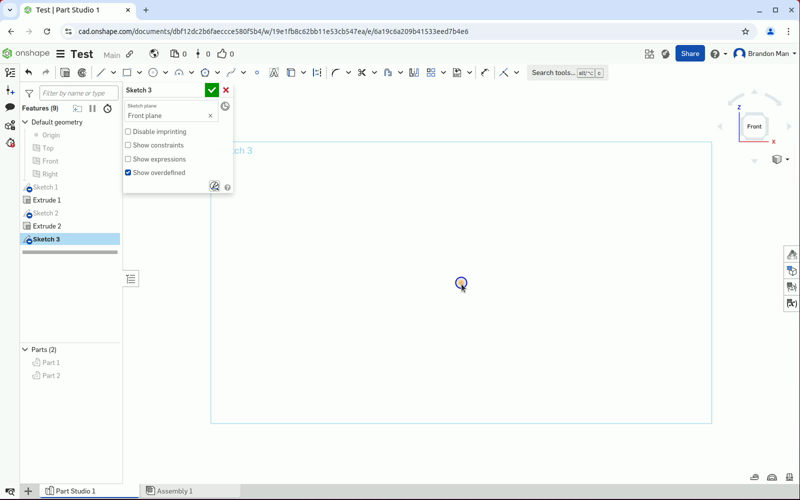
scroll(6)
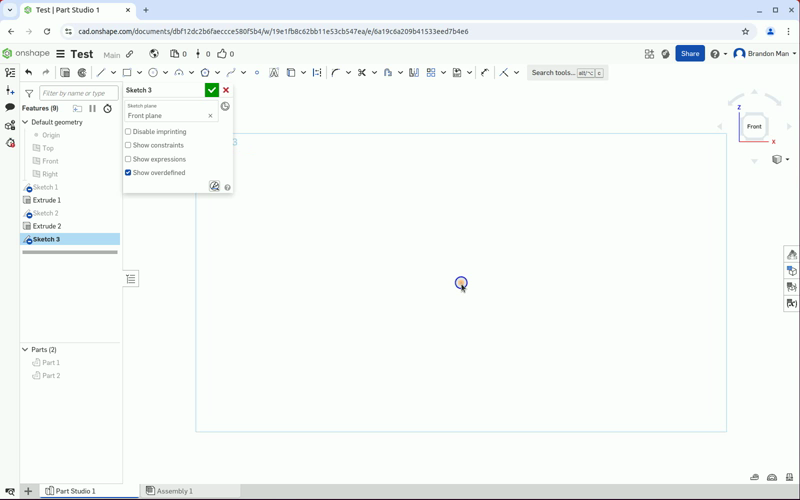
scroll(6)
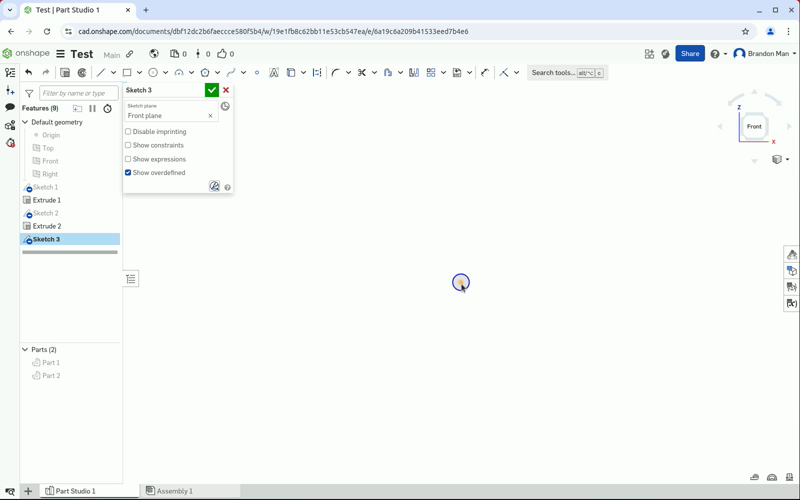
scroll(6)
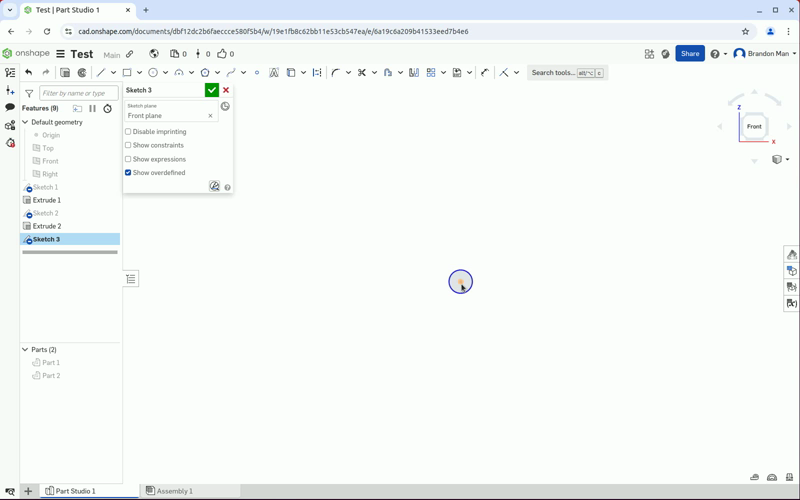
scroll(6)
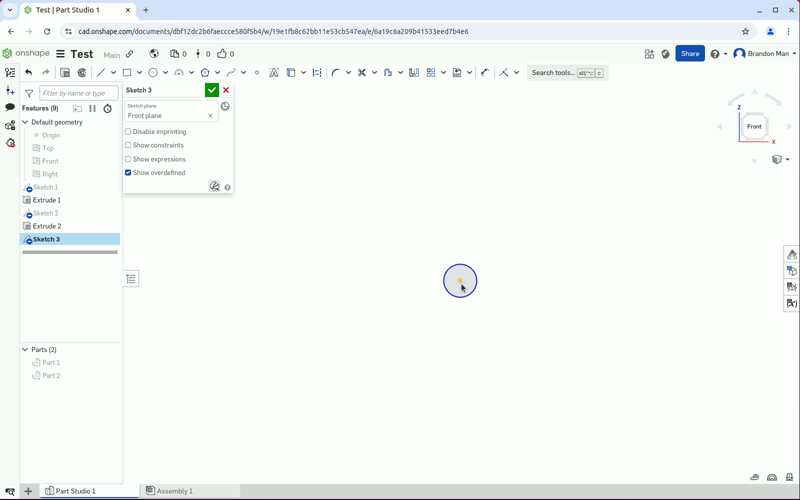
scroll(6)
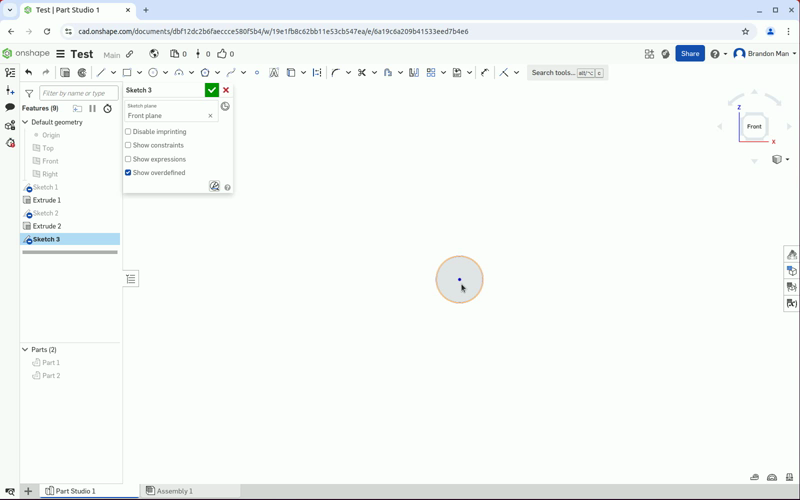
scroll(6)
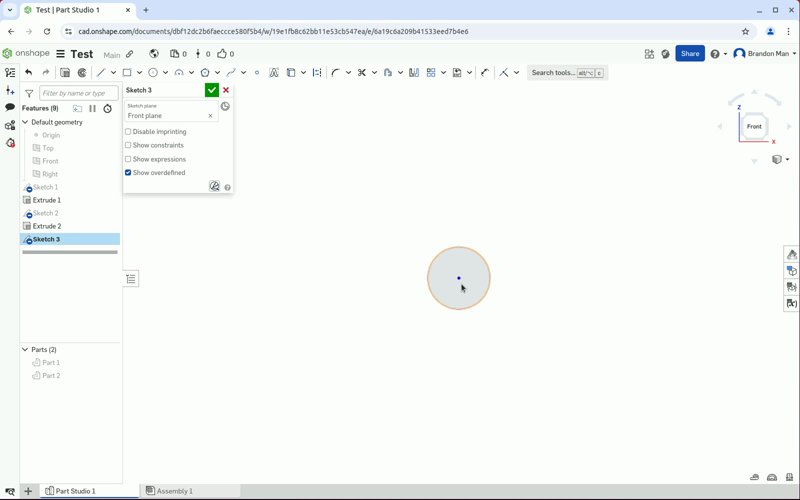
scroll(6)
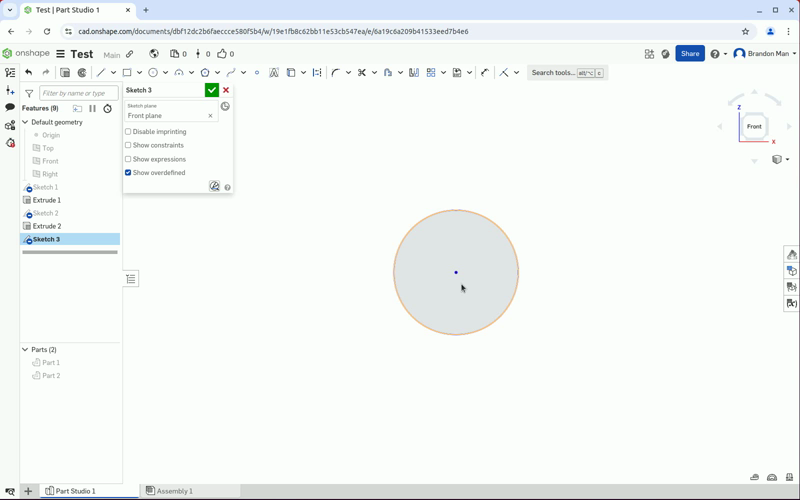
click(461, 283)
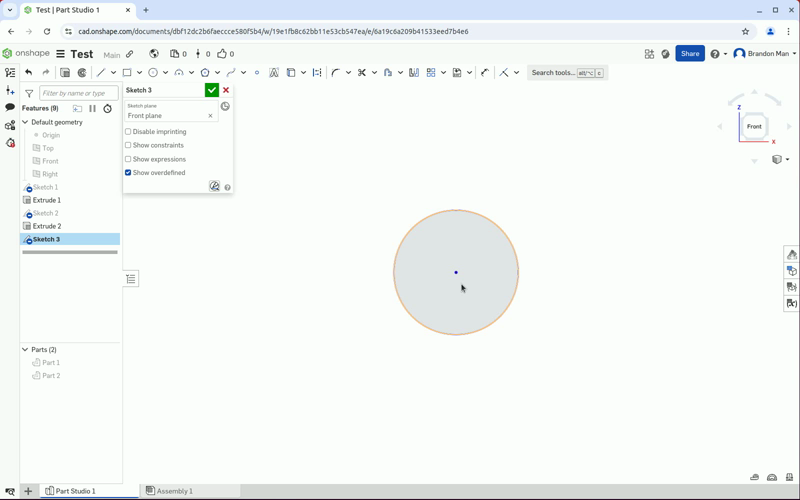
scroll(-6)
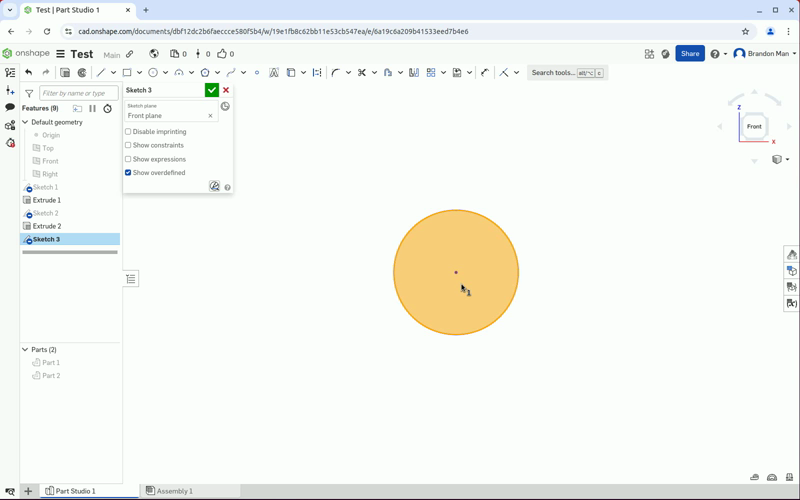
scroll(-6)
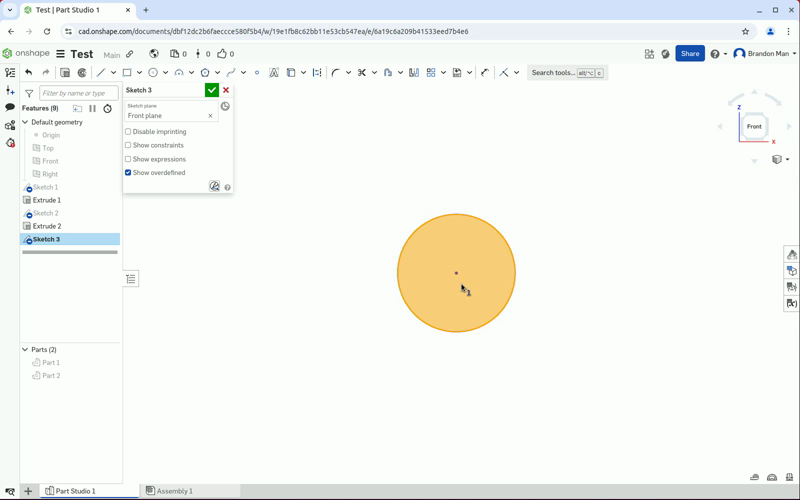
scroll(-6)
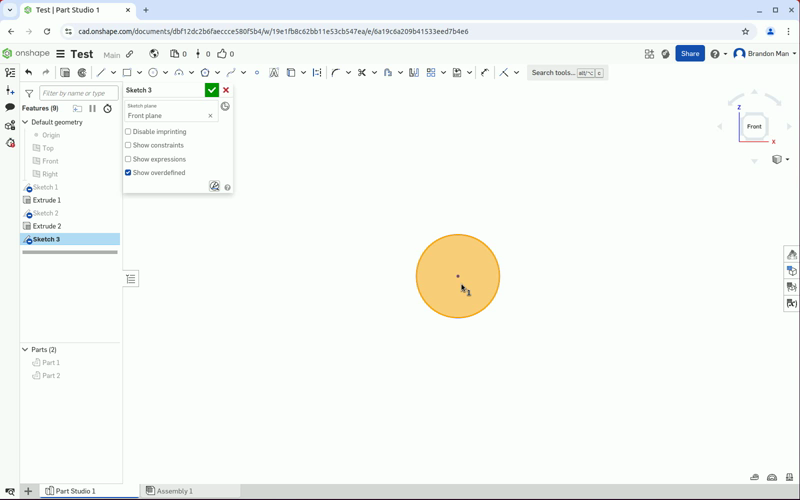
scroll(-6)
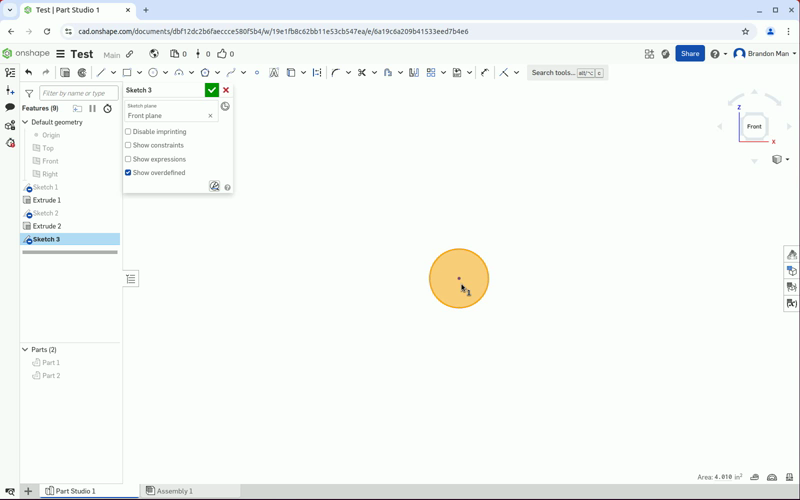
scroll(-6)
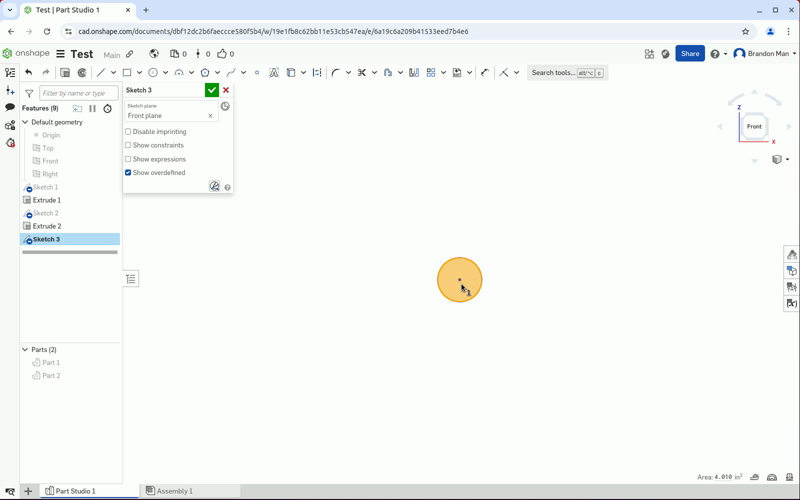
scroll(-6)
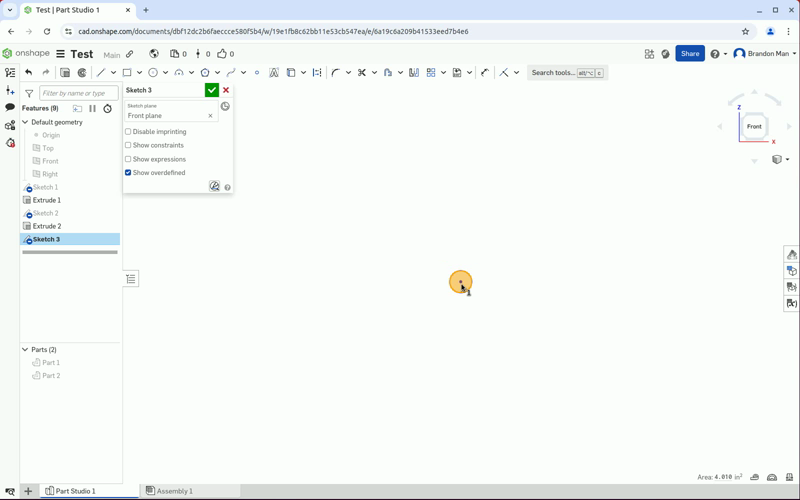
scroll(-6)
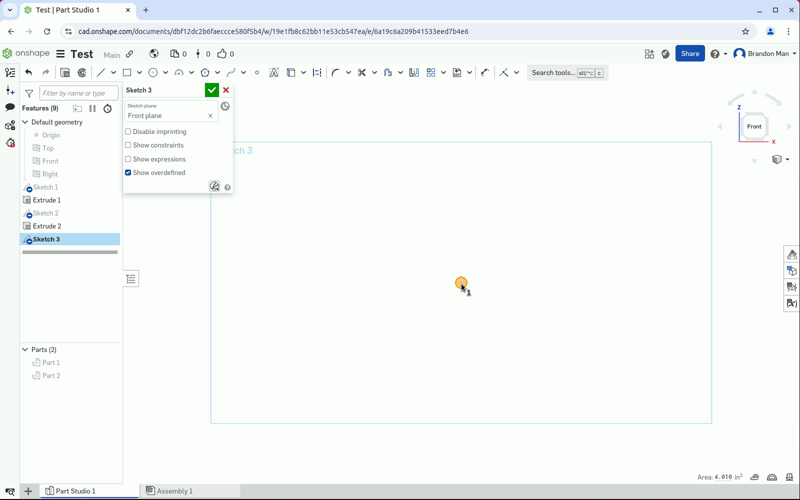
mouse_move(73, 352)
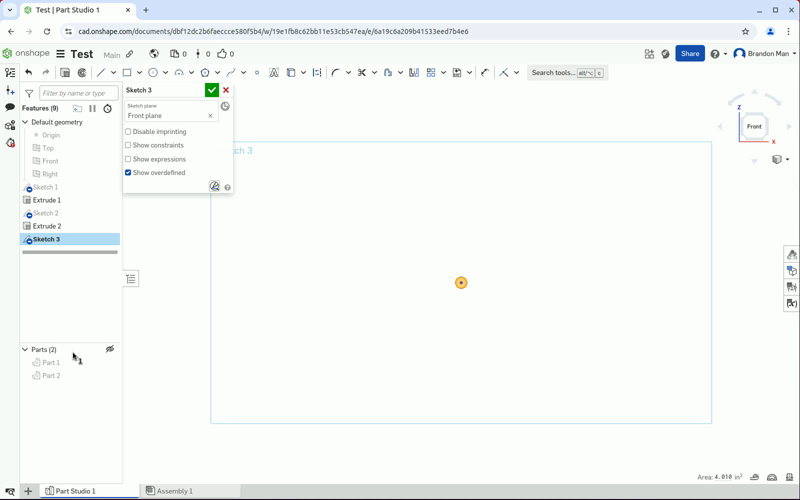
key(shift+y)
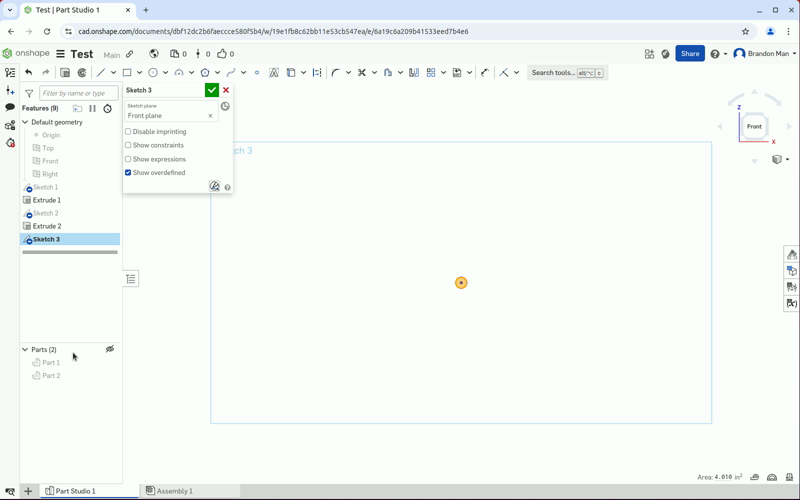
key(shift+e)
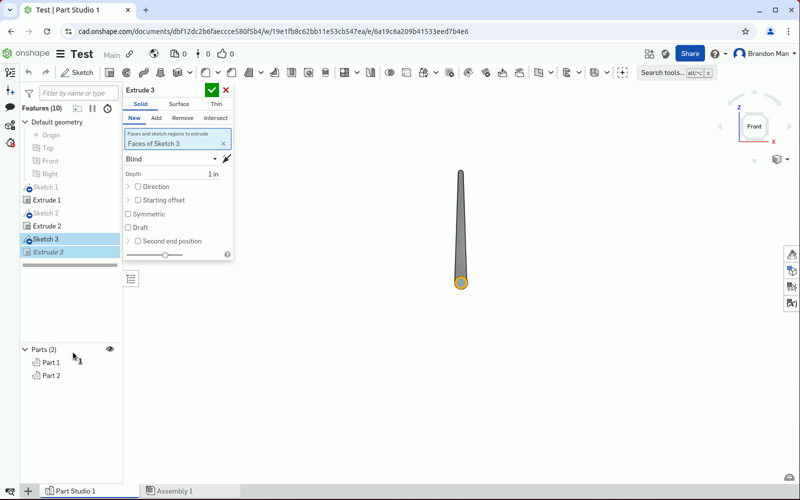
mouse_move(143, 106)
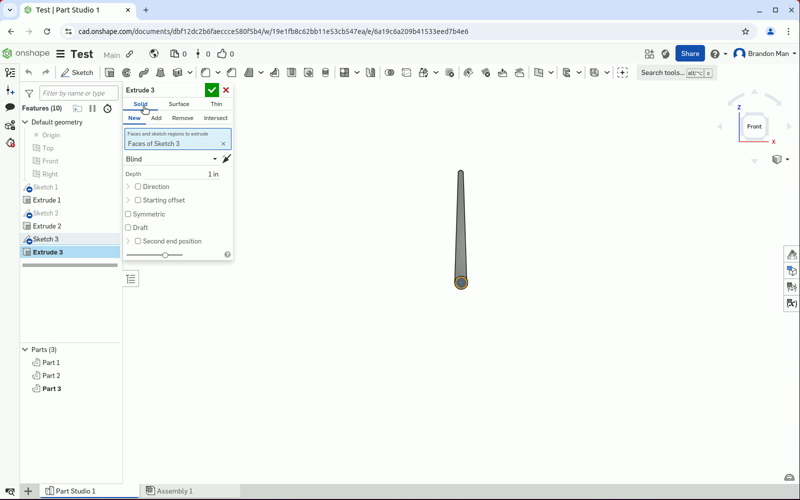
click(143, 106)
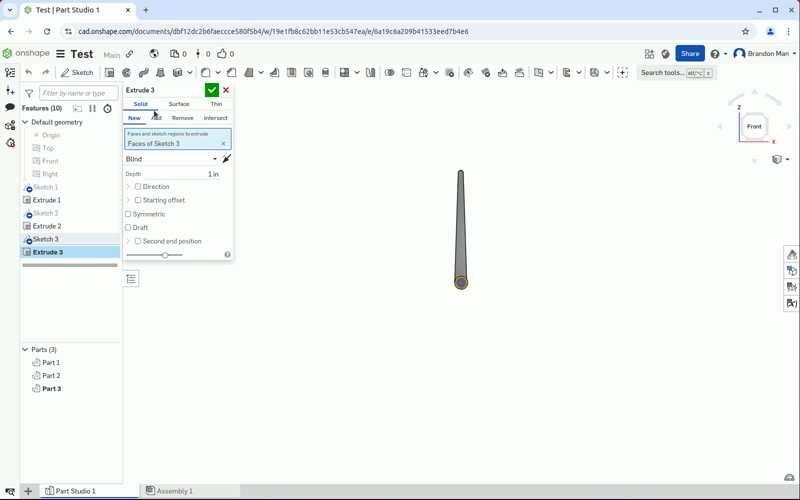
mouse_move(186, 120)
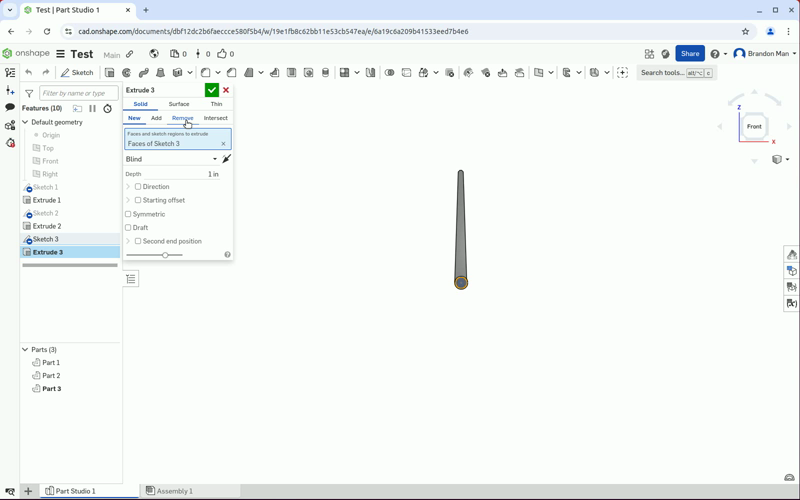
click(186, 120)
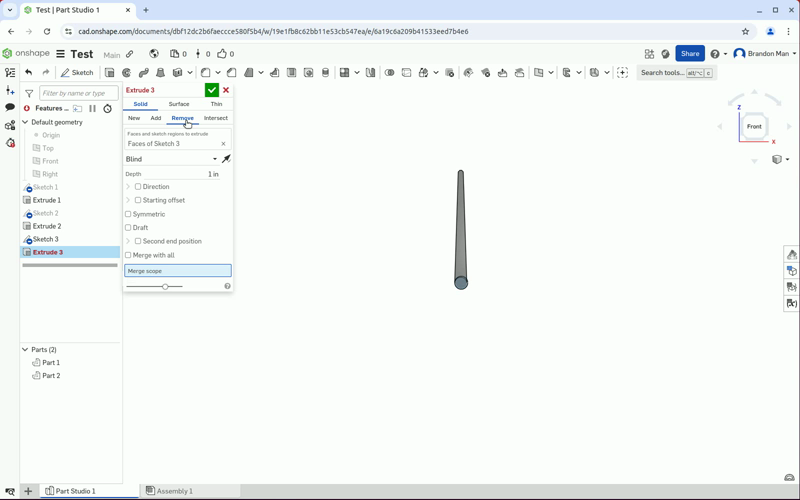
key(tab, 4)
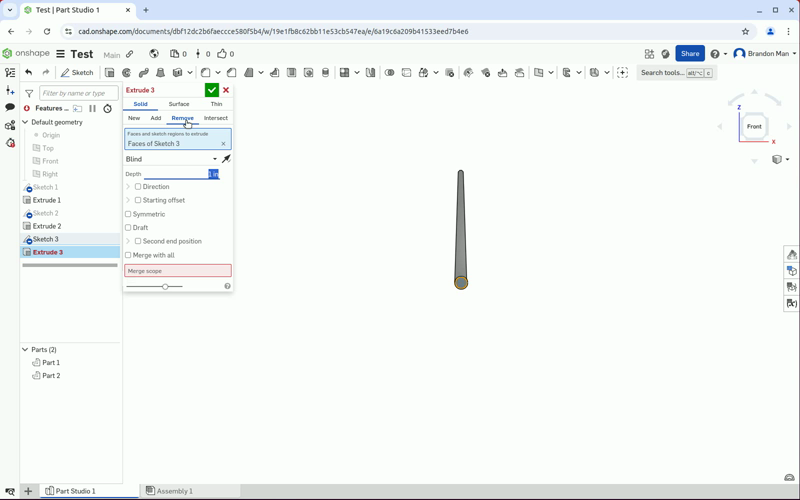
text(-30.57)
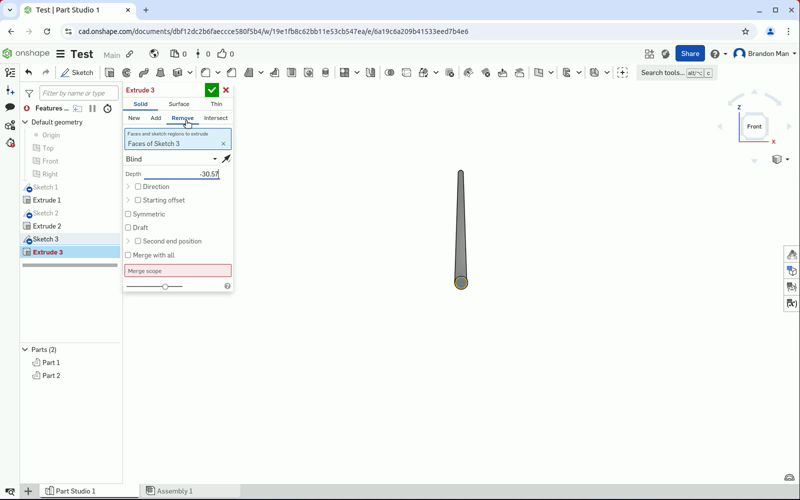
key(tab, 6)
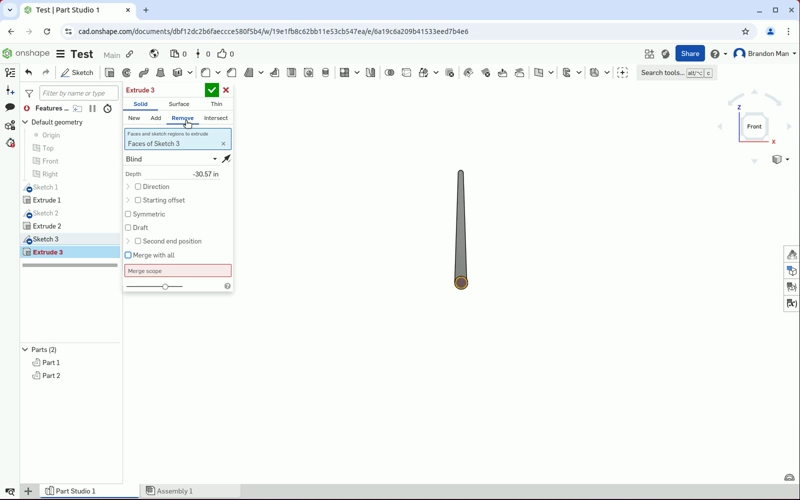
key(space)
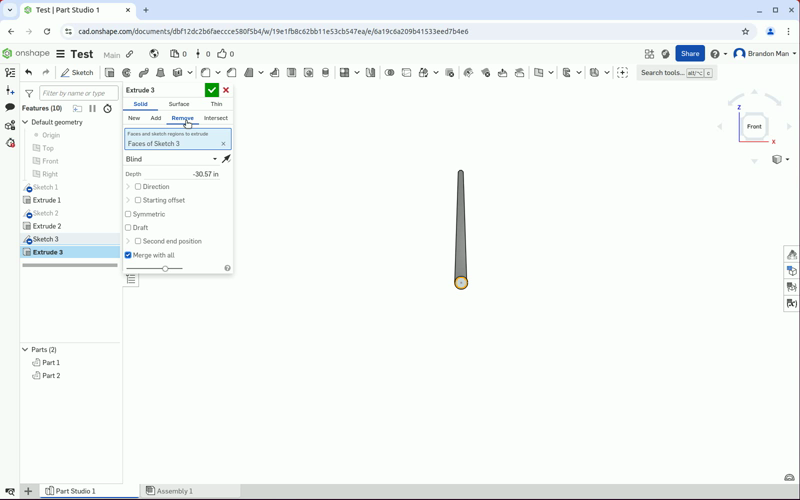
key(enter)
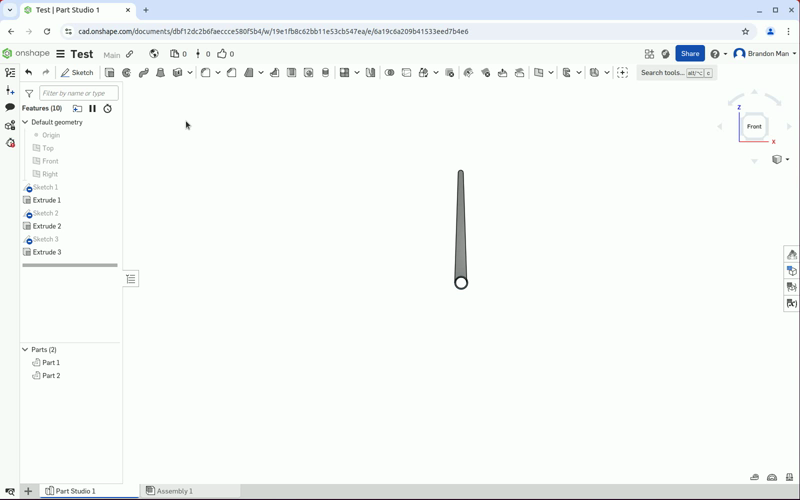
key(shift+h)
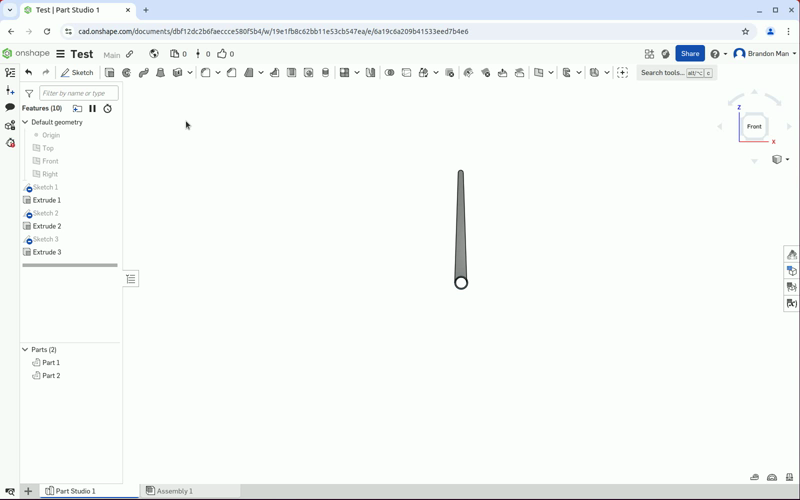
key(shift+h)
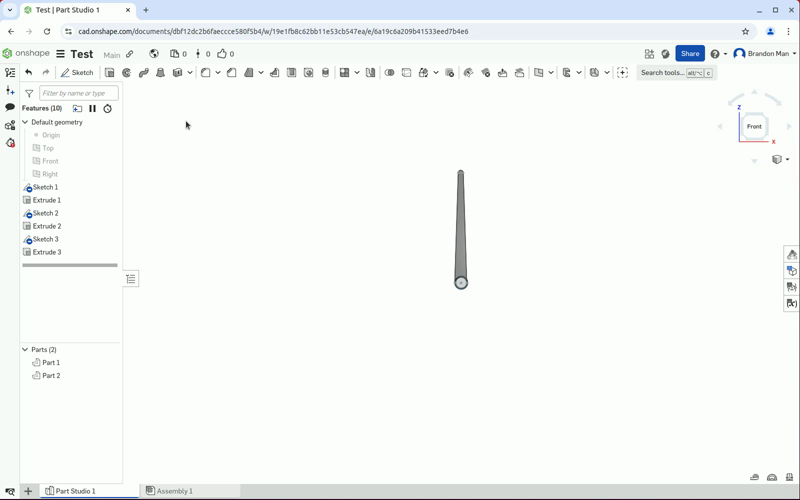
key(shift+7)
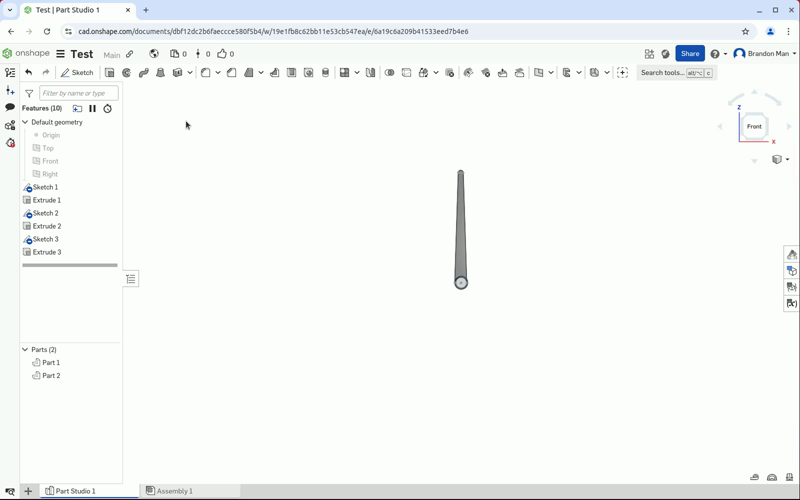
key(left, 2)
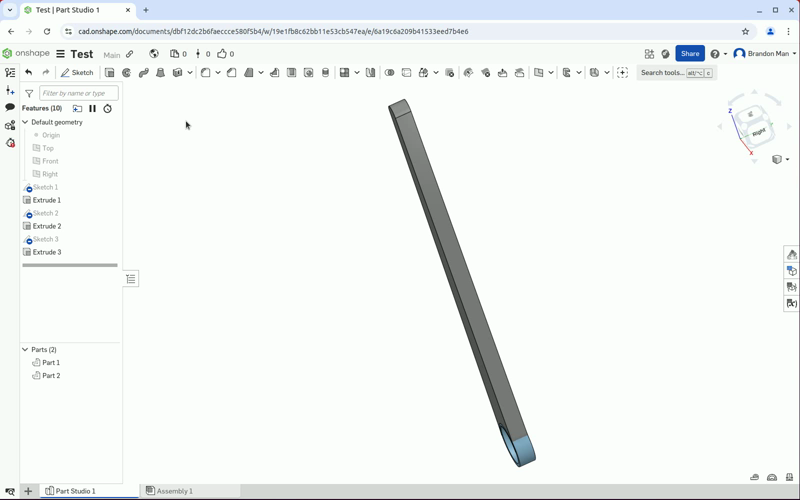
key(down, 2)
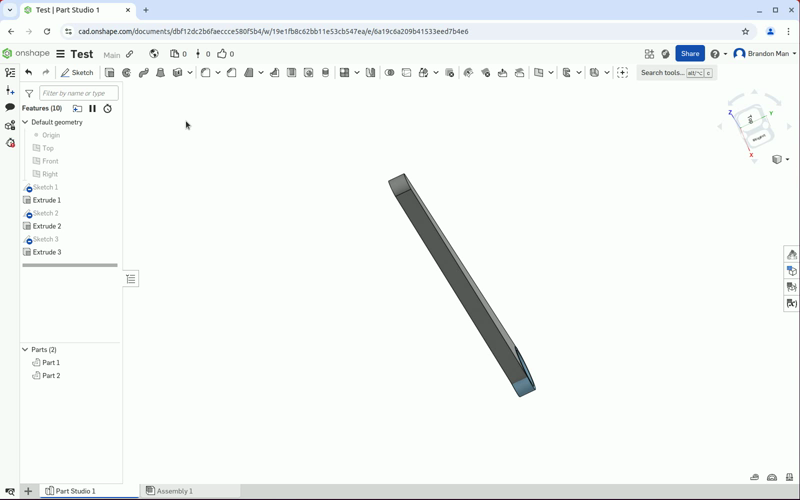
key(up, 2)
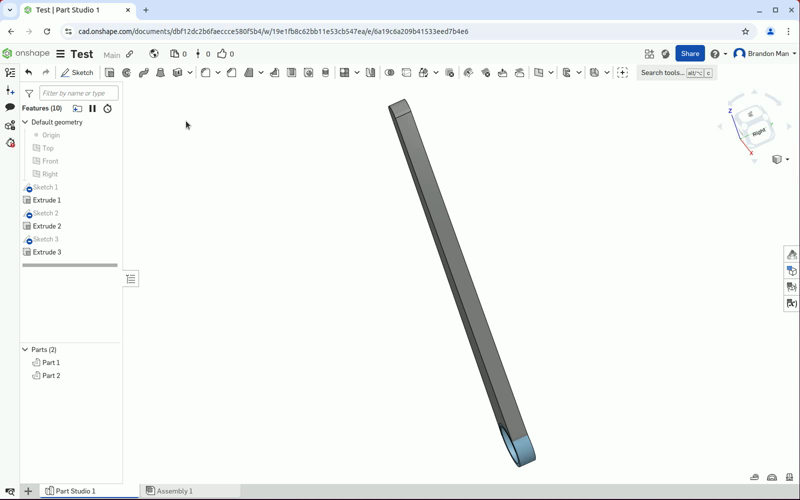
key(right, 2)
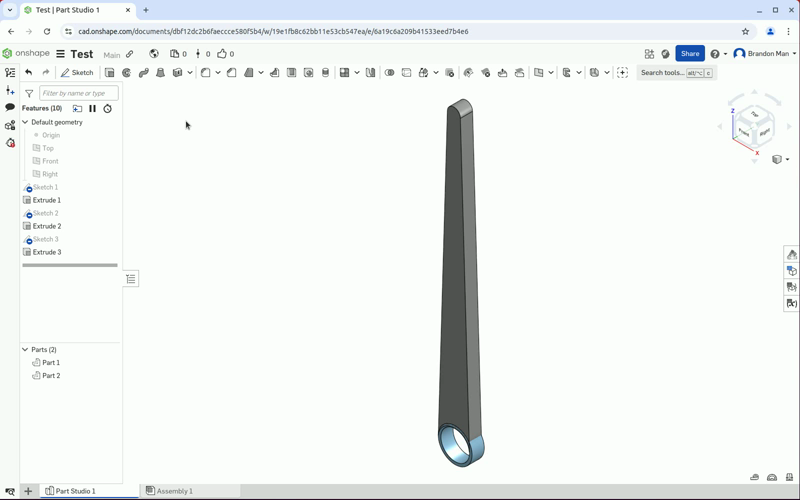
mouse_move(73, 189)
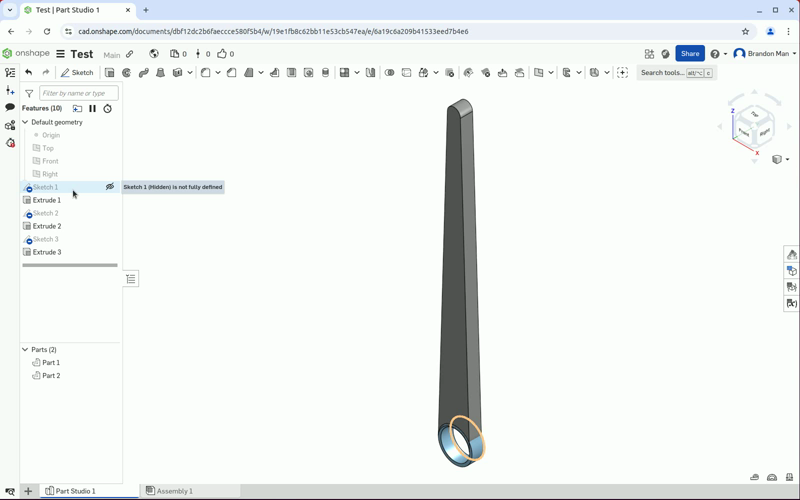
click(73, 189)